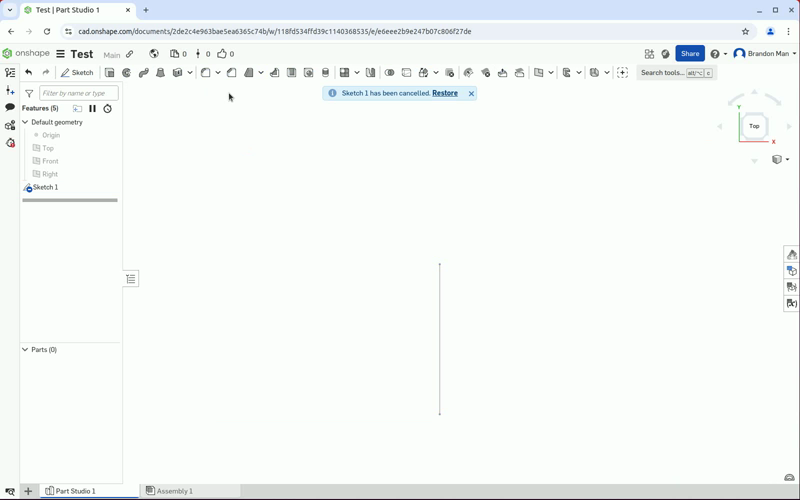
key(shift+h)
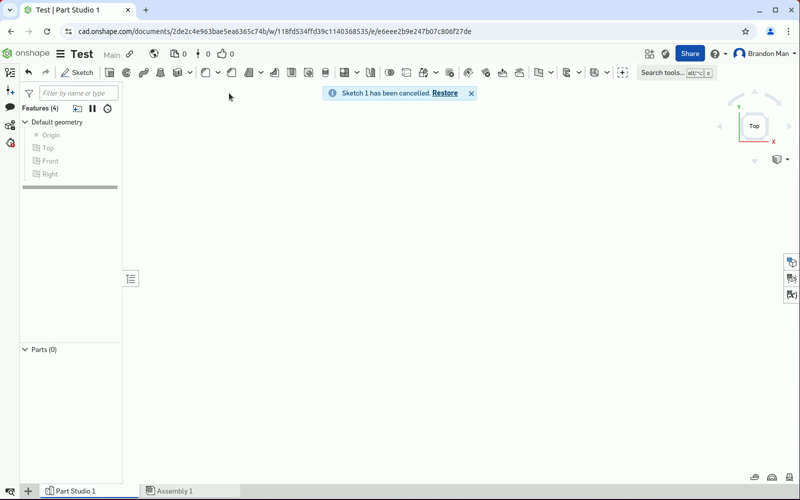
mouse_move(73, 352)
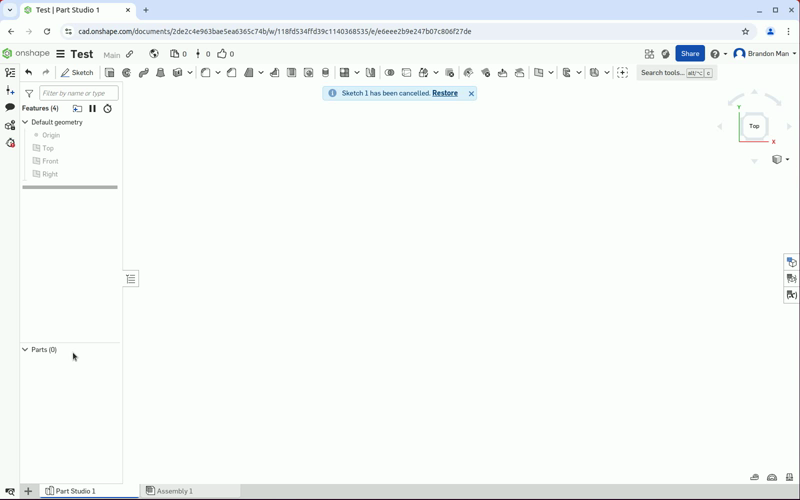
key(y)
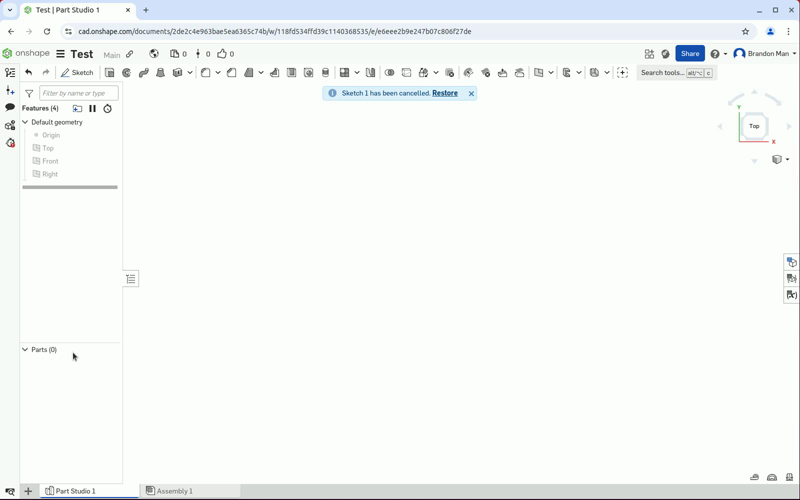
key(shift+p)
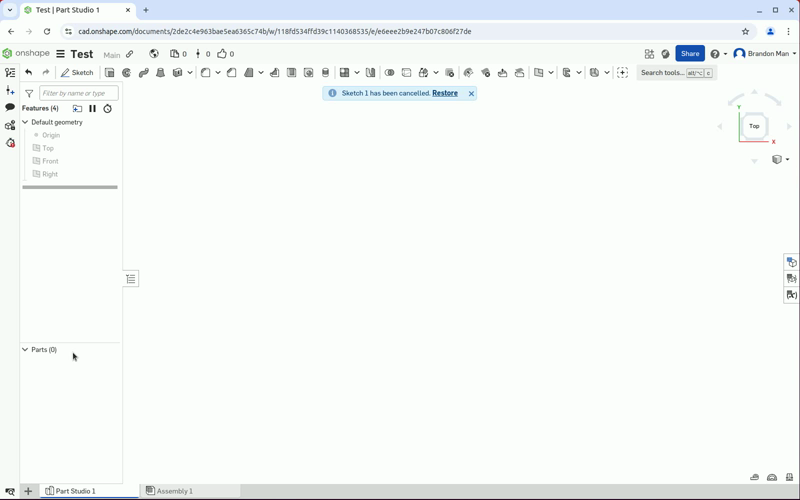
key(space)
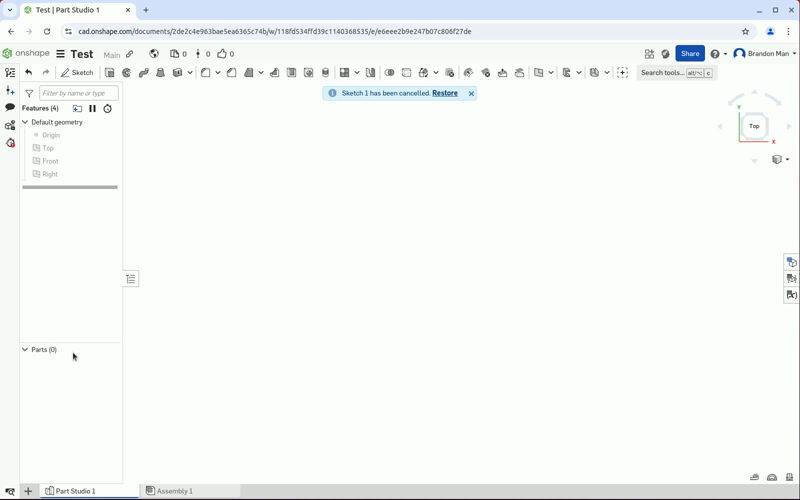
key_down(shift)
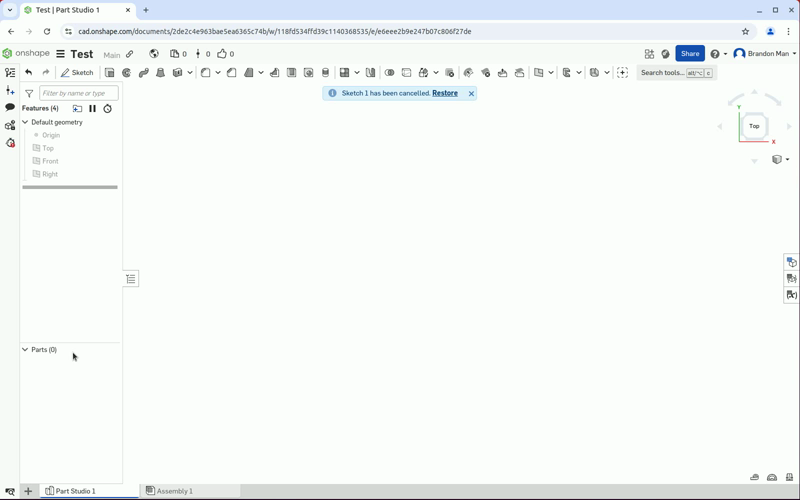
key(up)
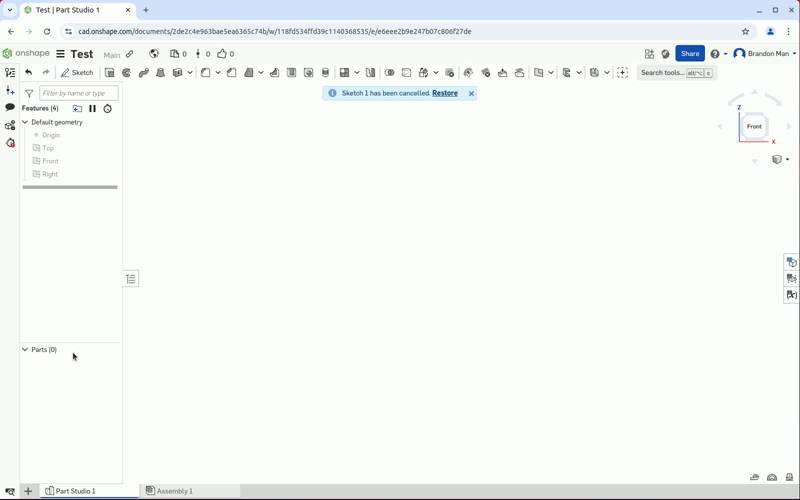
key_up(shift)
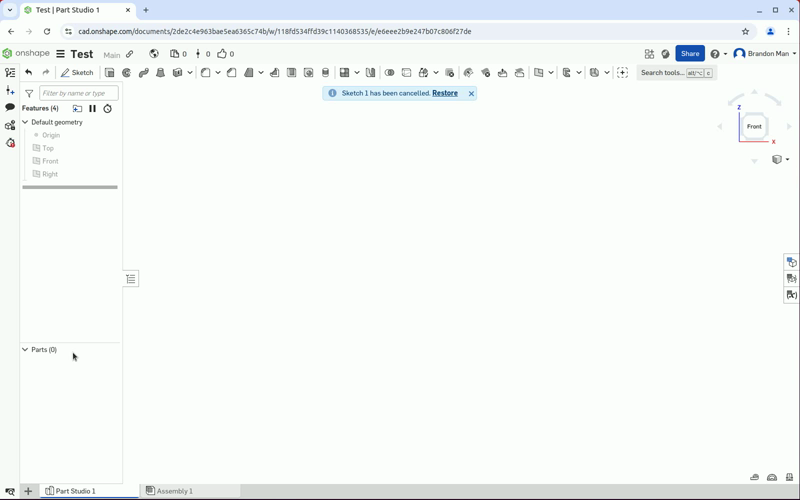
mouse_move(73, 352)
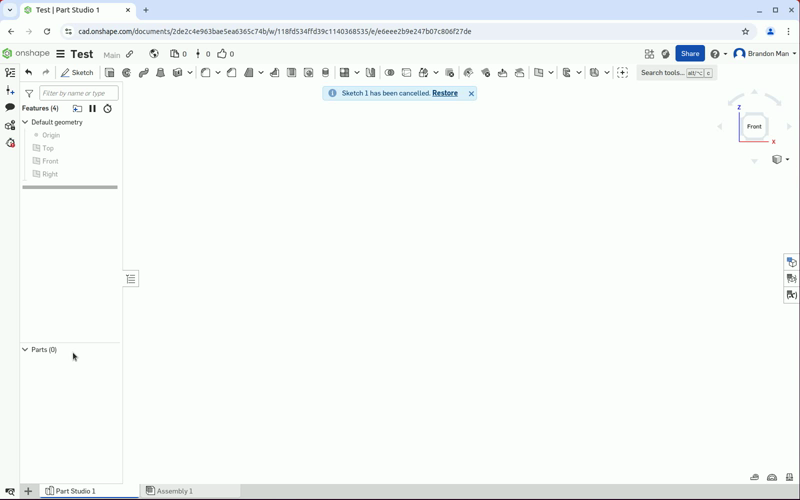
key(shift+y)
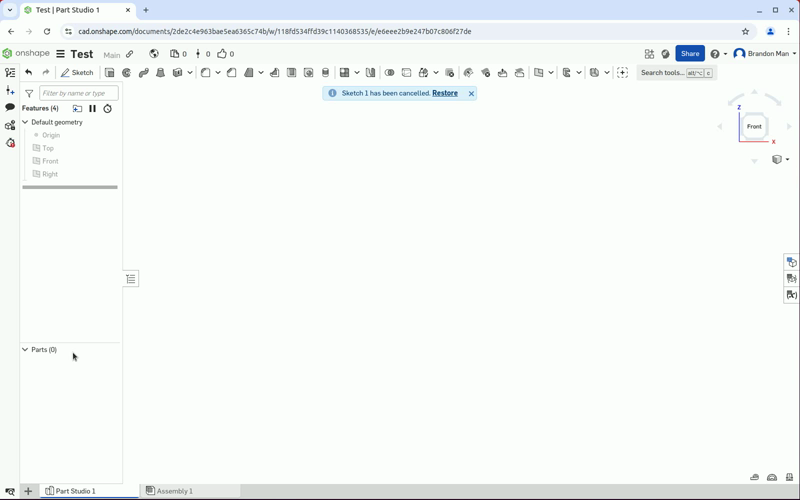
key(shift+s)
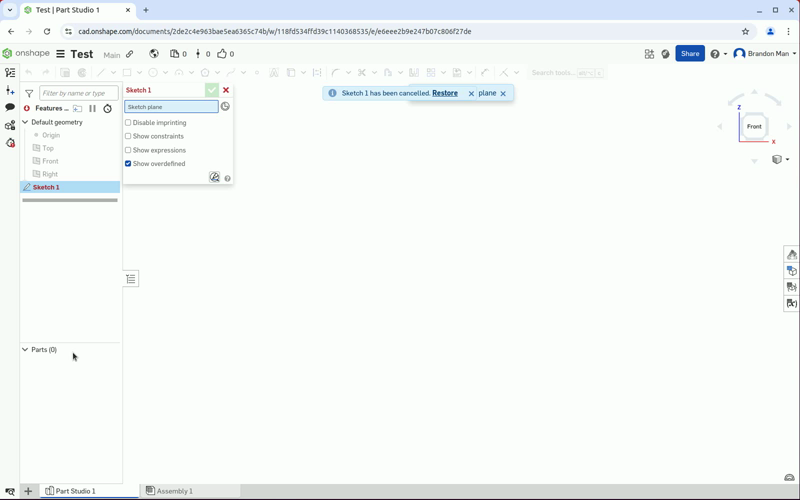
mouse_move(73, 163)
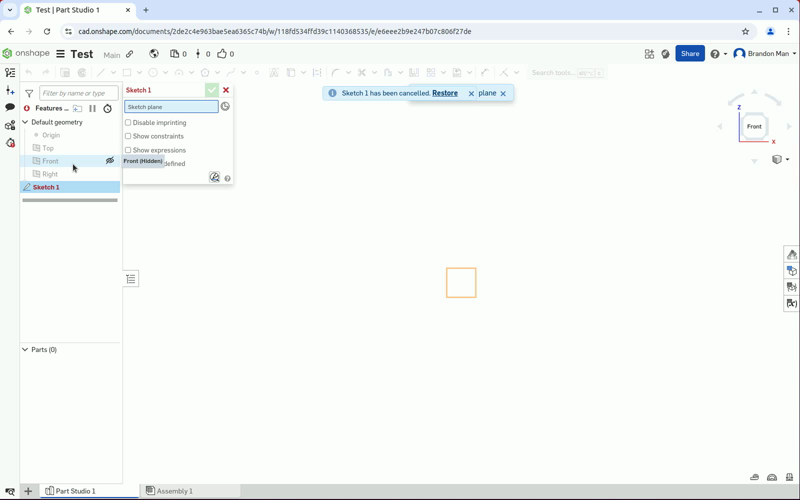
click(73, 163)
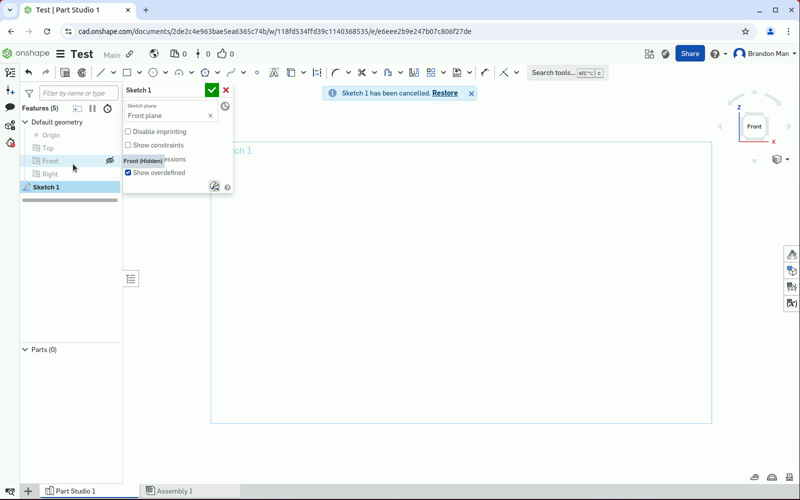
mouse_move(73, 352)
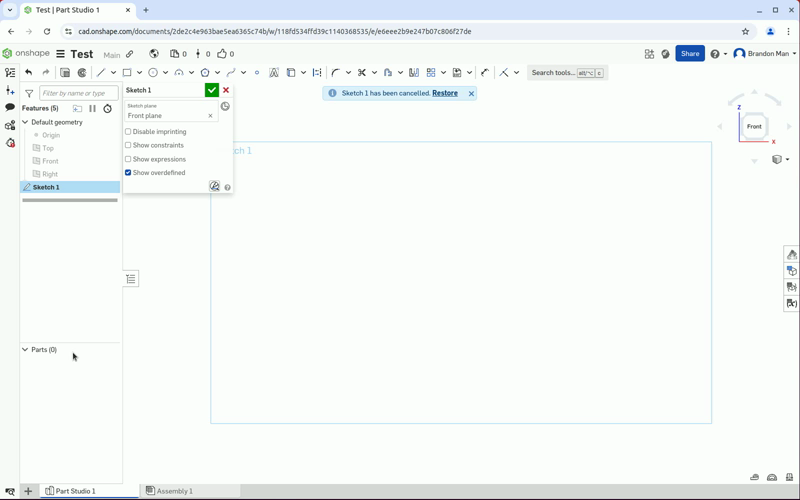
key(y)
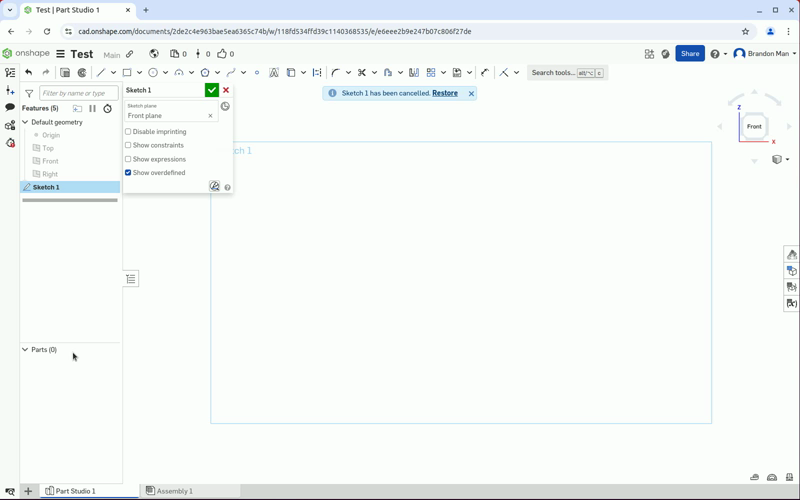
key(l)
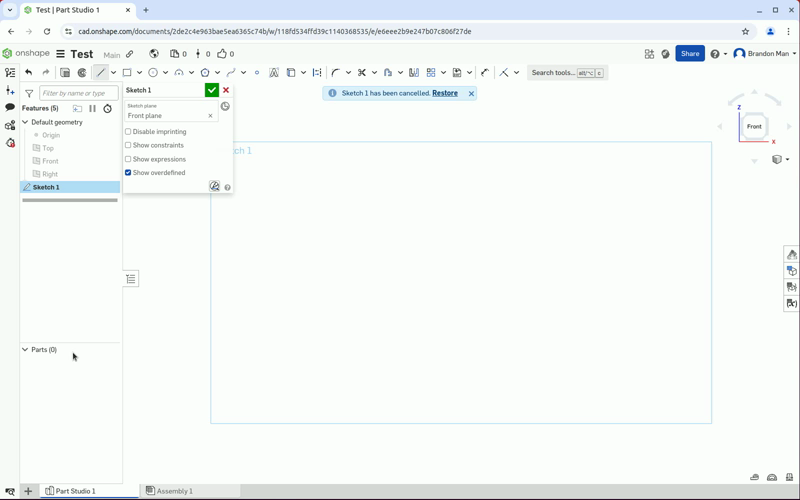
key_down(shift)
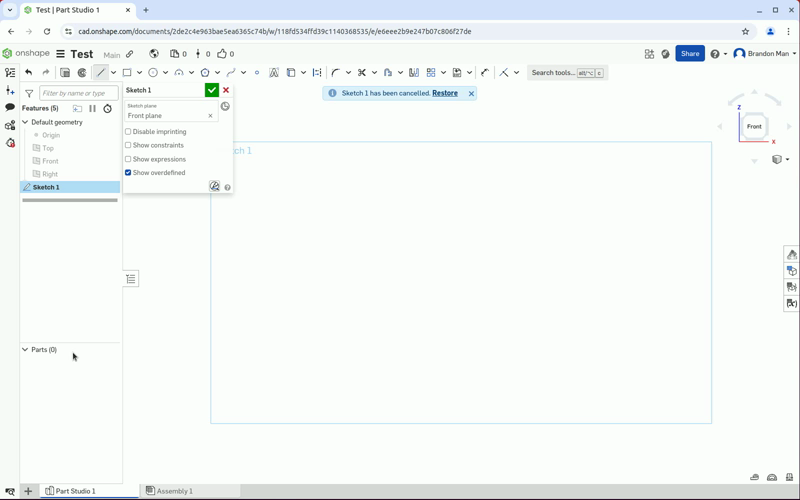
mouse_move(359, 337)
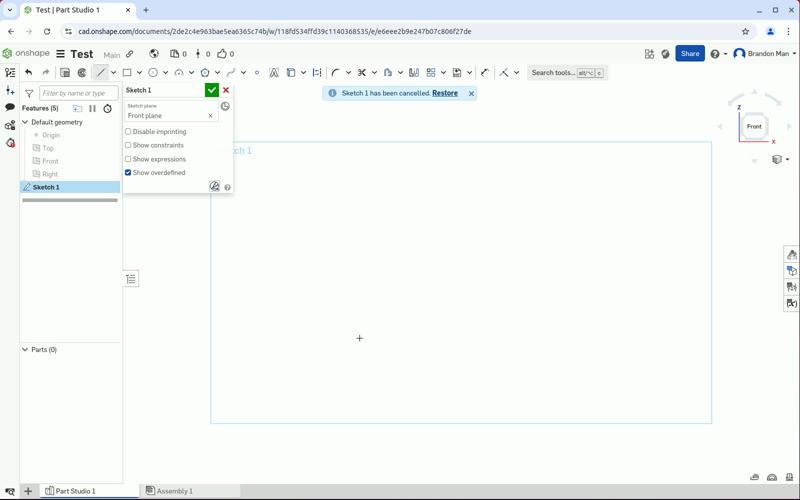
click(359, 337)
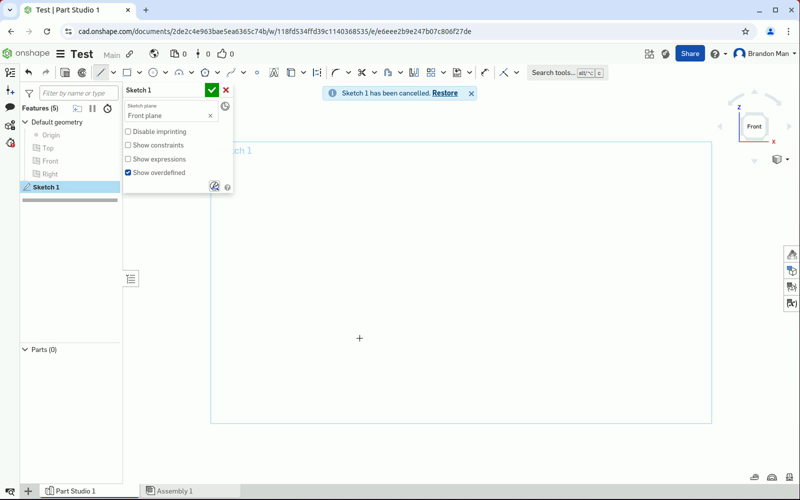
key_up(shift)
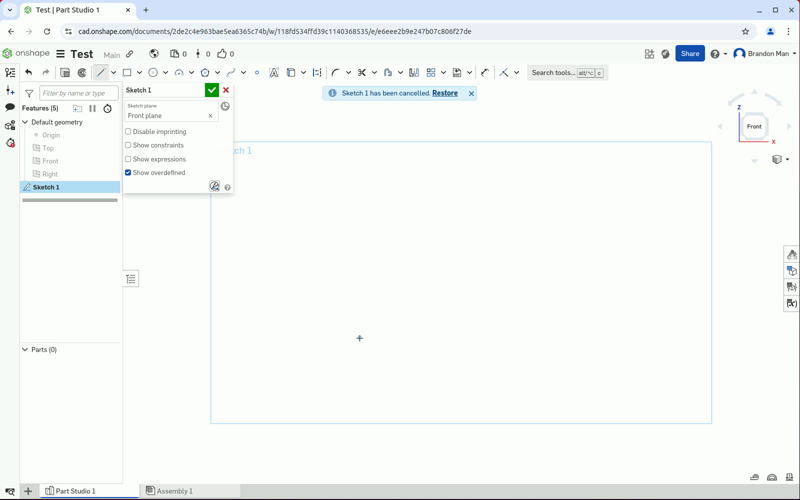
key_down(shift)
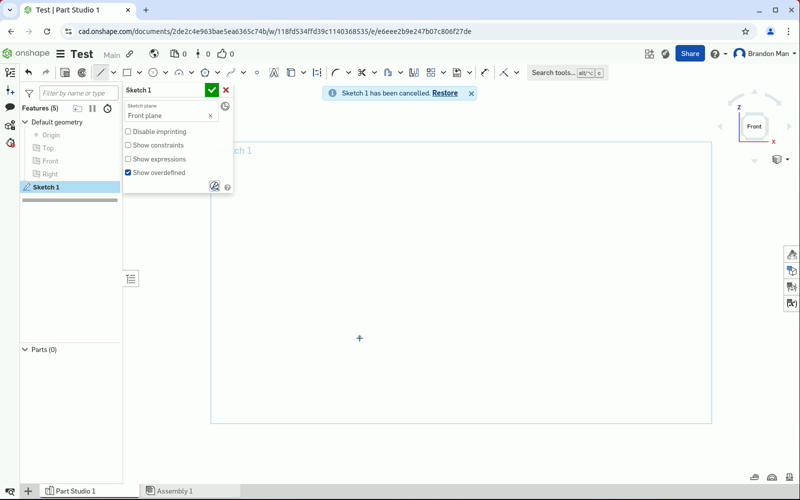
mouse_move(425, 337)
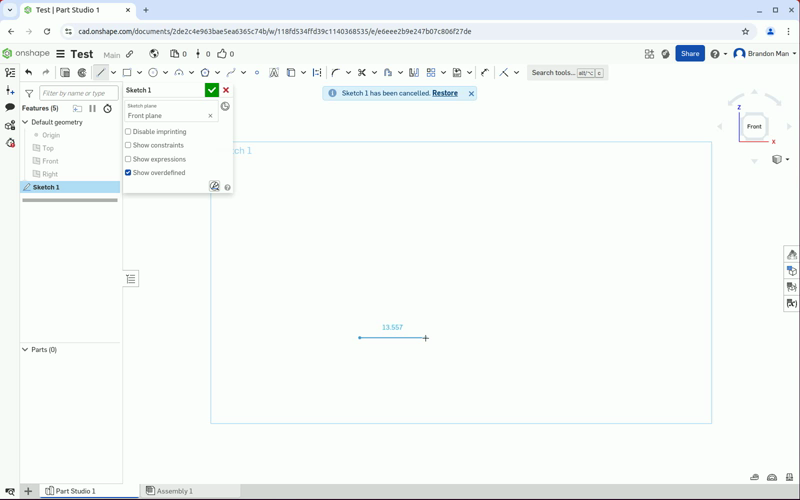
click(425, 337)
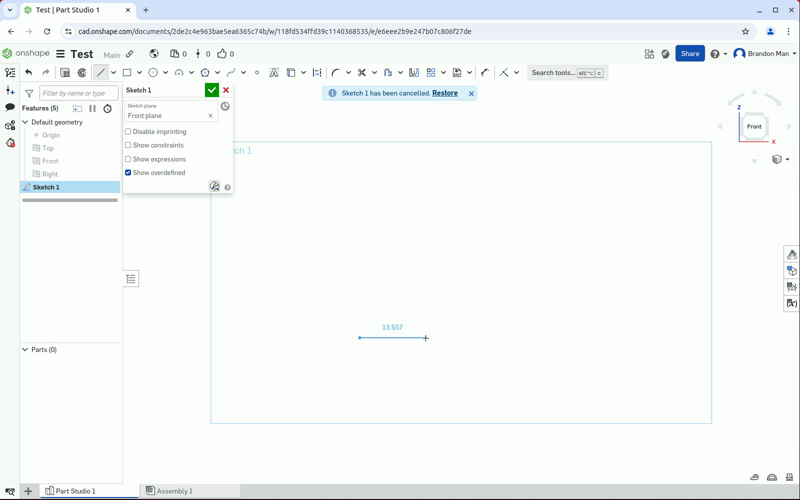
key_up(shift)
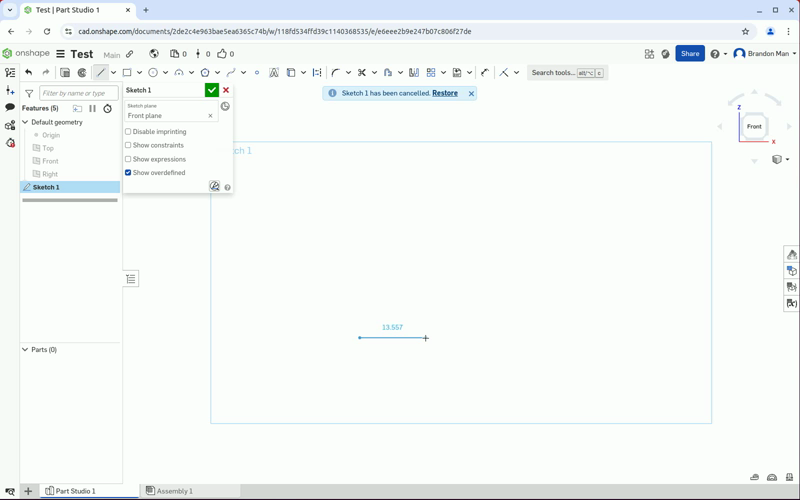
key_down(shift)
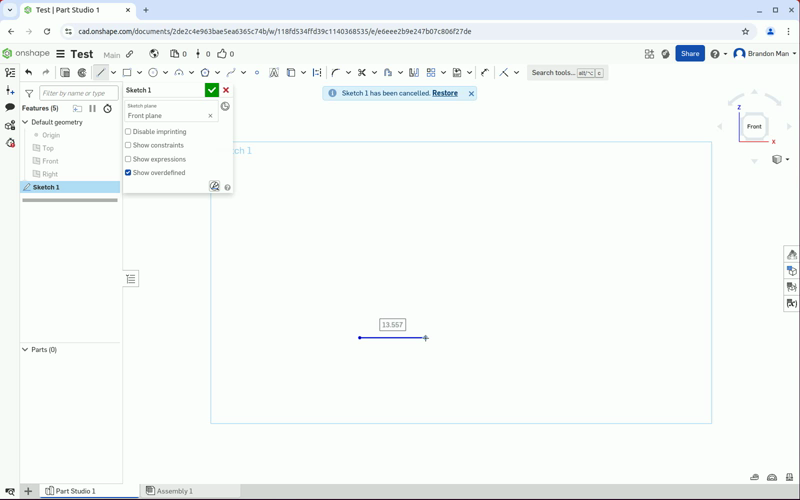
mouse_move(425, 226)
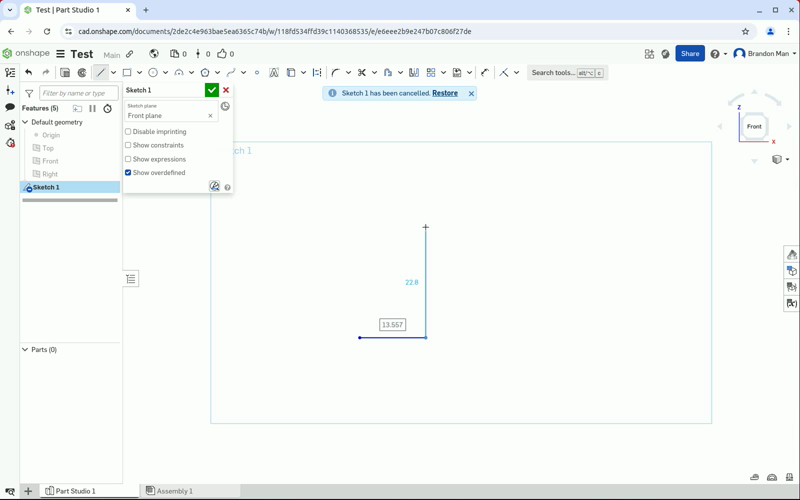
click(425, 226)
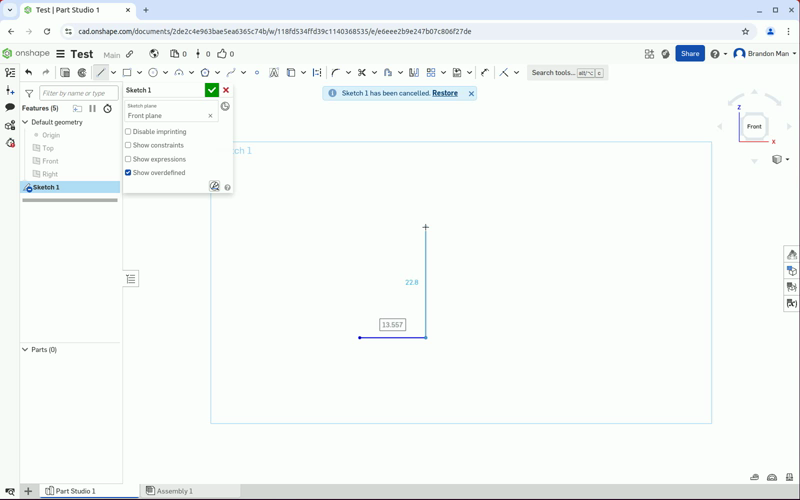
key_up(shift)
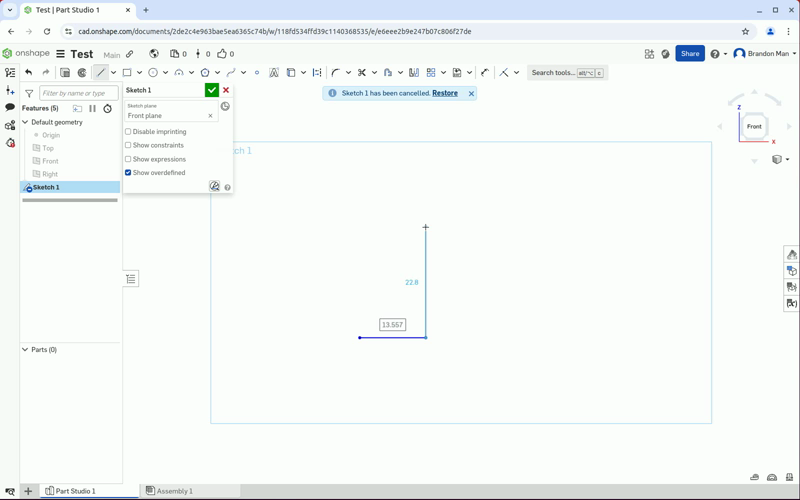
key_down(shift)
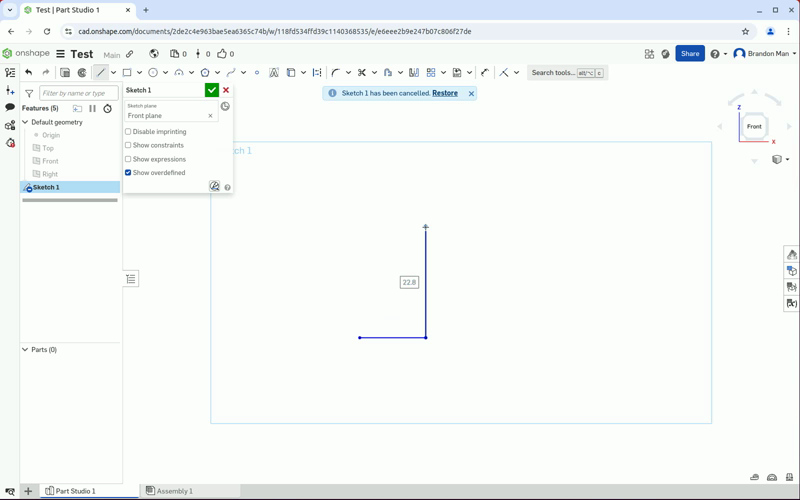
mouse_move(359, 226)
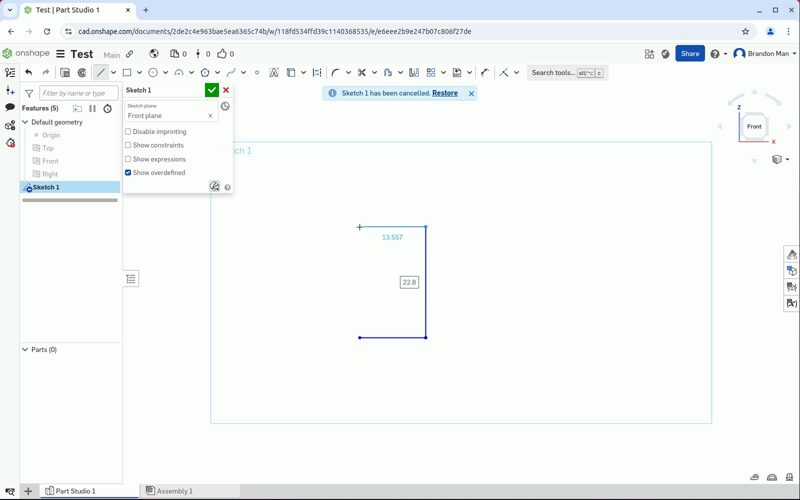
click(359, 226)
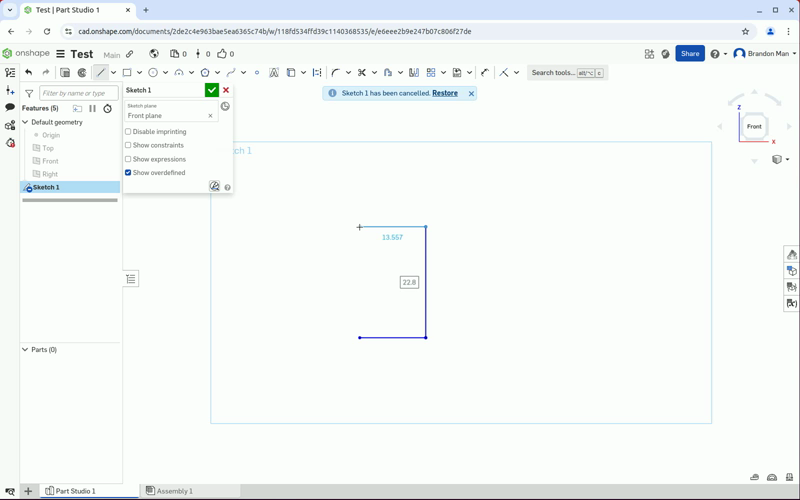
key_up(shift)
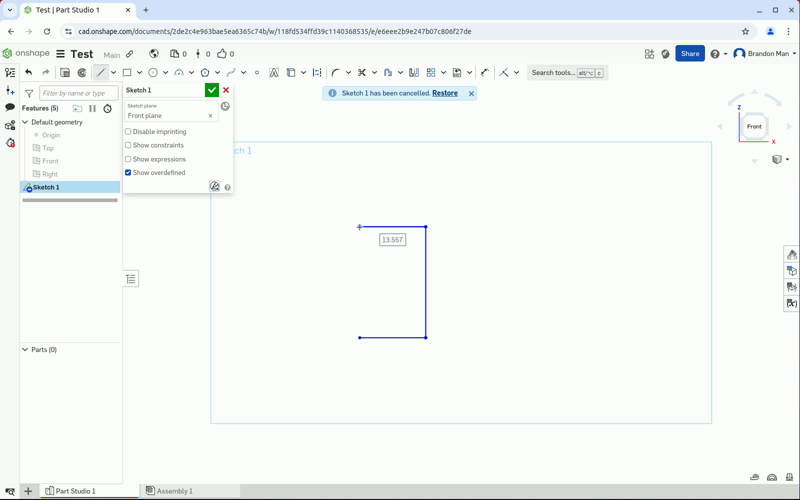
key_down(shift)
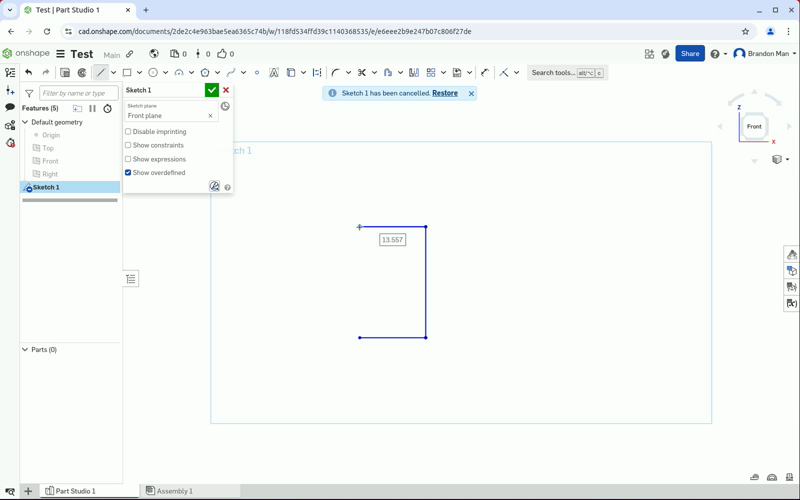
mouse_move(359, 337)
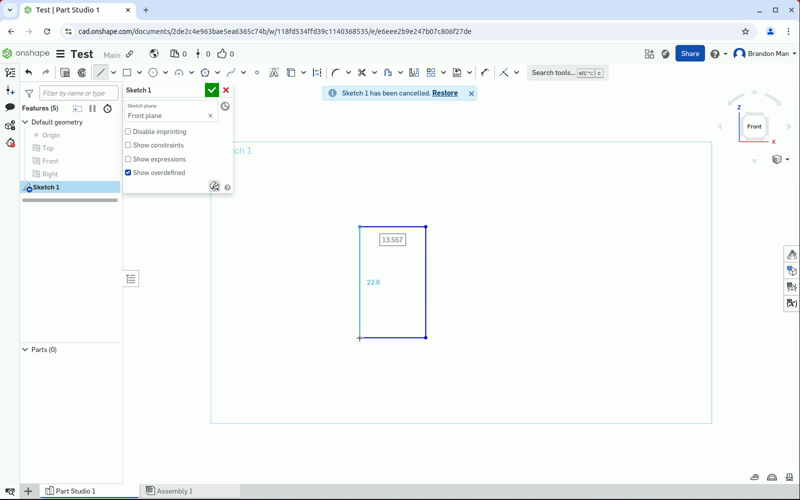
key_up(shift)
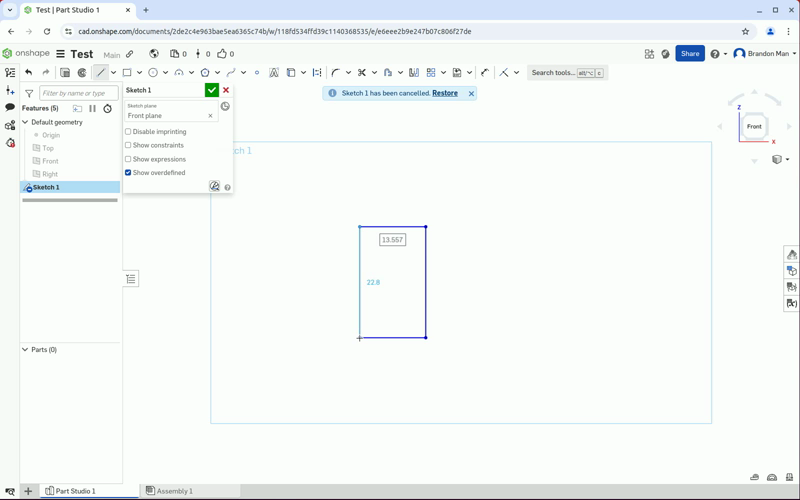
click(359, 337)
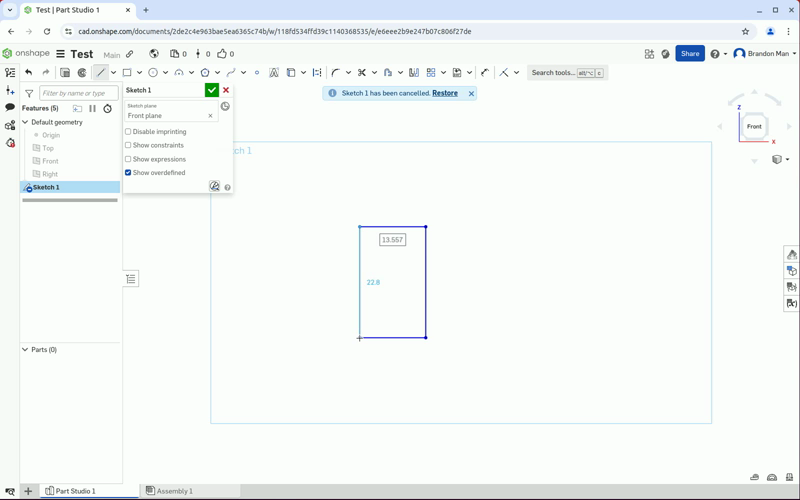
key(esc)
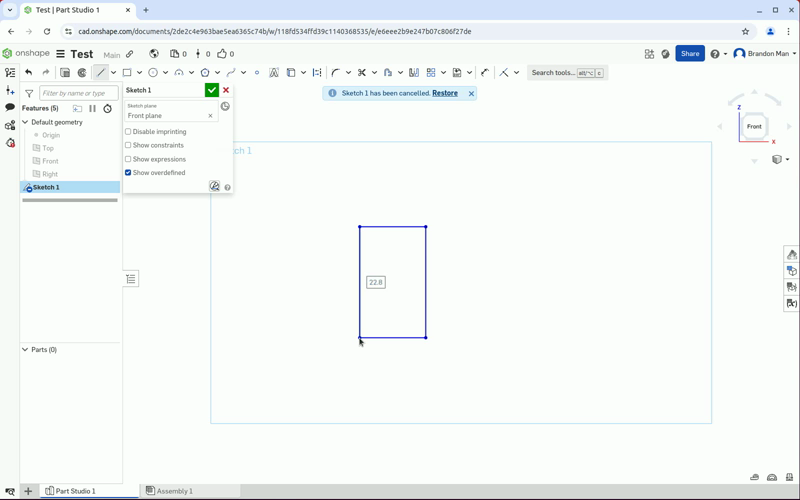
mouse_move(419, 275)
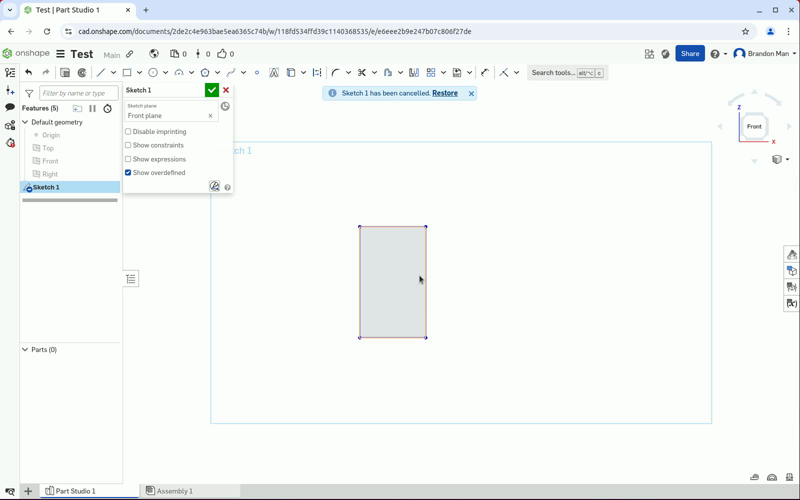
click(419, 275)
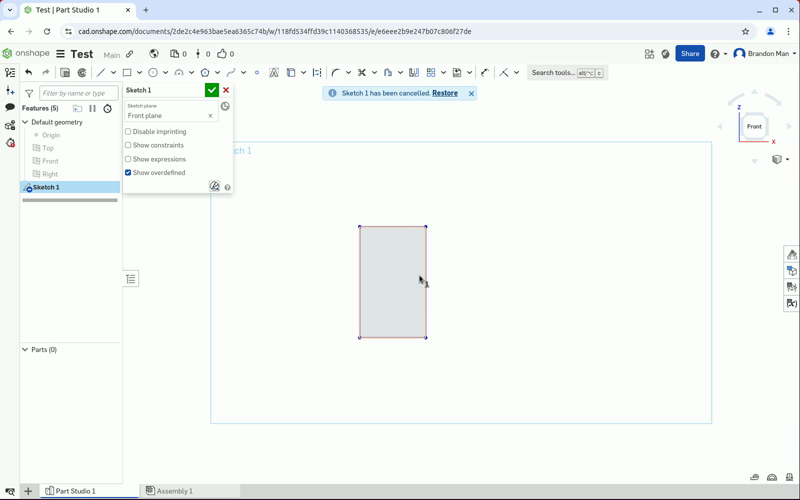
mouse_move(73, 352)
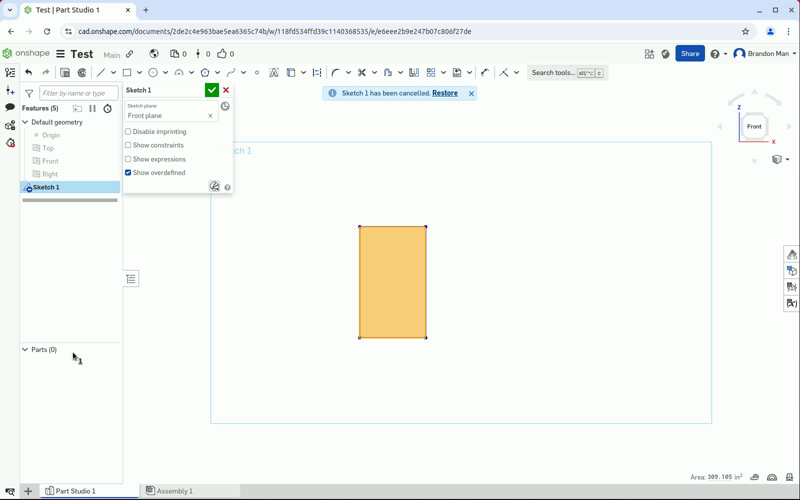
key(shift+y)
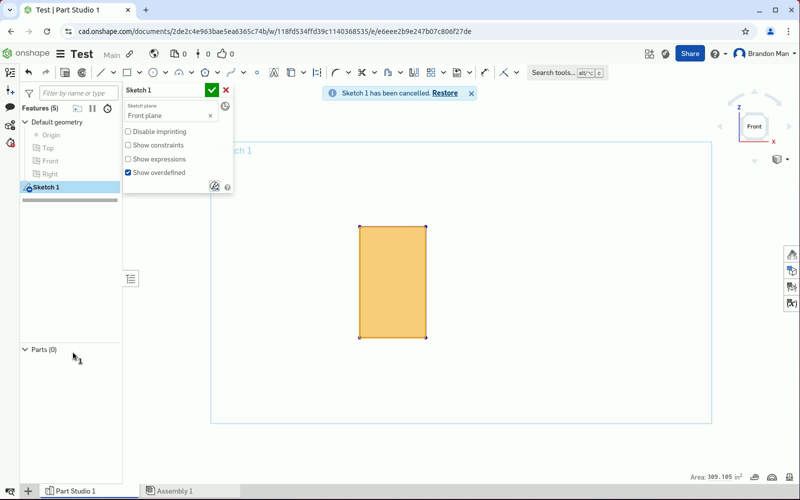
key(shift+e)
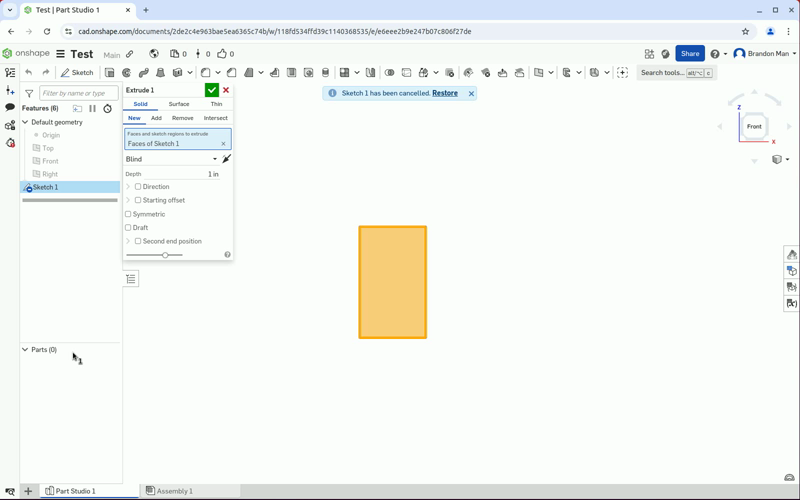
mouse_move(143, 106)
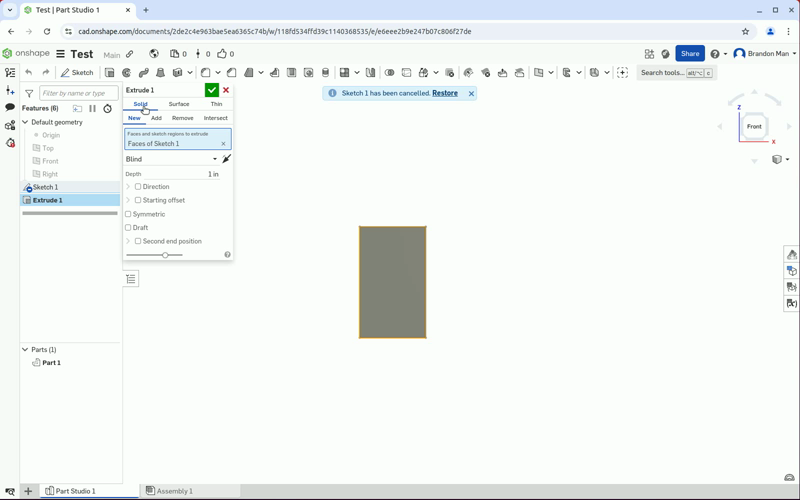
click(143, 106)
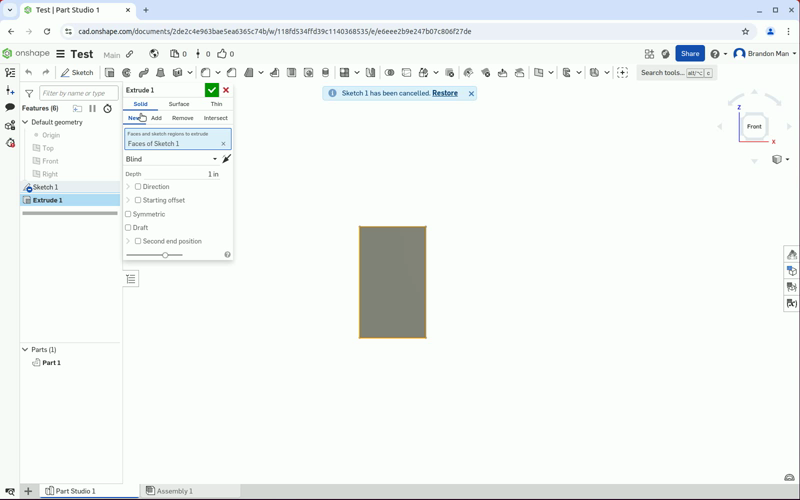
mouse_move(137, 120)
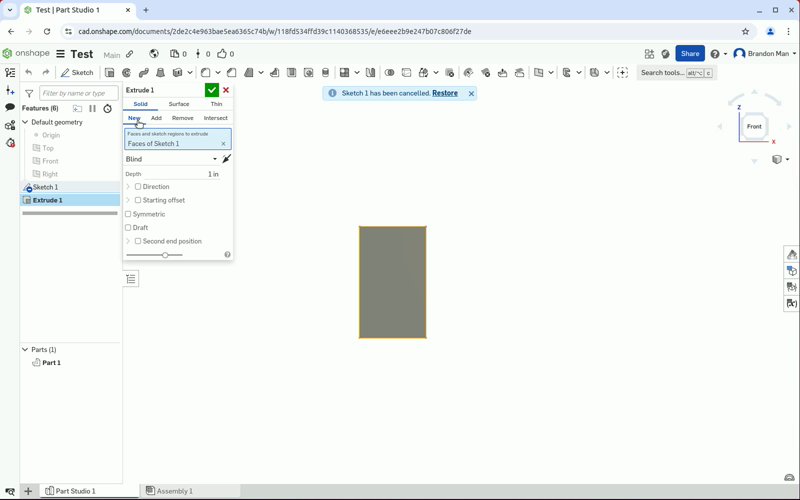
click(137, 120)
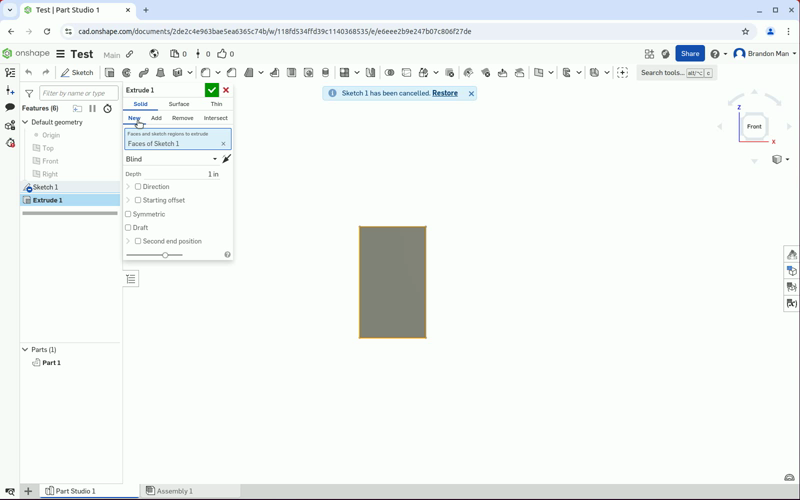
key(tab, 4)
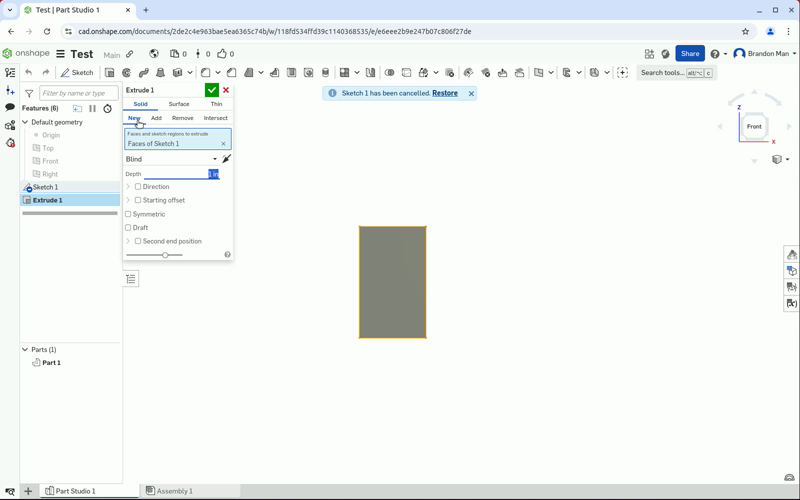
text(9.147)
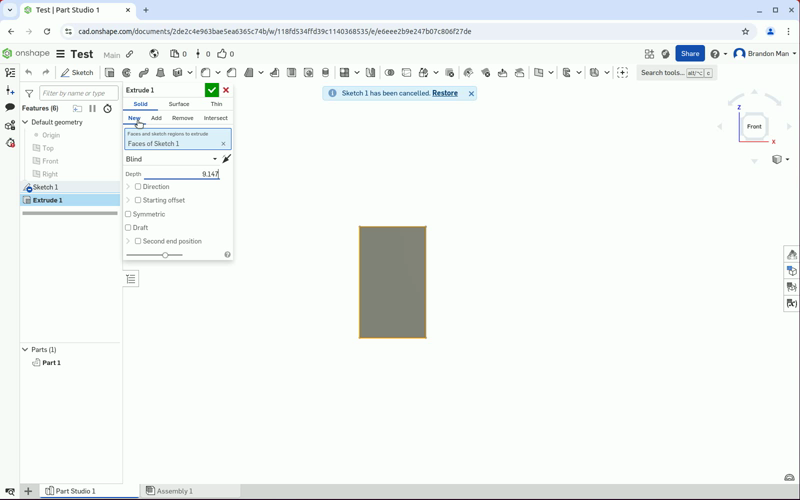
key(enter)
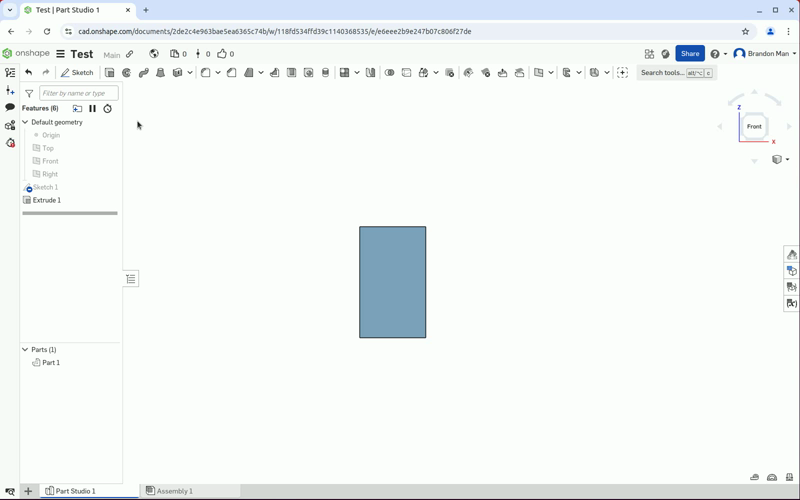
key(shift+h)
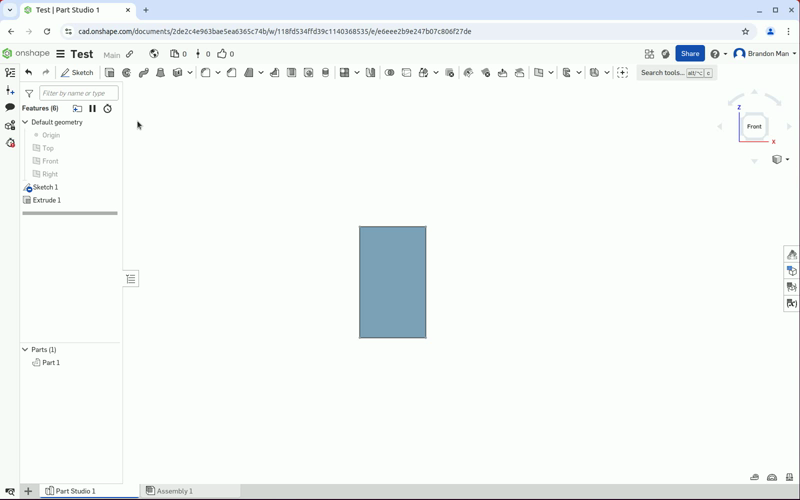
key(shift+h)
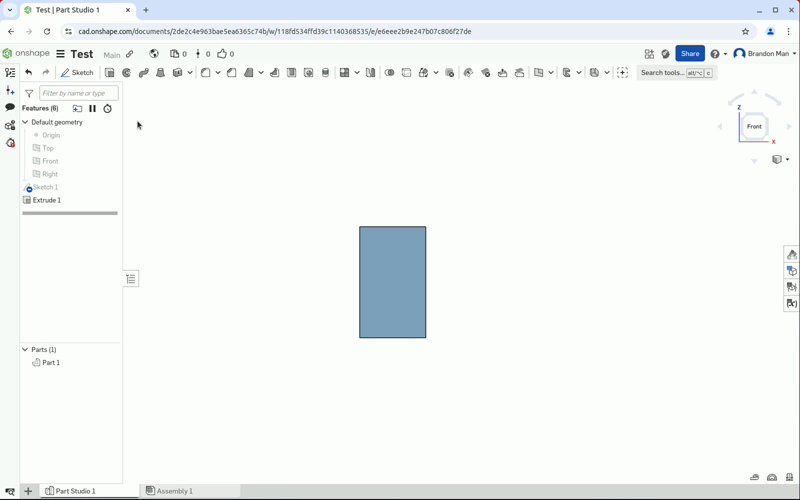
mouse_move(73, 189)
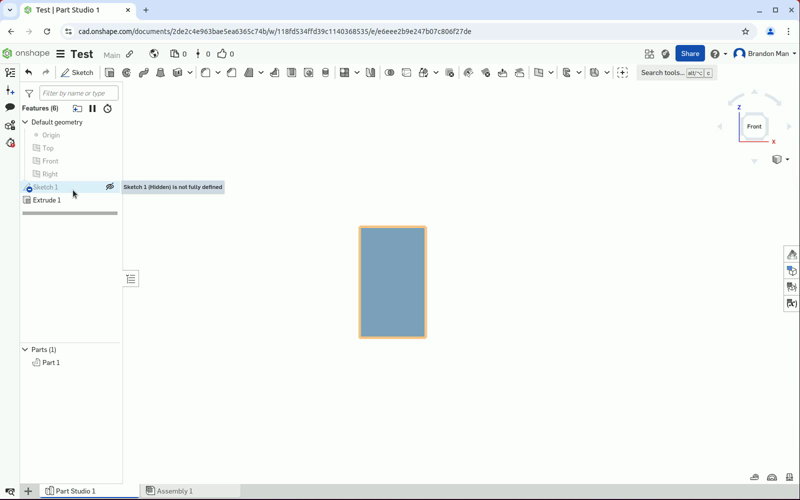
click(73, 189)
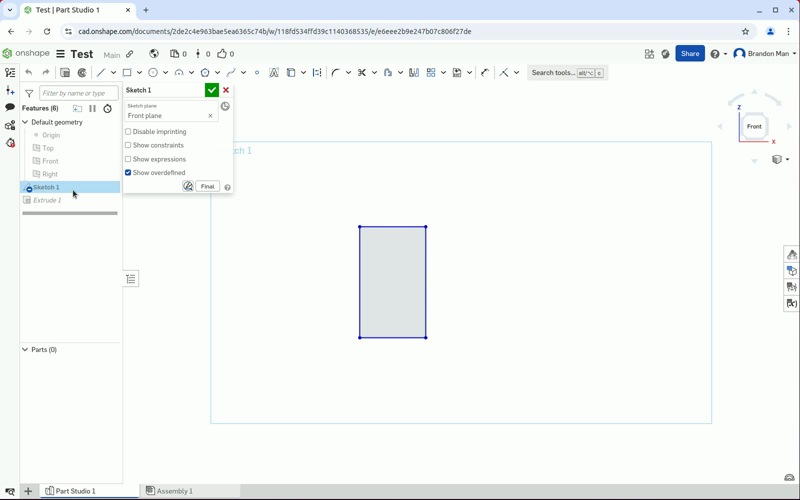
mouse_move(229, 92)
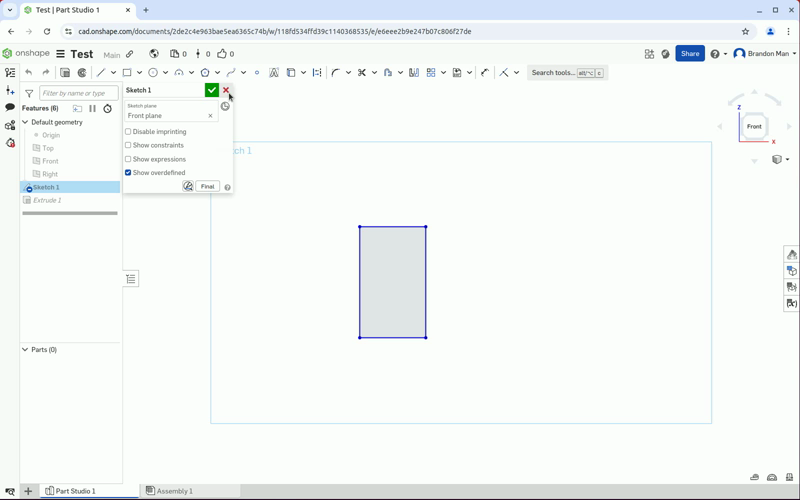
click(229, 92)
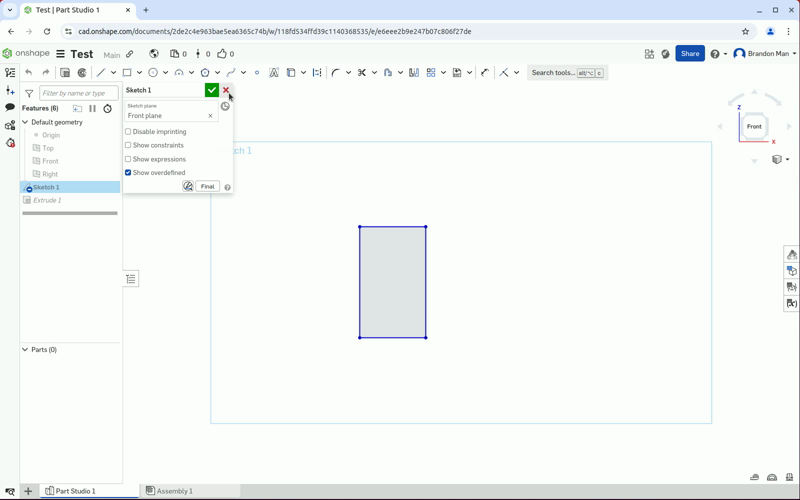
key(shift+s)
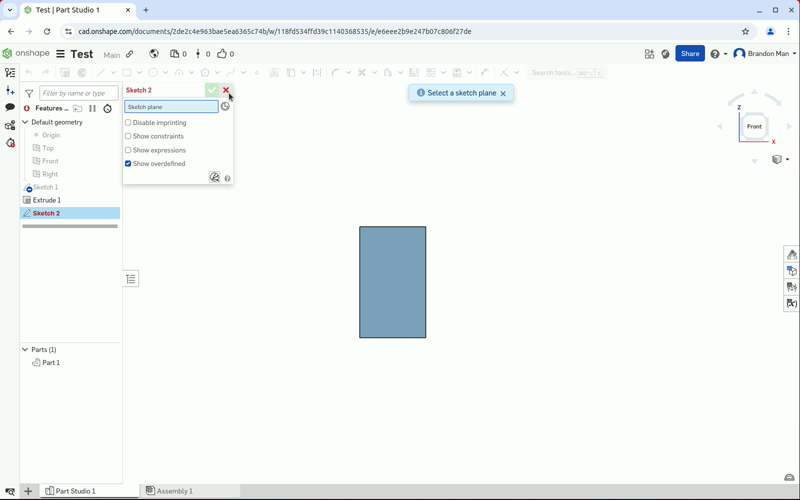
mouse_move(73, 163)
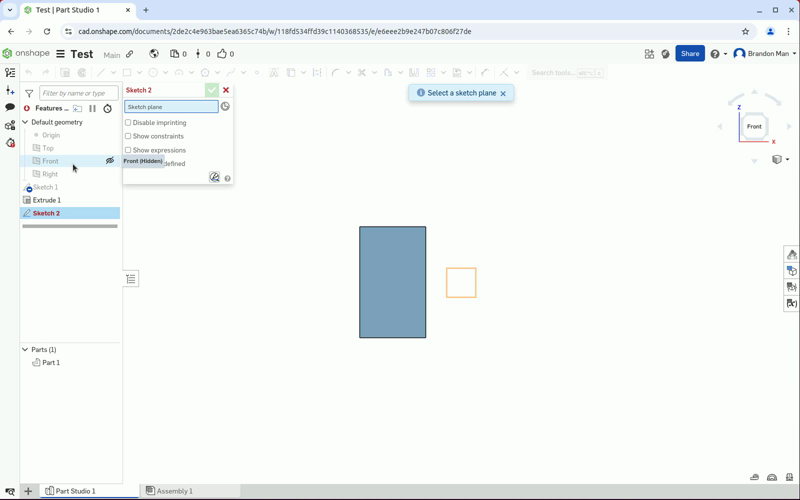
click(73, 163)
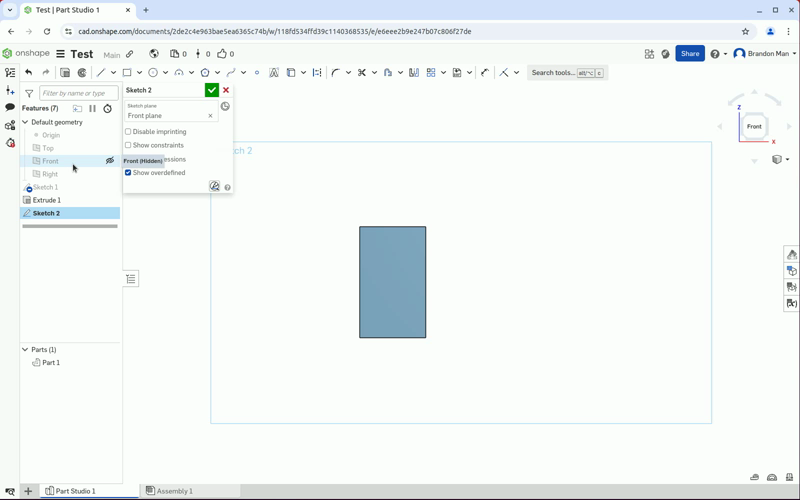
mouse_move(73, 352)
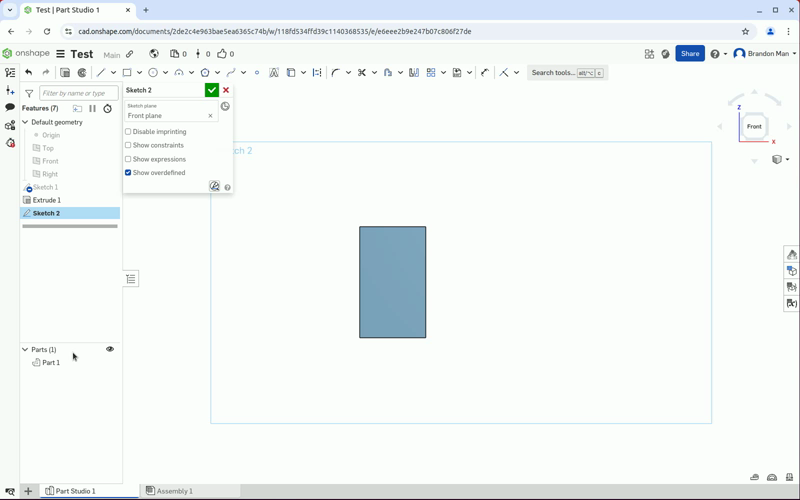
key(y)
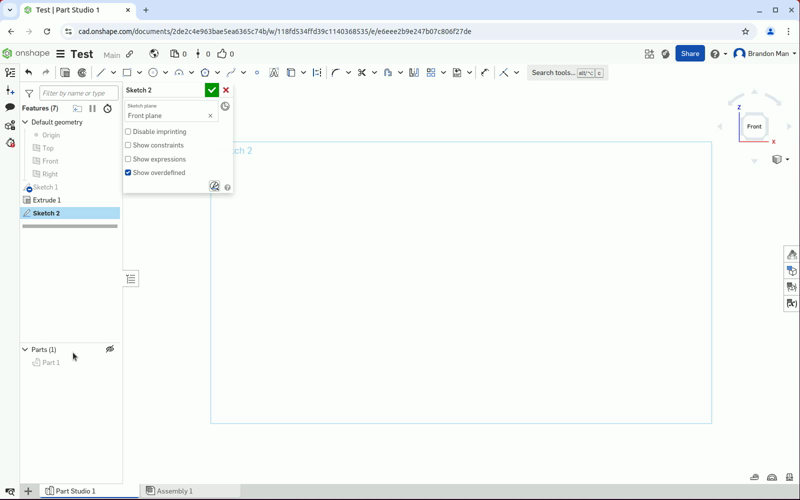
key(l)
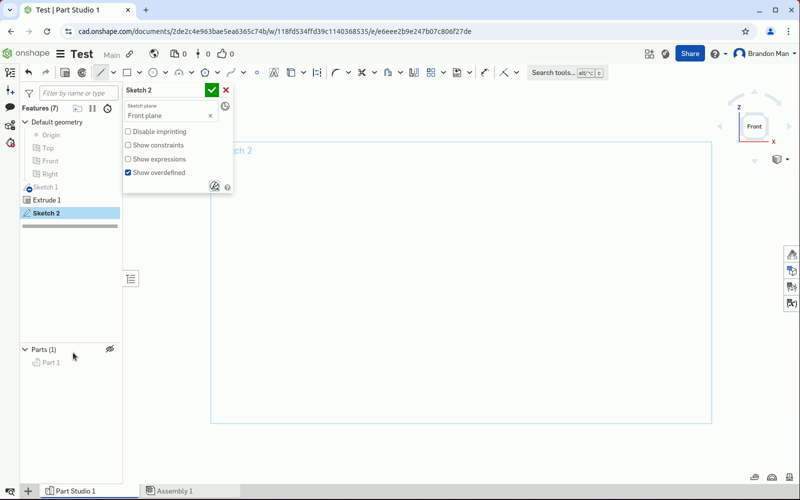
key_down(shift)
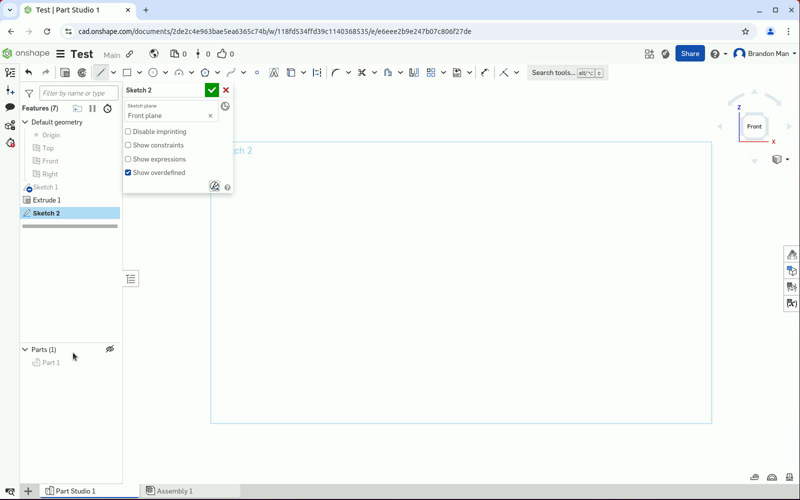
mouse_move(359, 339)
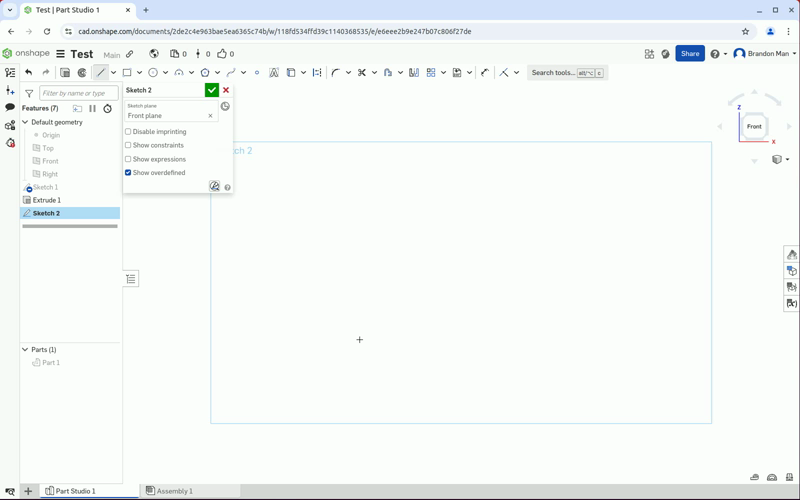
click(359, 339)
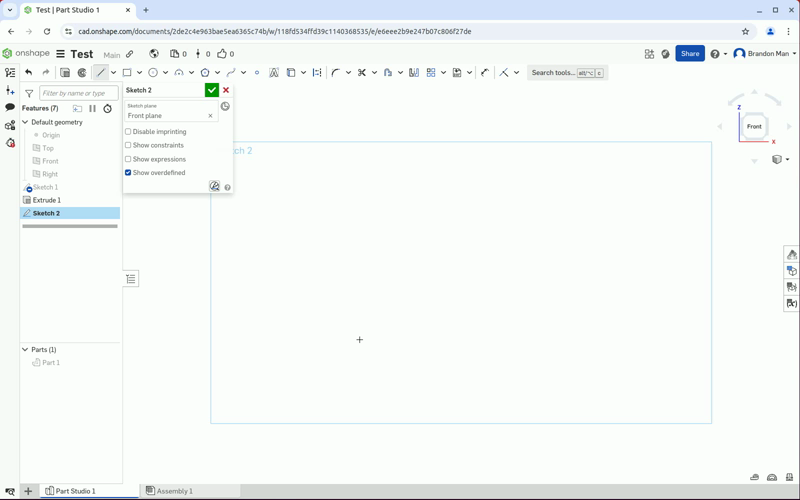
key_up(shift)
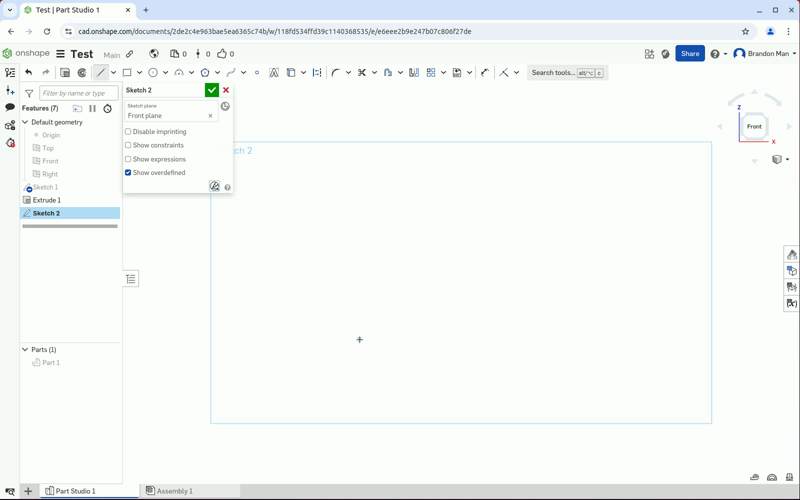
key_down(shift)
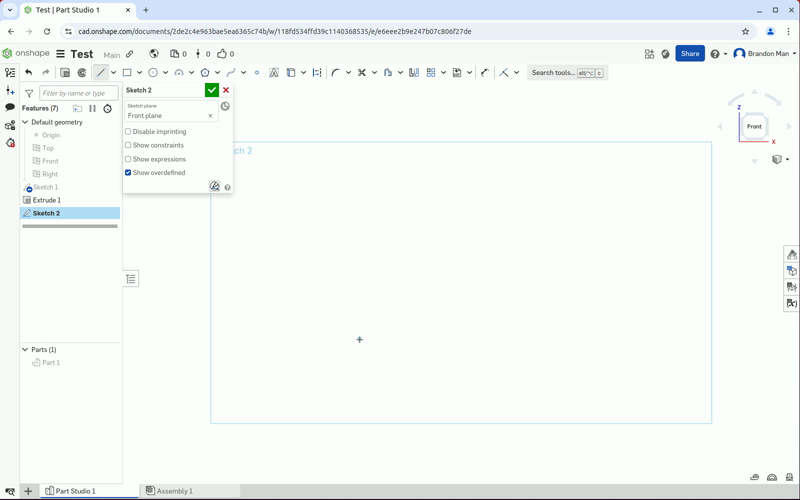
mouse_move(559, 339)
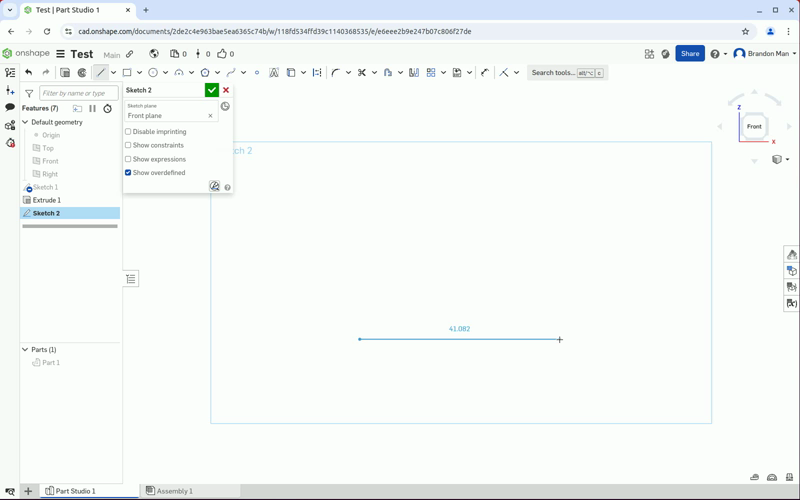
click(559, 339)
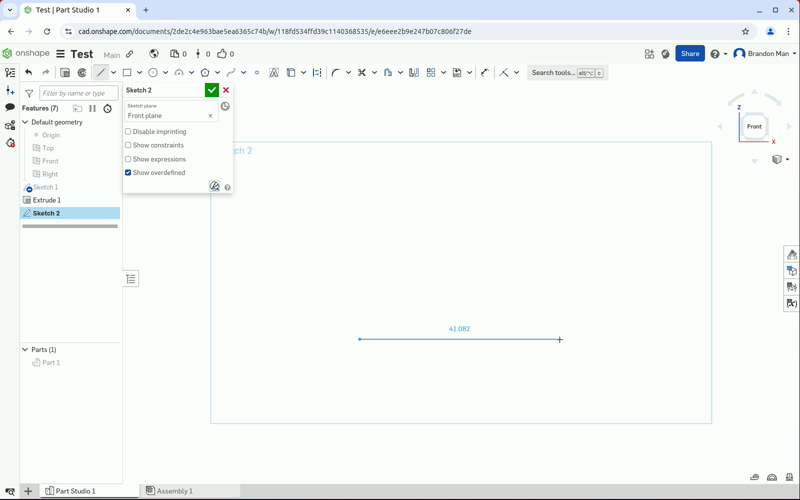
key_up(shift)
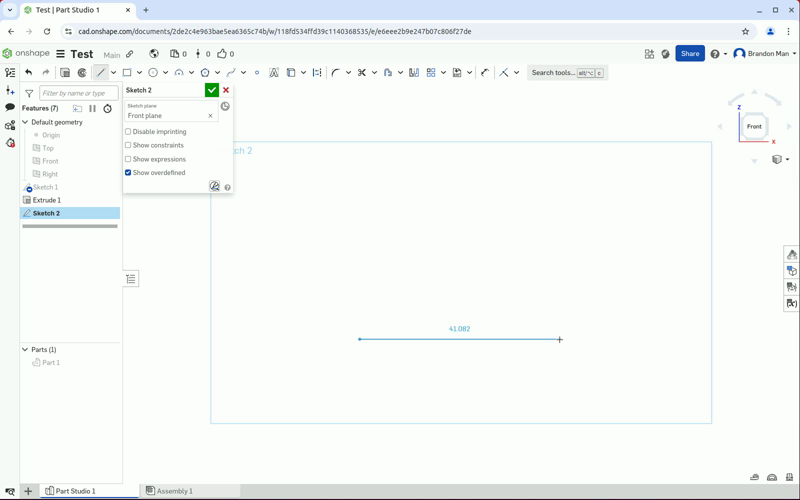
key_down(shift)
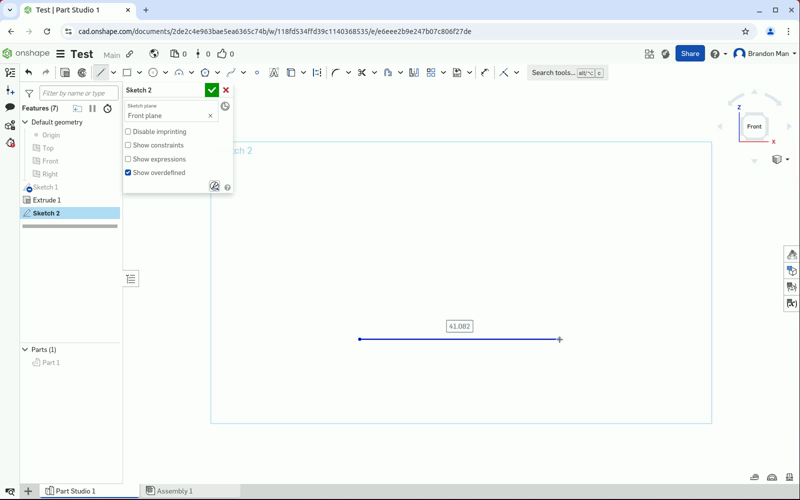
mouse_move(559, 228)
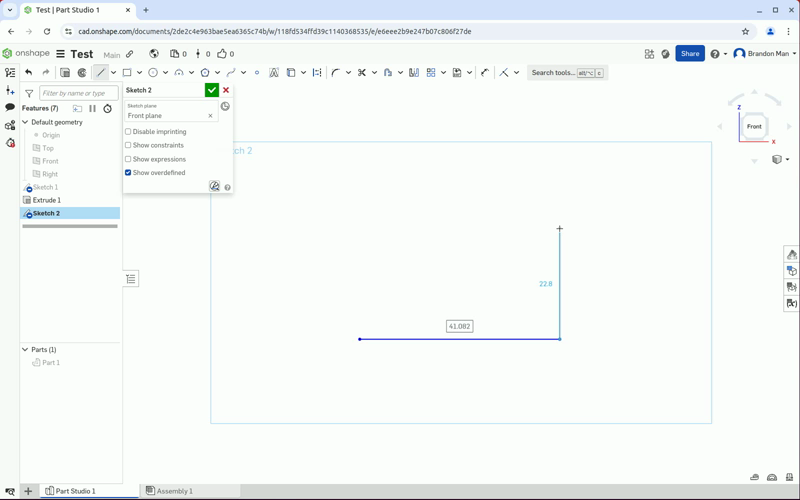
click(559, 228)
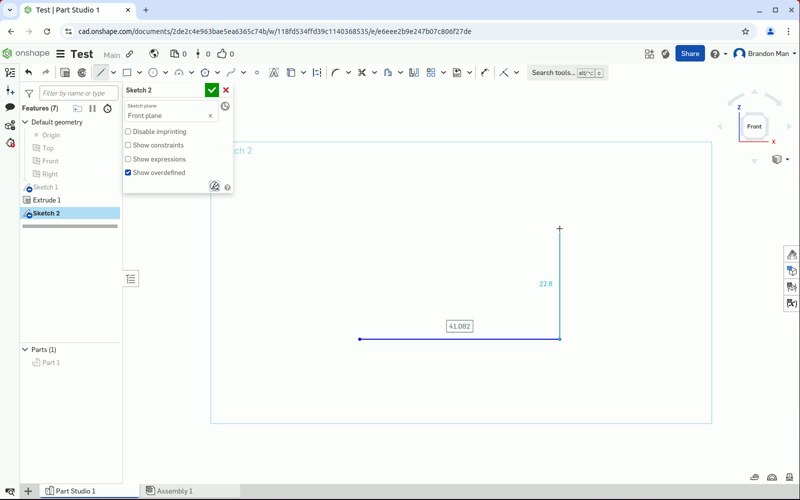
key_up(shift)
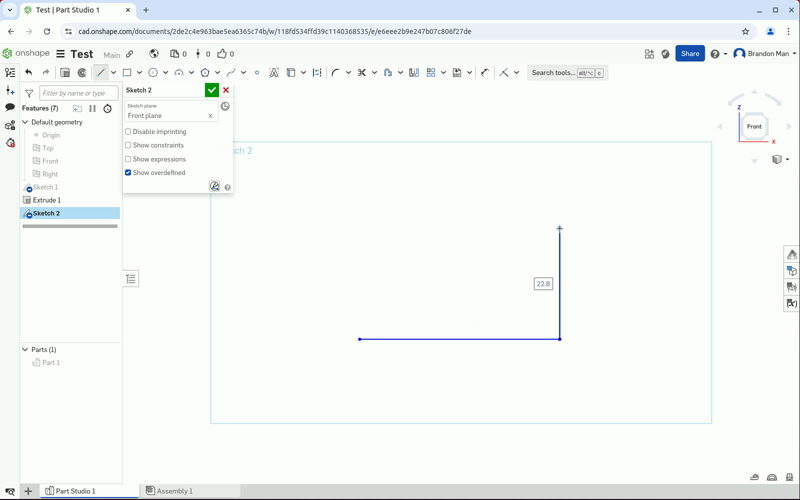
key_down(shift)
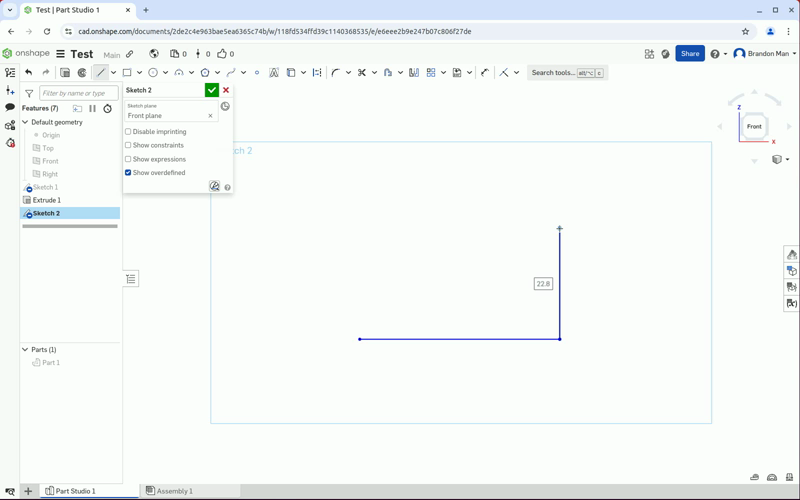
mouse_move(359, 228)
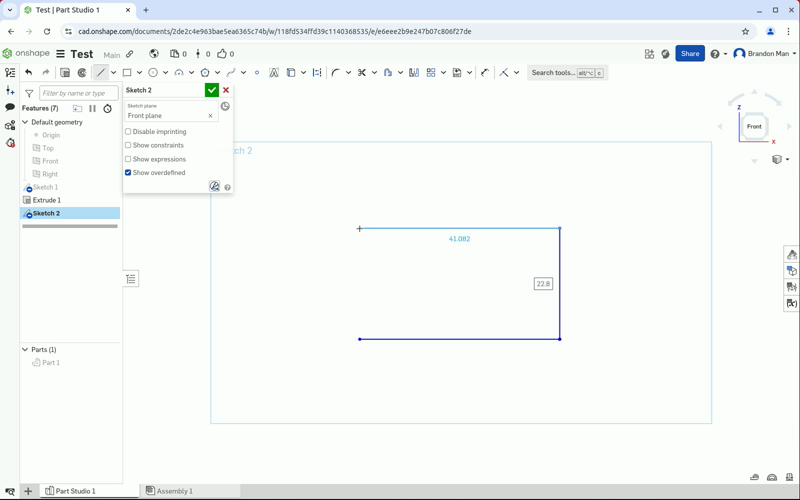
click(359, 228)
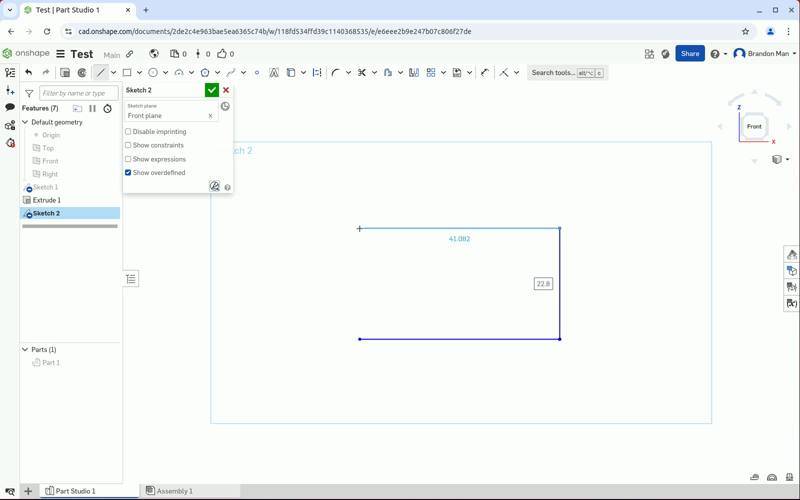
key_up(shift)
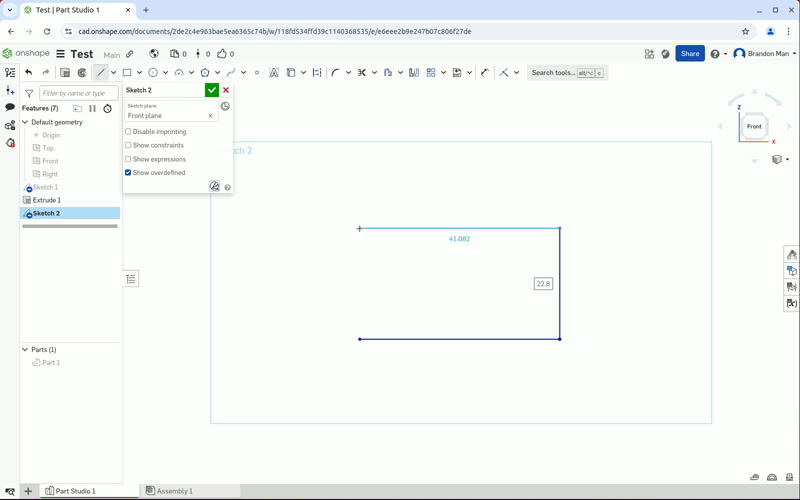
key_down(shift)
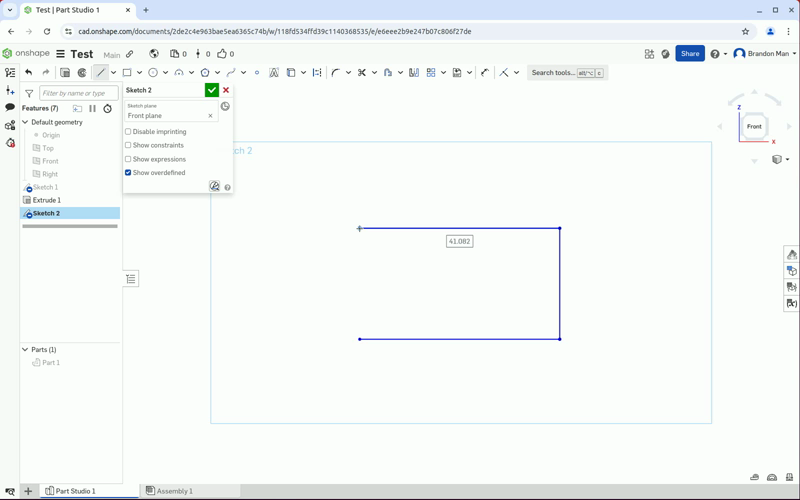
mouse_move(359, 339)
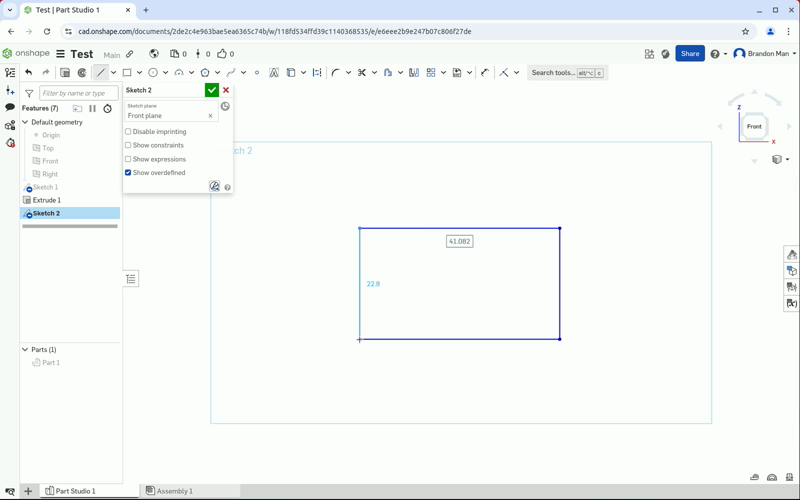
key_up(shift)
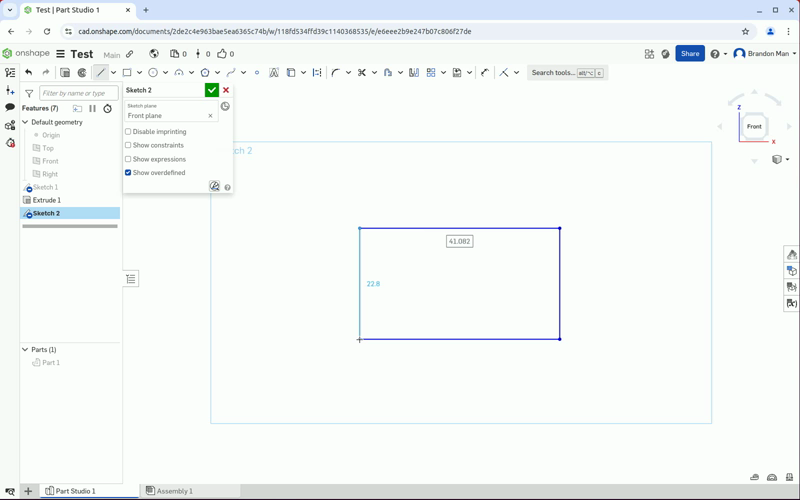
click(359, 339)
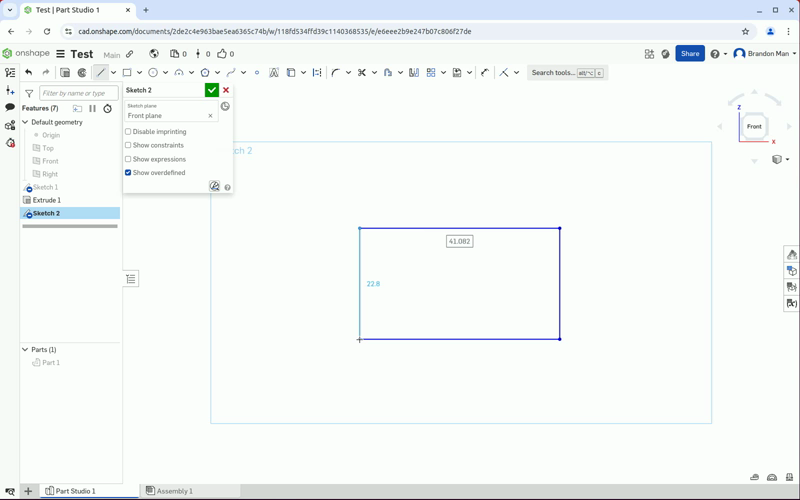
key(esc)
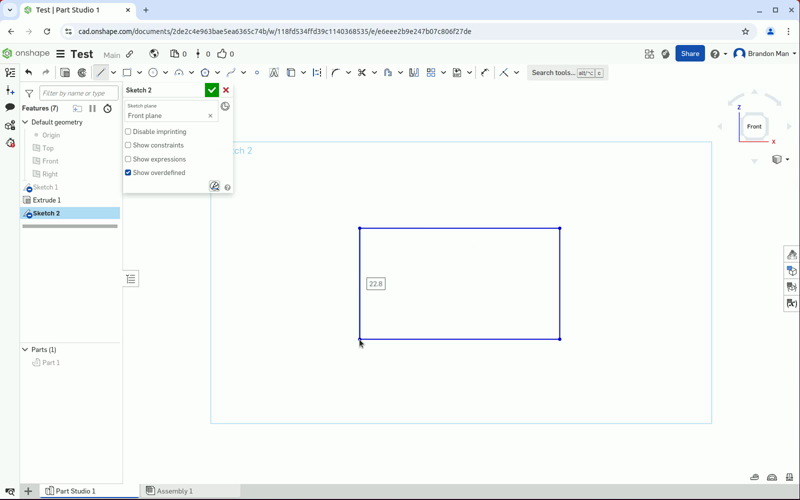
mouse_move(512, 298)
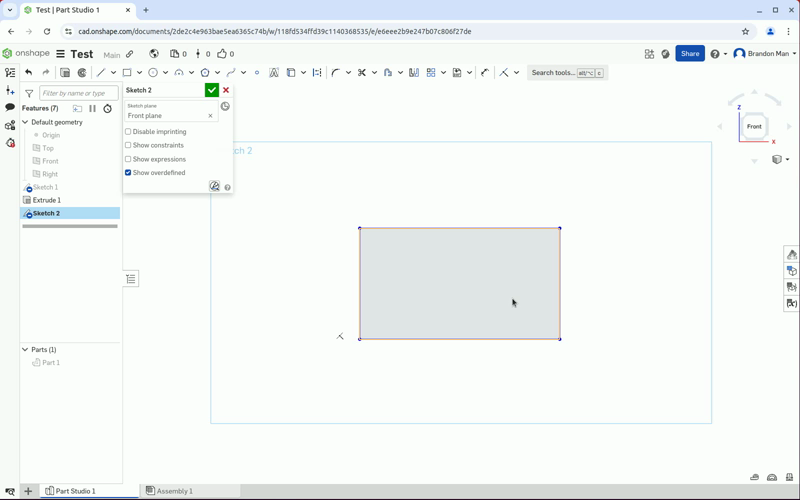
click(512, 298)
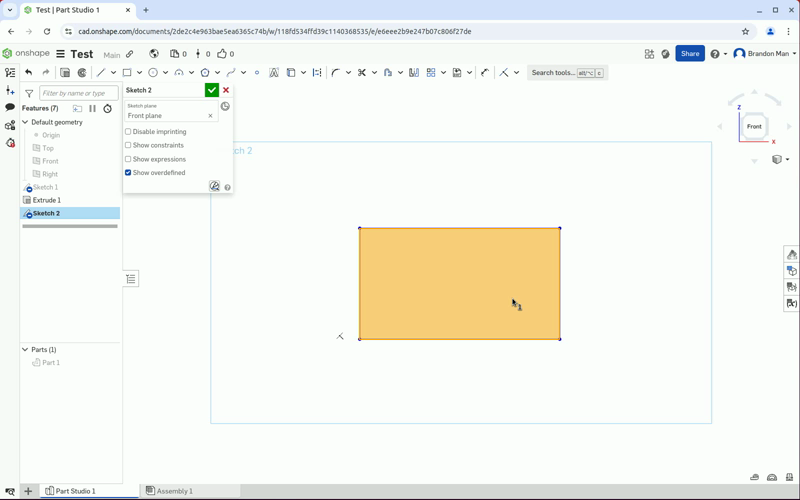
mouse_move(73, 352)
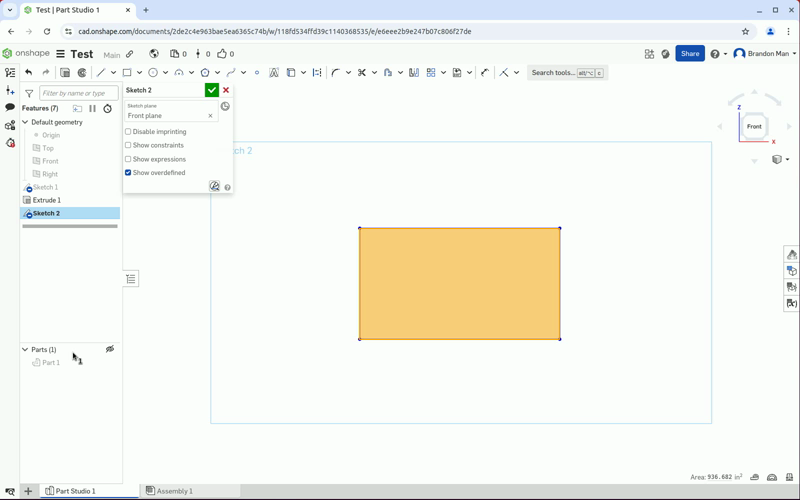
key(shift+y)
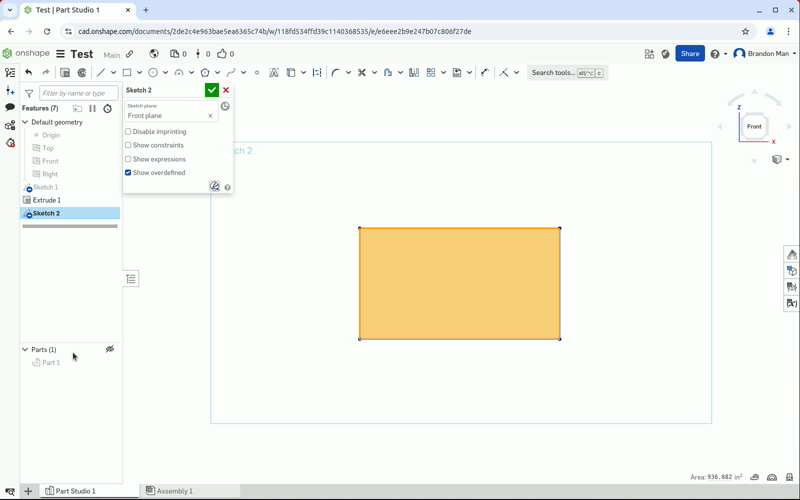
key(shift+e)
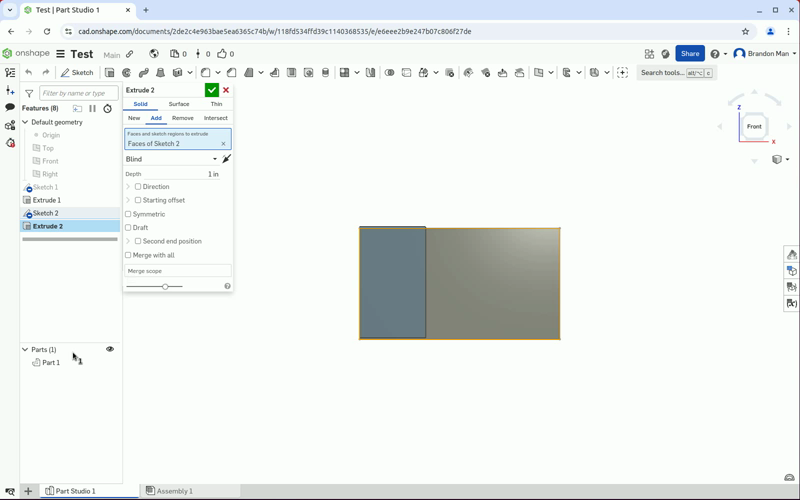
mouse_move(143, 106)
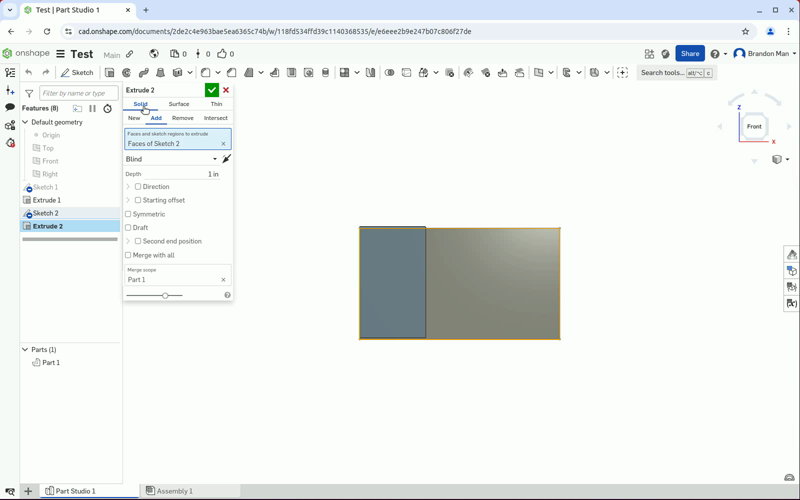
click(143, 106)
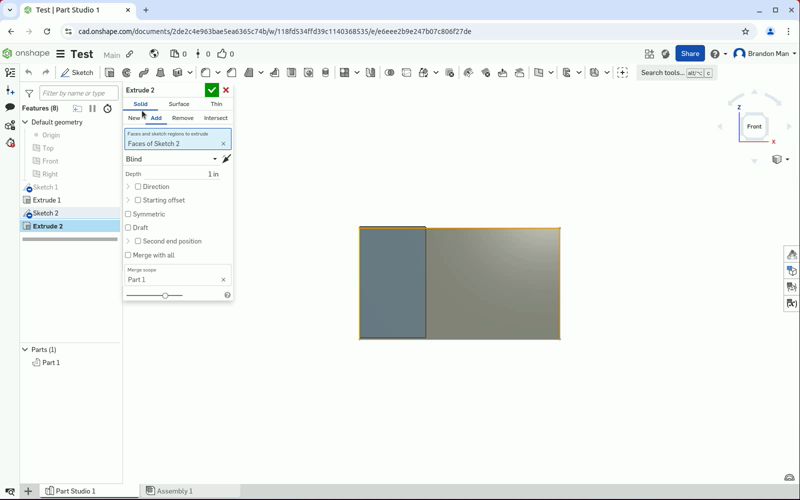
mouse_move(137, 120)
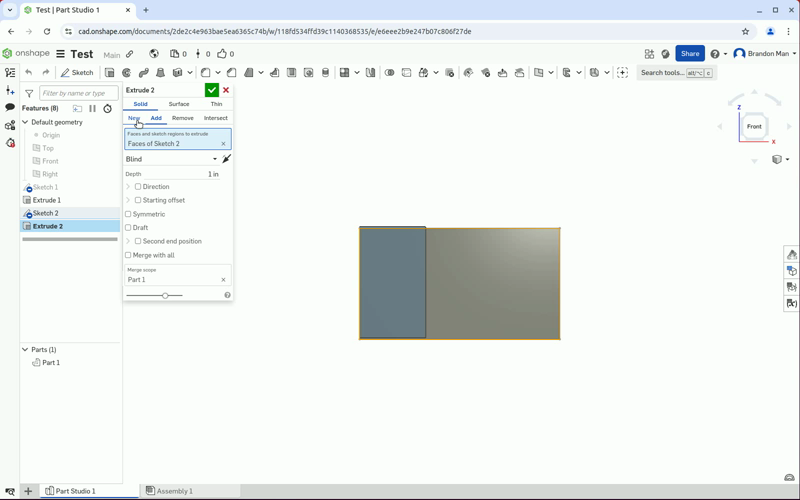
click(137, 120)
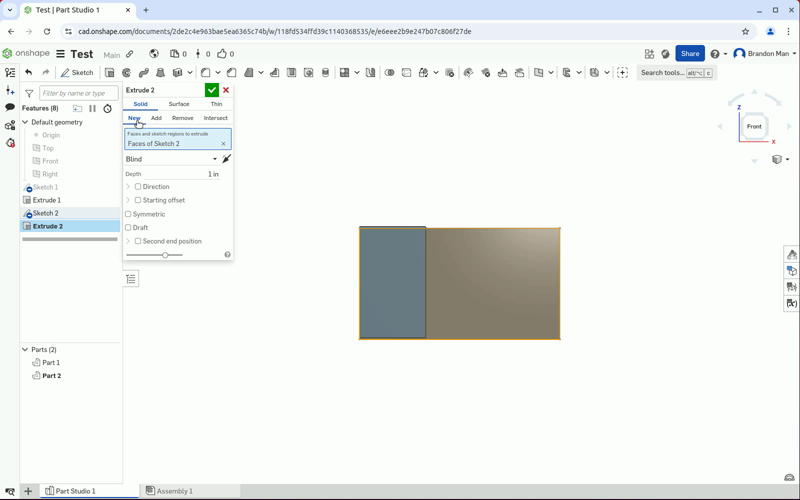
key(tab, 4)
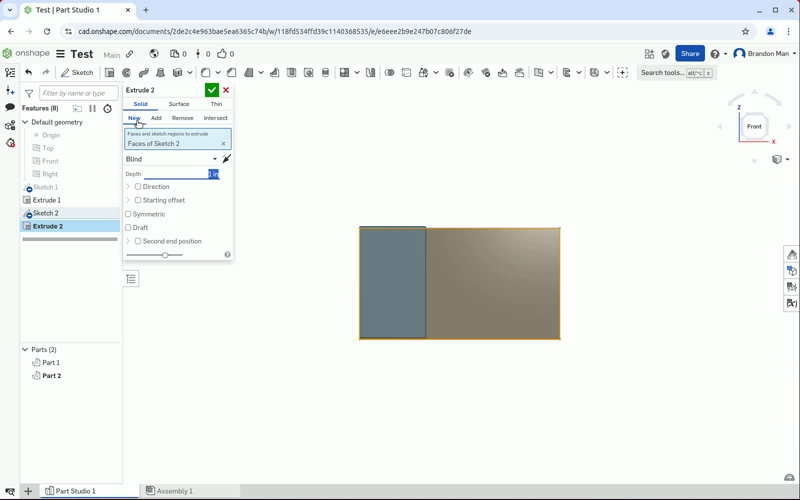
text(5.296)
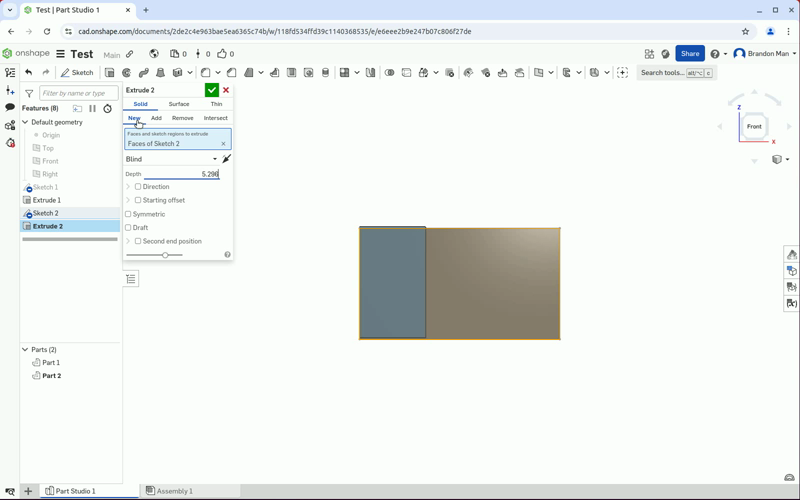
key(enter)
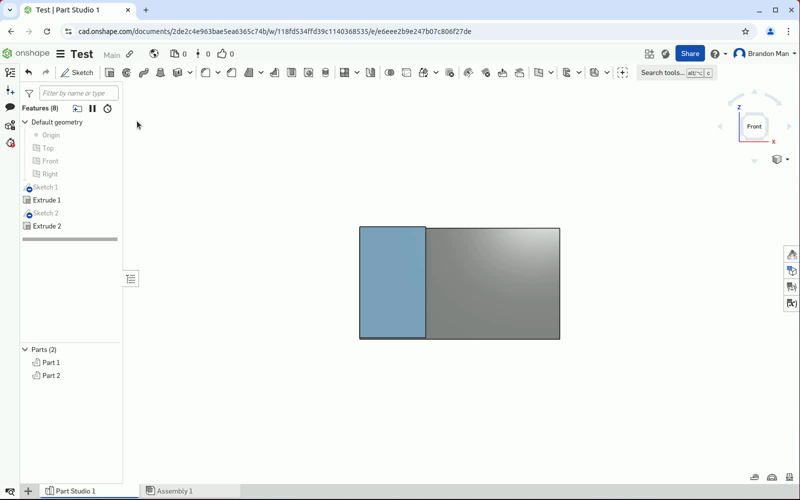
key(shift+h)
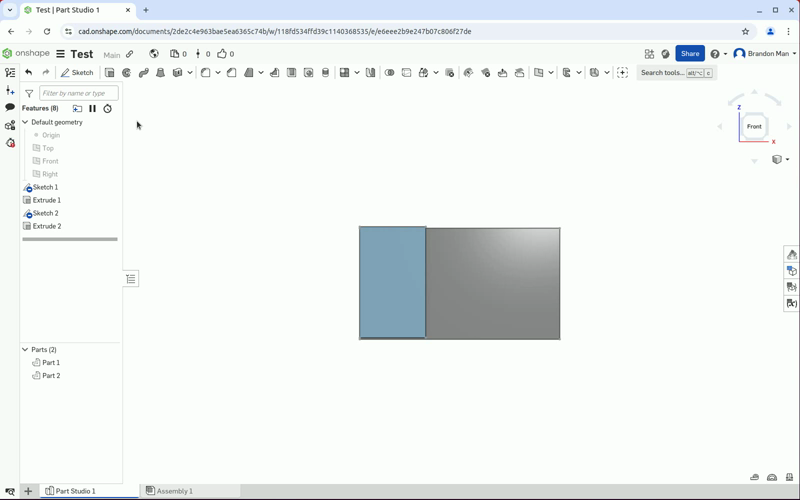
key(shift+h)
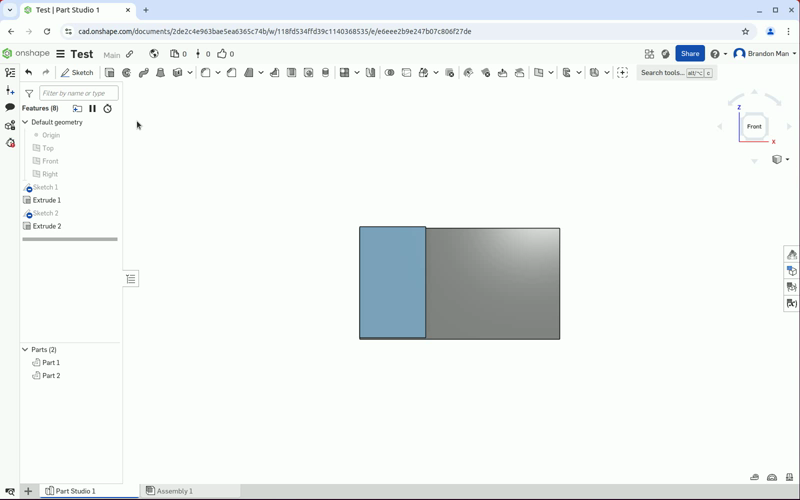
mouse_move(73, 189)
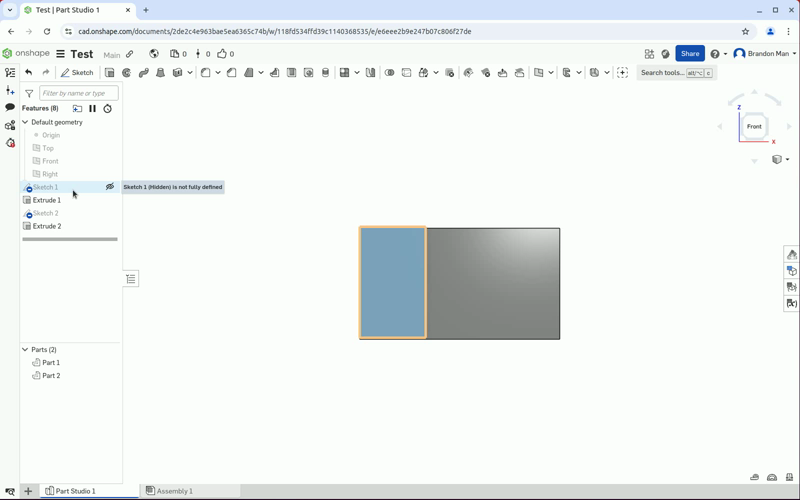
click(73, 189)
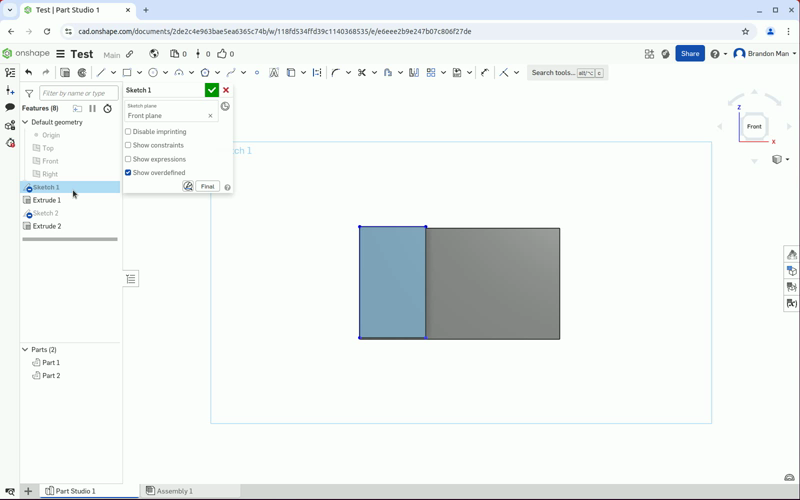
mouse_move(229, 92)
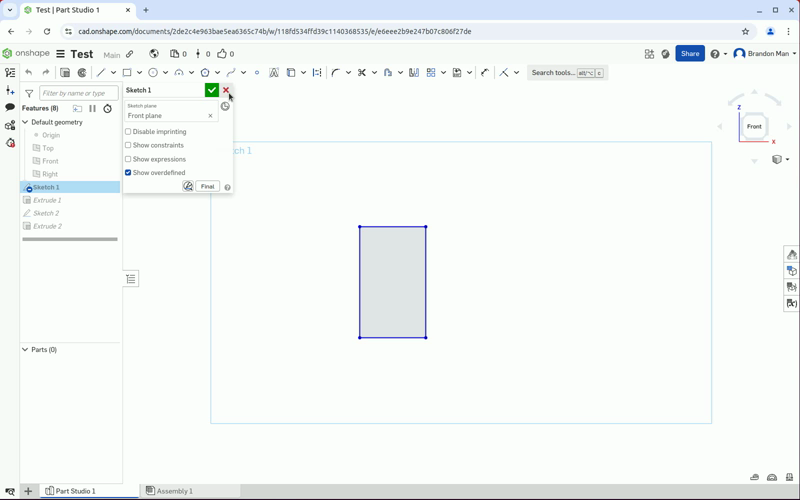
click(229, 92)
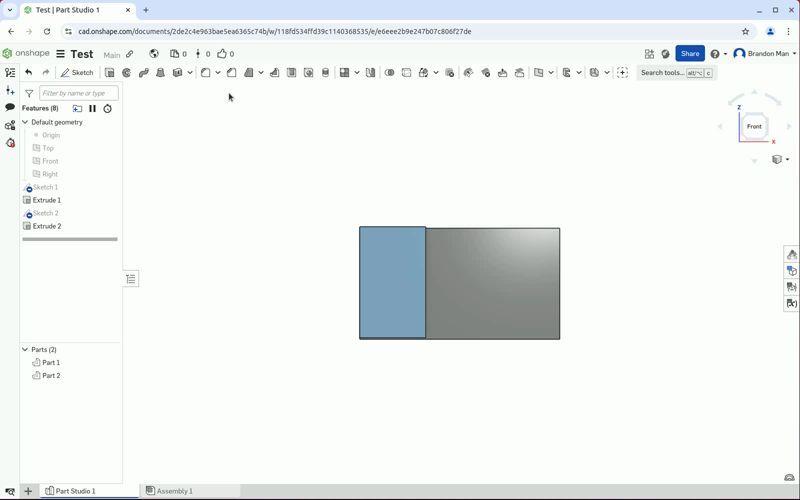
mouse_move(541, 75)
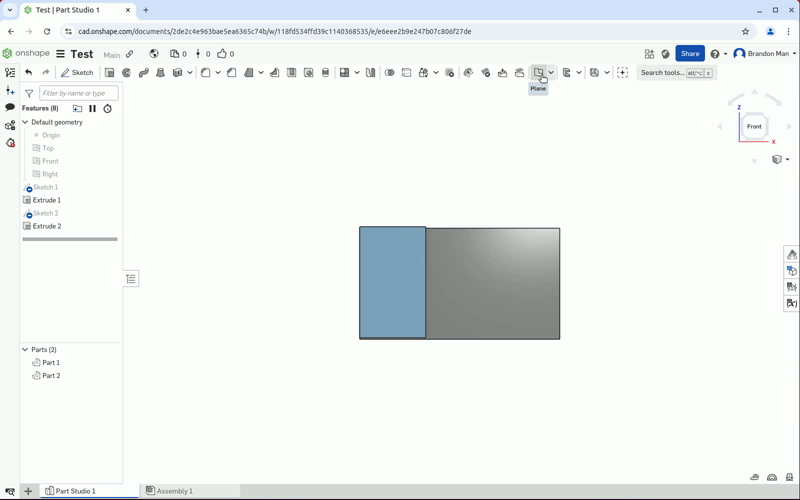
click(541, 75)
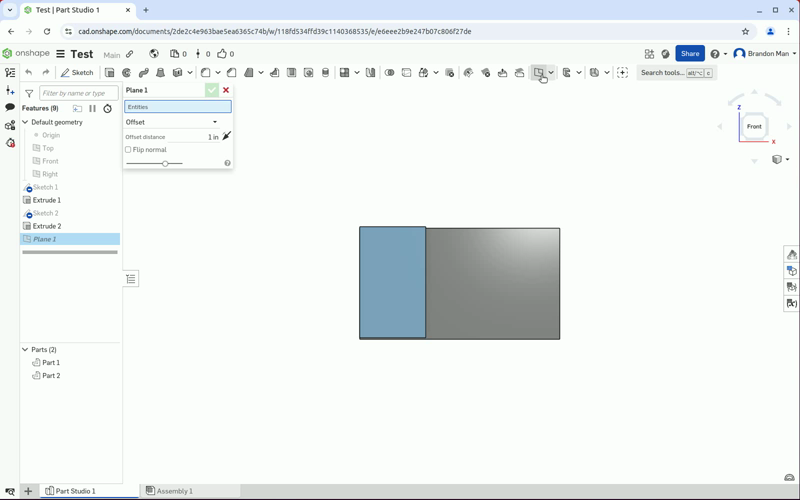
mouse_move(73, 163)
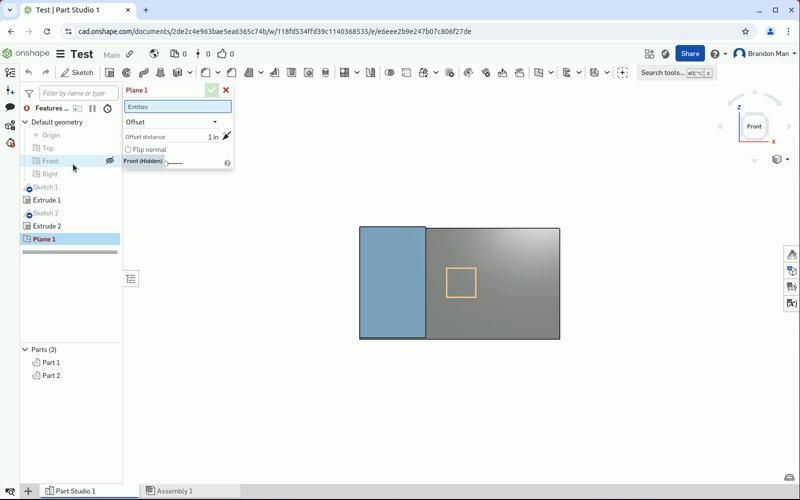
click(73, 163)
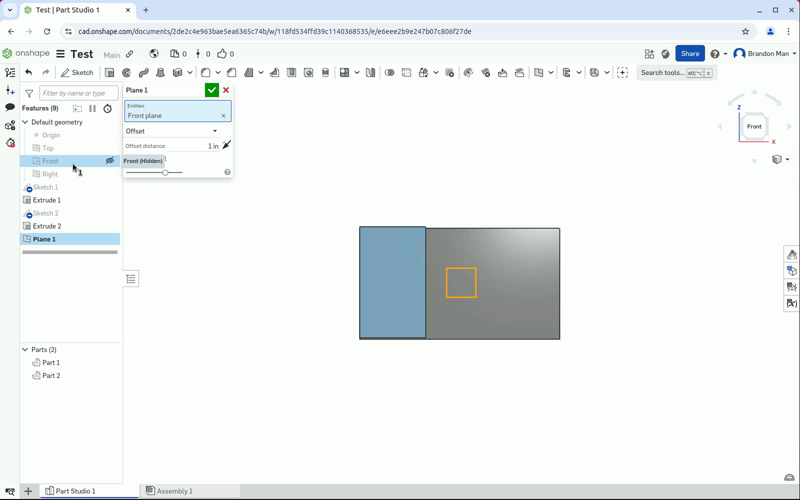
key(tab, 2)
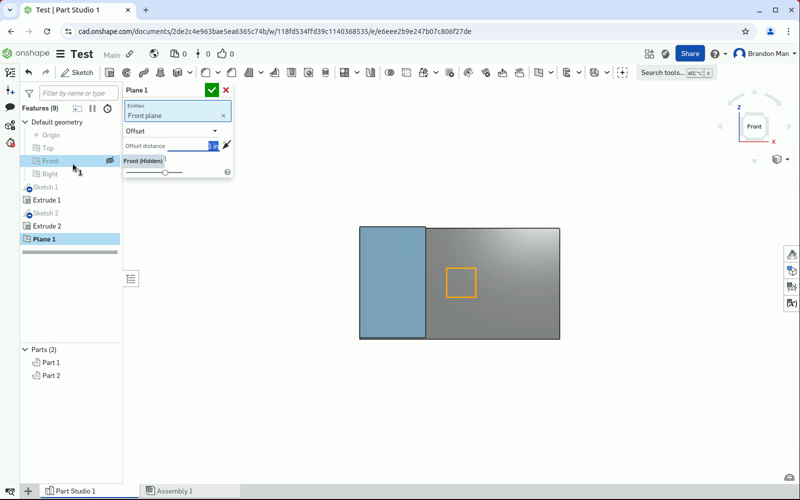
text(5.299)
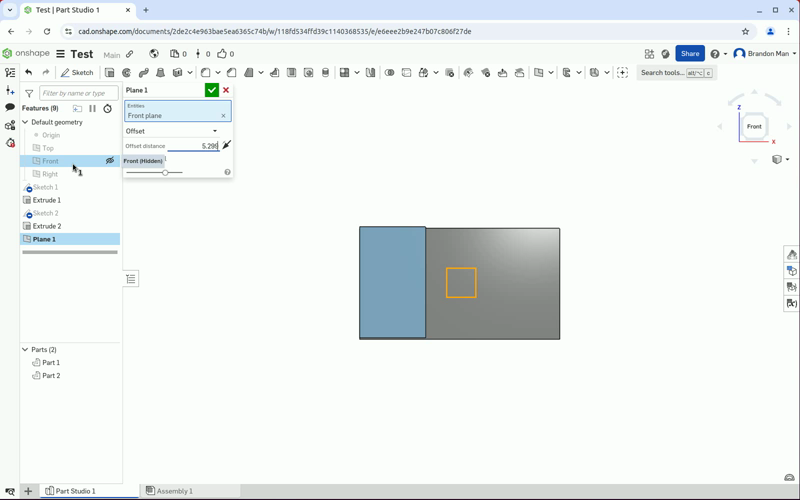
key(enter, 2)
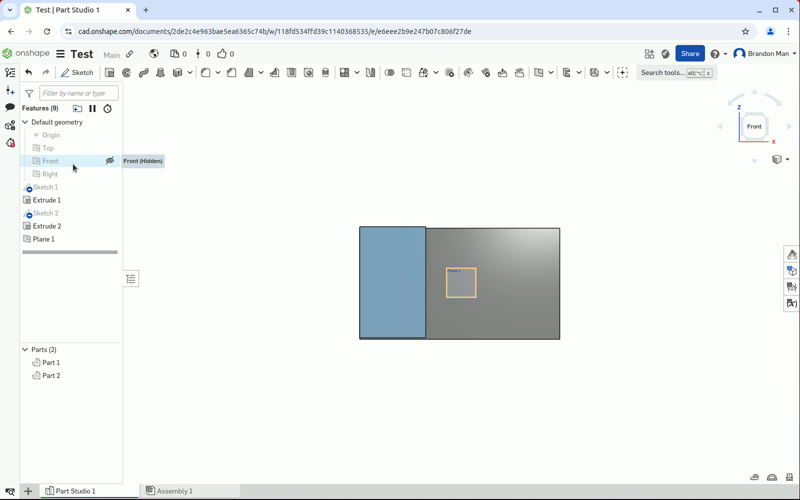
key(shift+s)
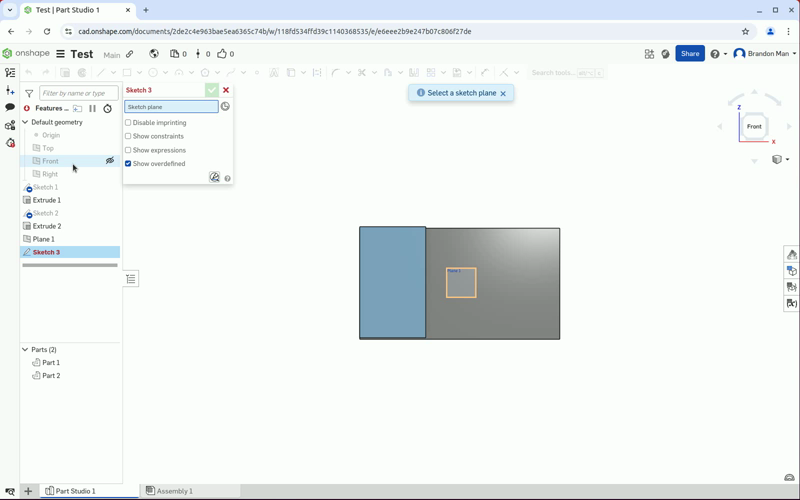
mouse_move(73, 241)
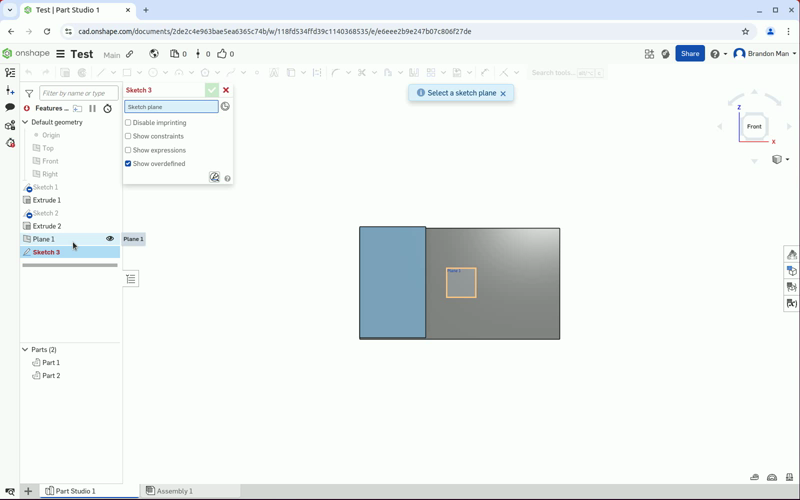
click(73, 241)
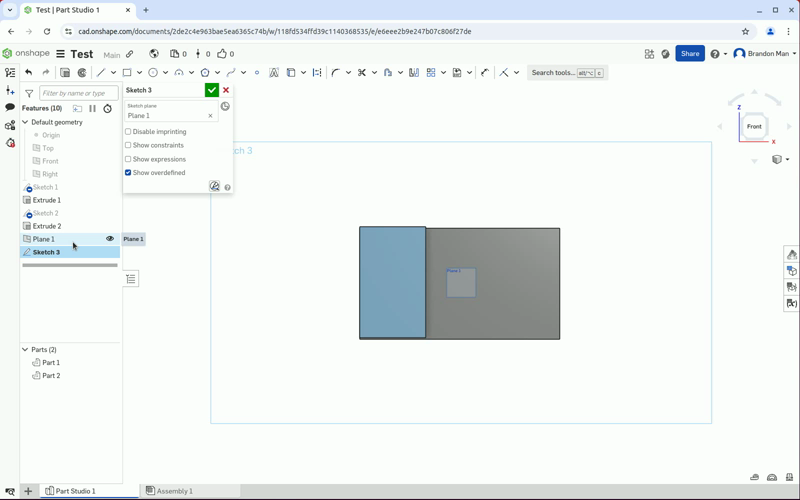
mouse_move(73, 352)
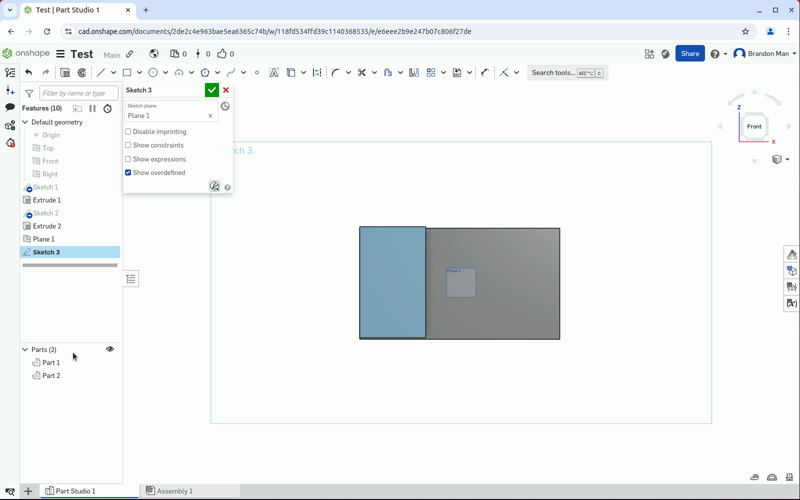
key(y)
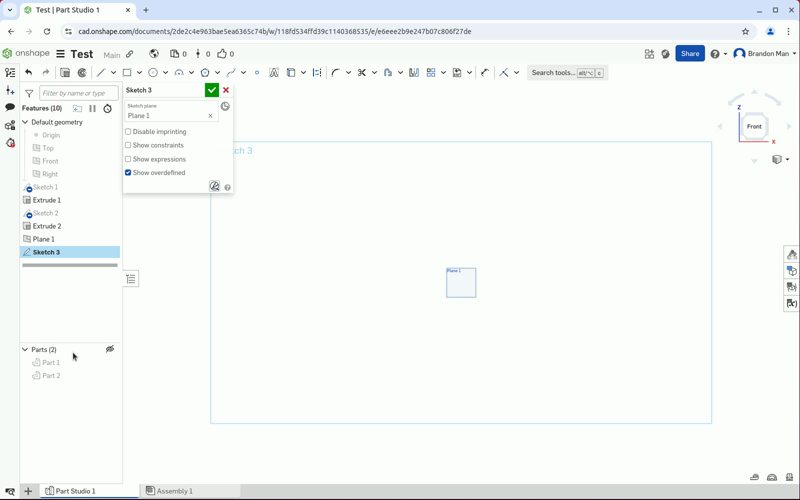
key(l)
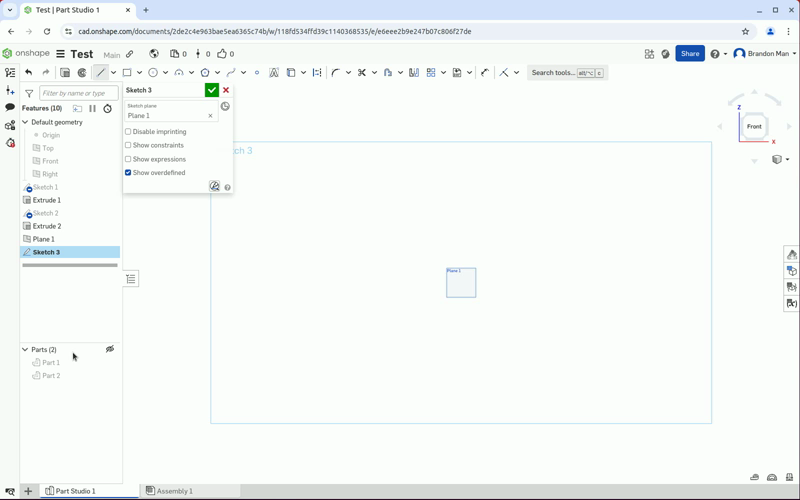
key_down(shift)
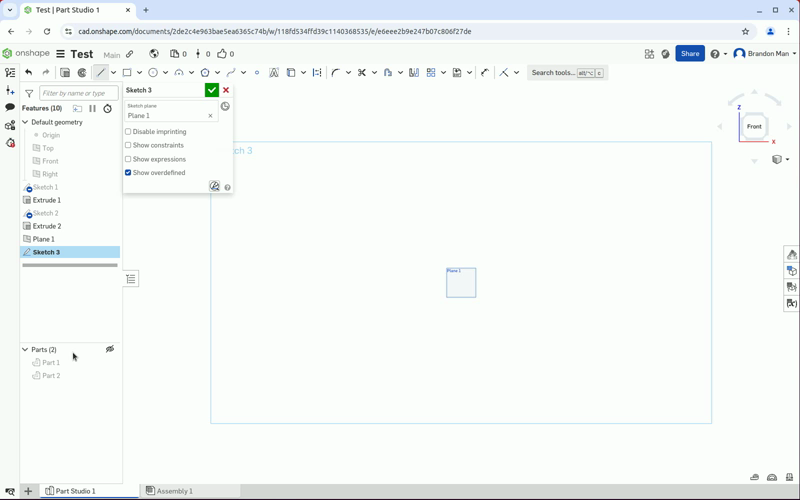
mouse_move(498, 339)
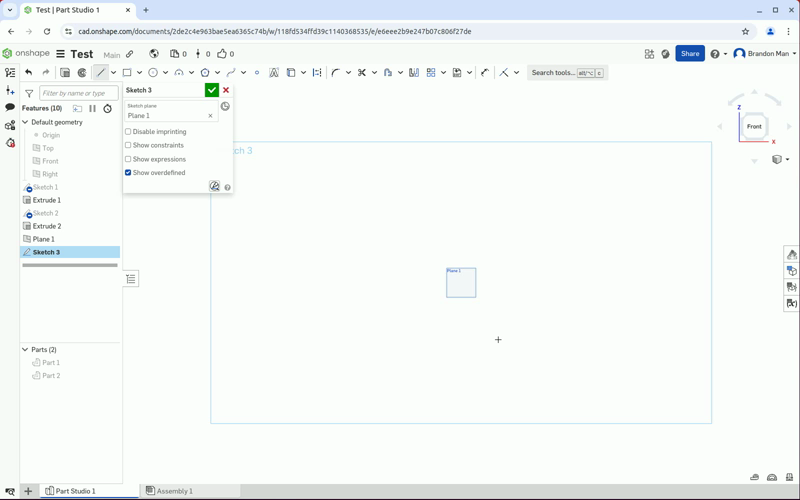
click(498, 339)
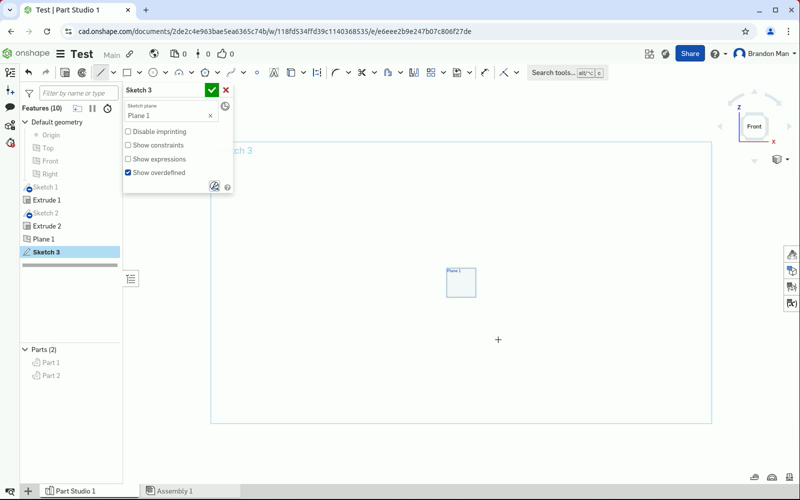
key_up(shift)
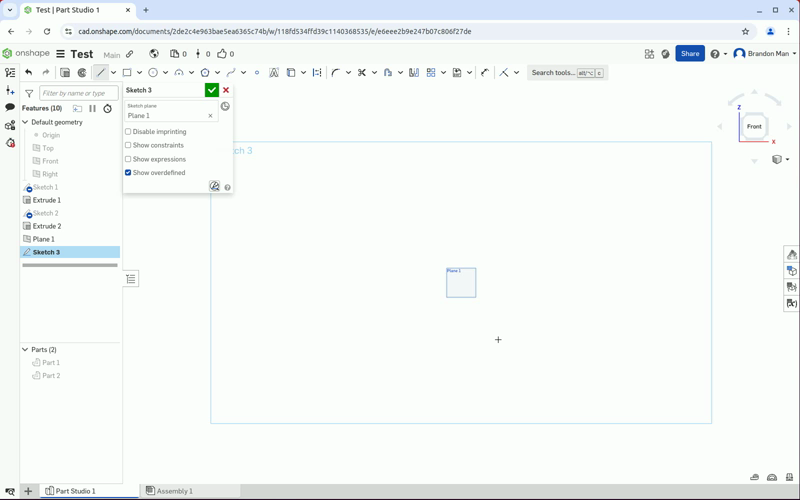
key_down(shift)
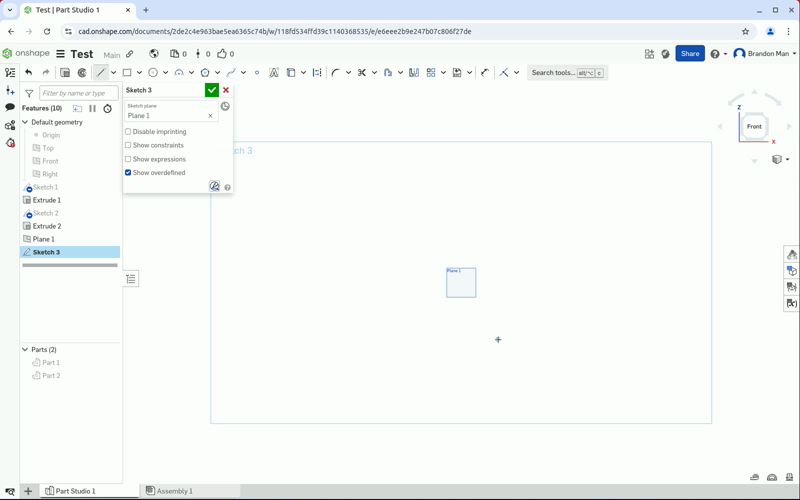
mouse_move(561, 339)
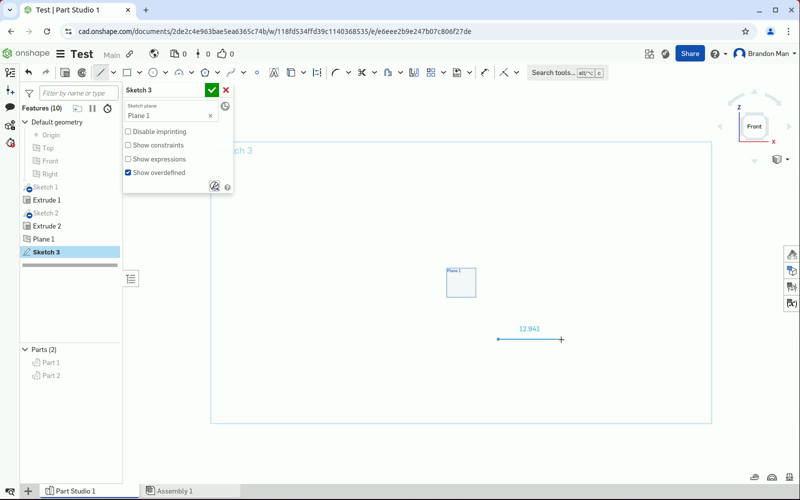
click(561, 339)
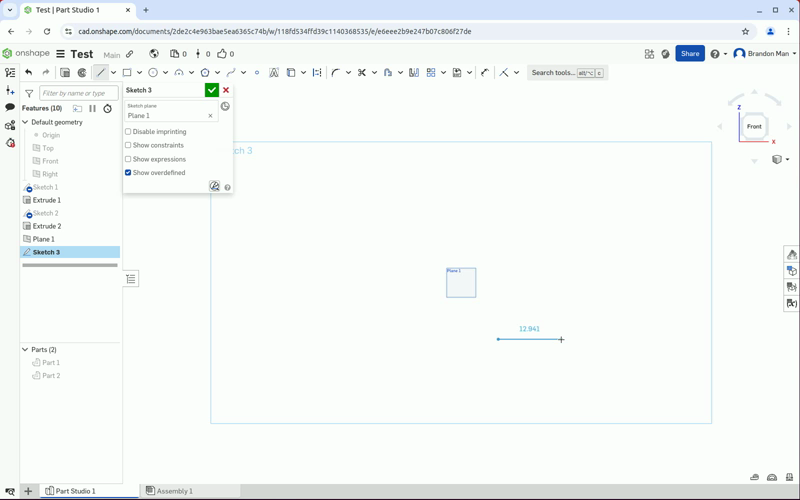
key_up(shift)
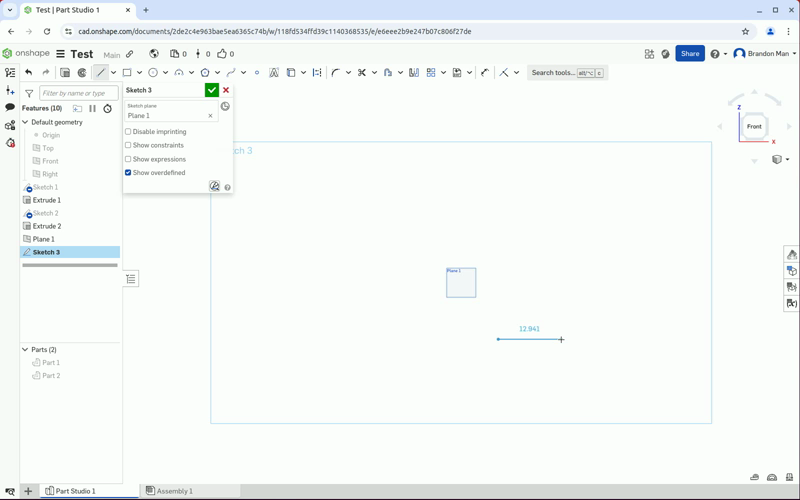
key_down(shift)
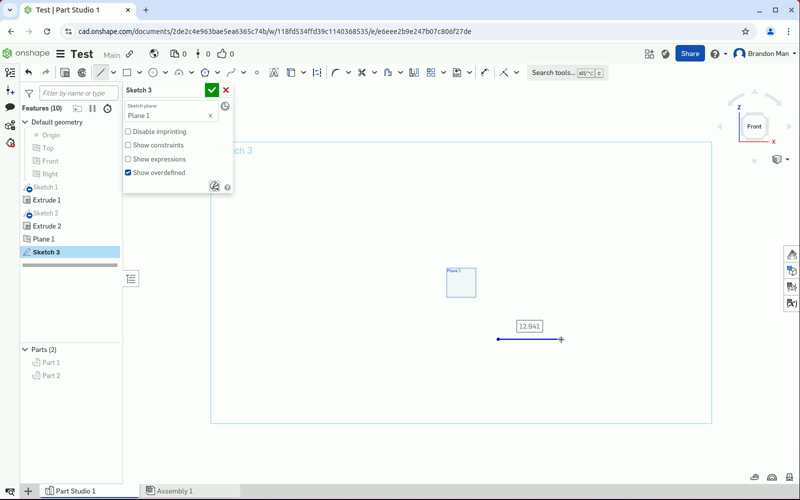
mouse_move(561, 226)
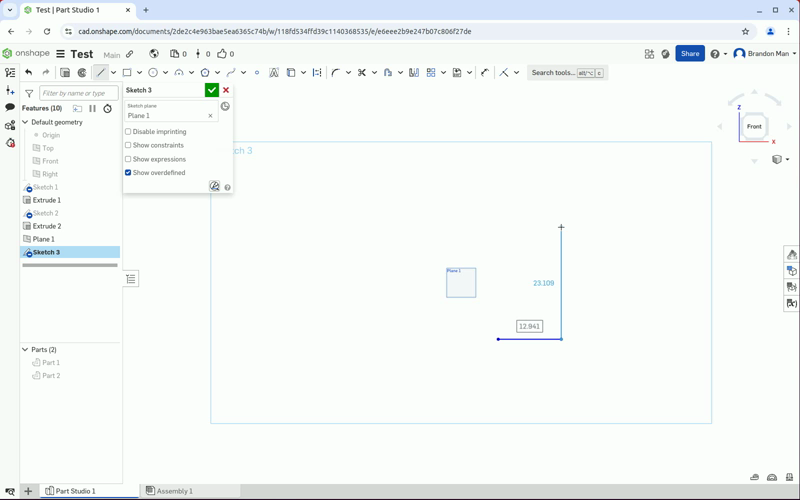
click(561, 226)
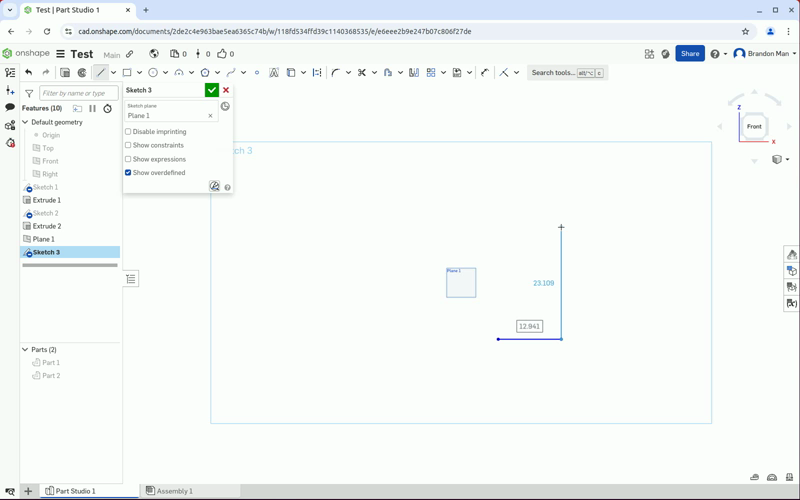
key_up(shift)
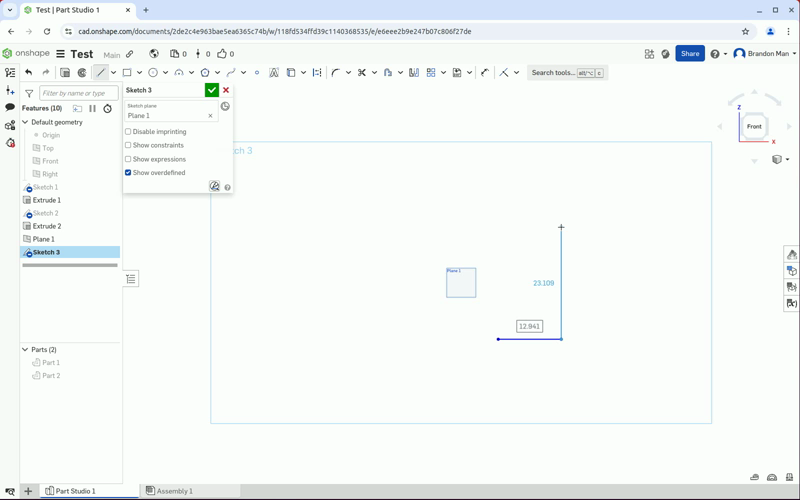
key_down(shift)
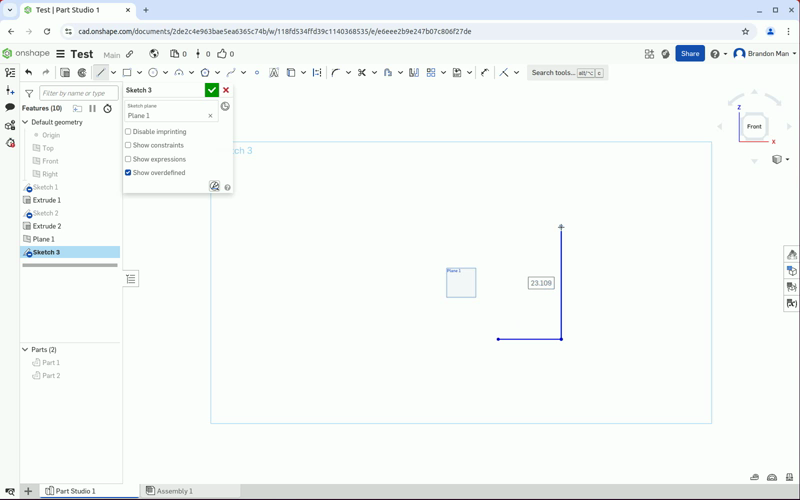
mouse_move(498, 226)
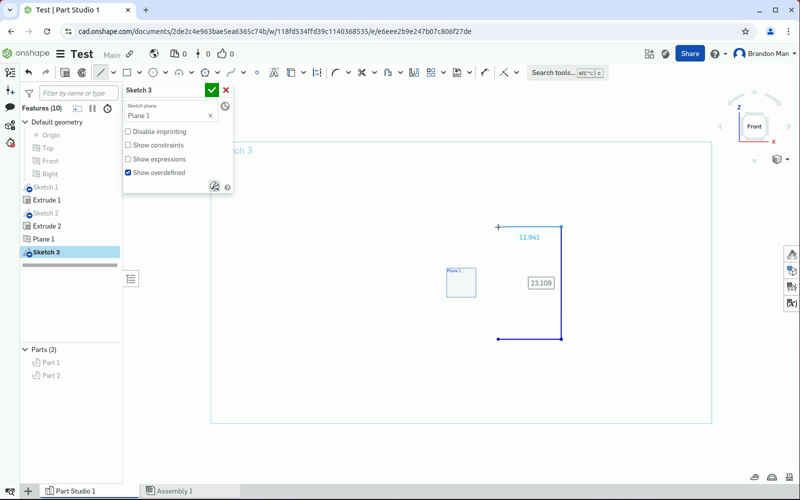
click(498, 226)
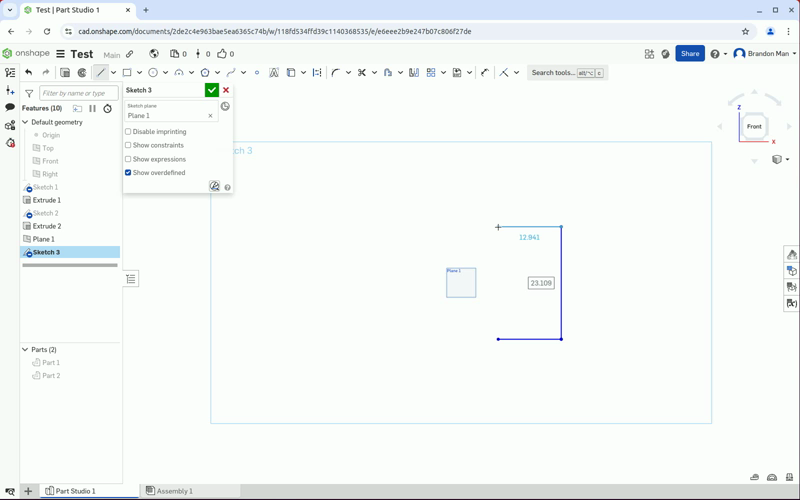
key_up(shift)
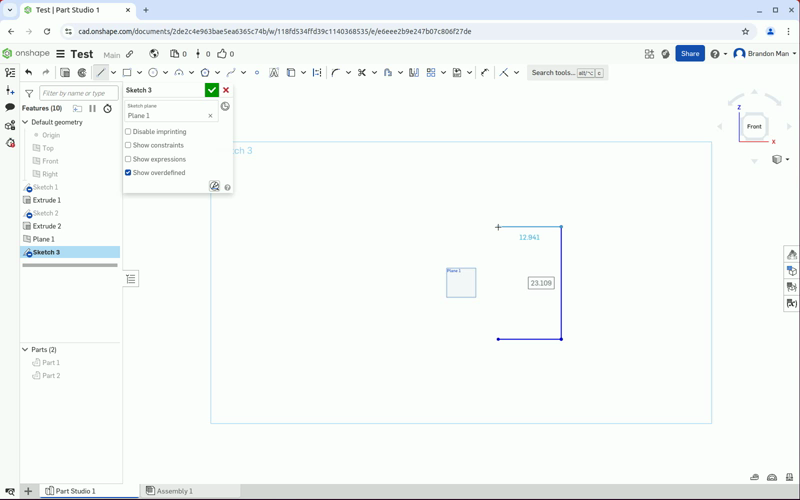
key_down(shift)
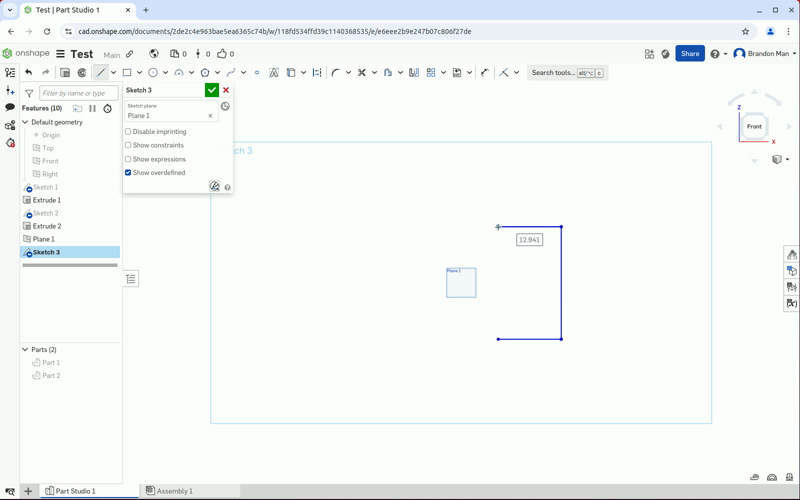
mouse_move(498, 339)
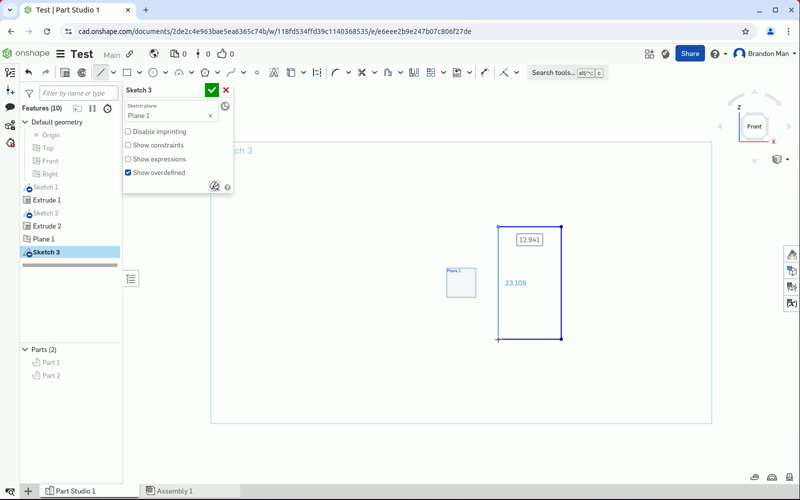
key_up(shift)
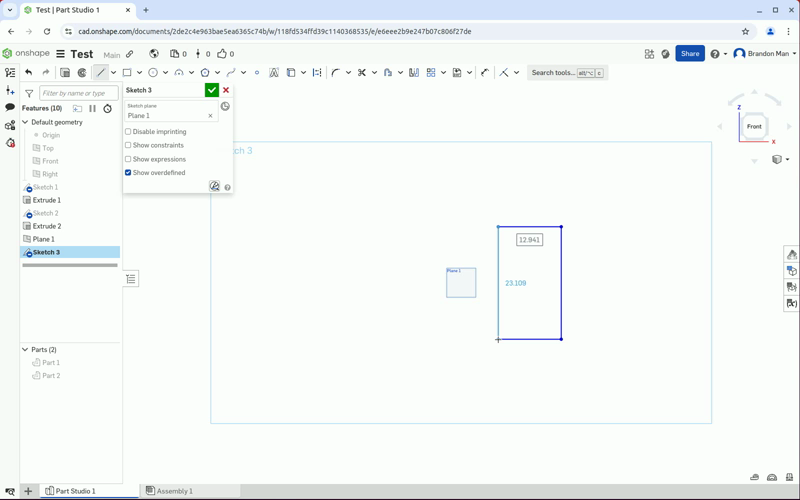
click(498, 339)
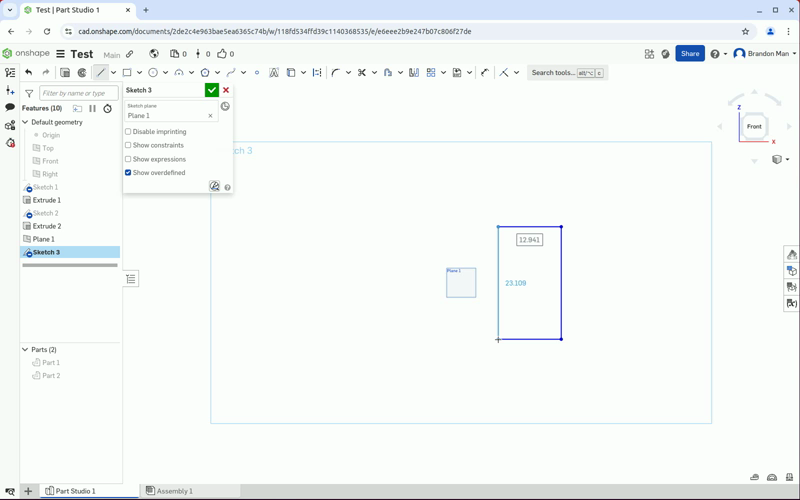
key(esc)
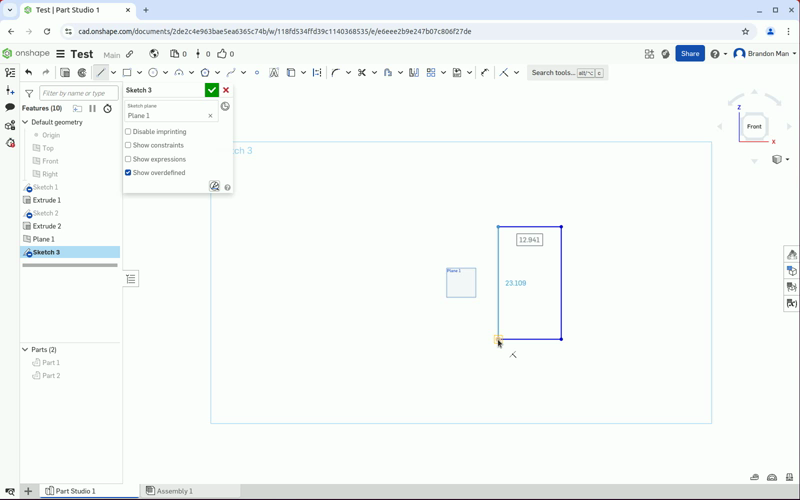
mouse_move(518, 258)
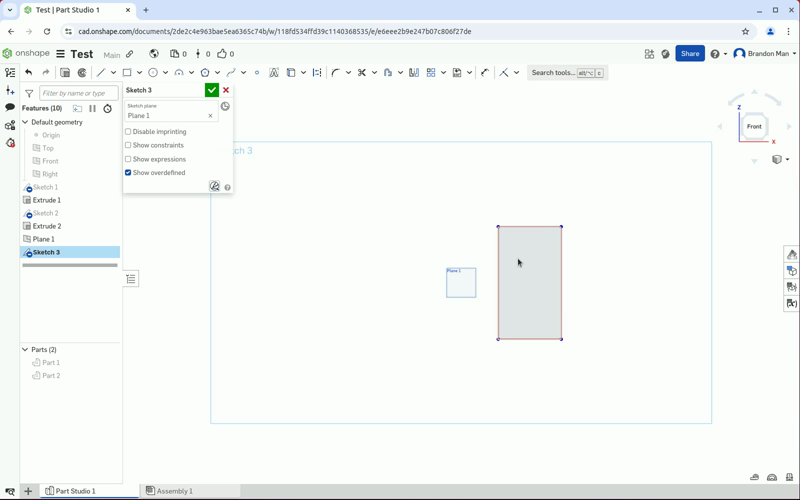
click(518, 258)
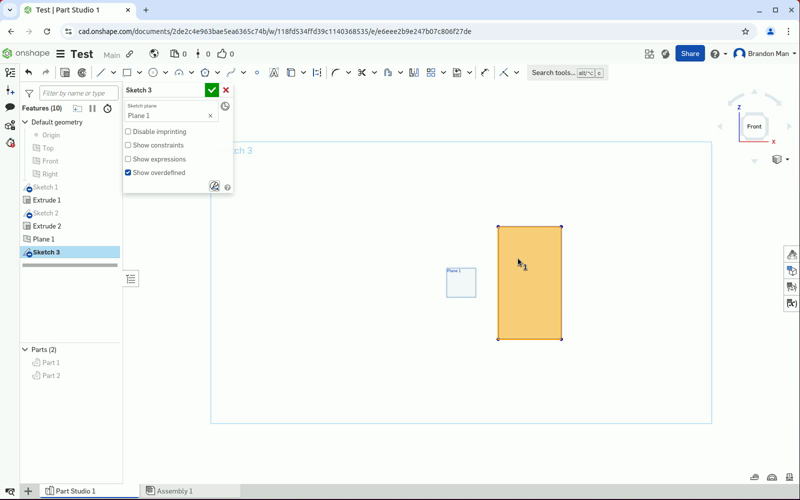
mouse_move(73, 352)
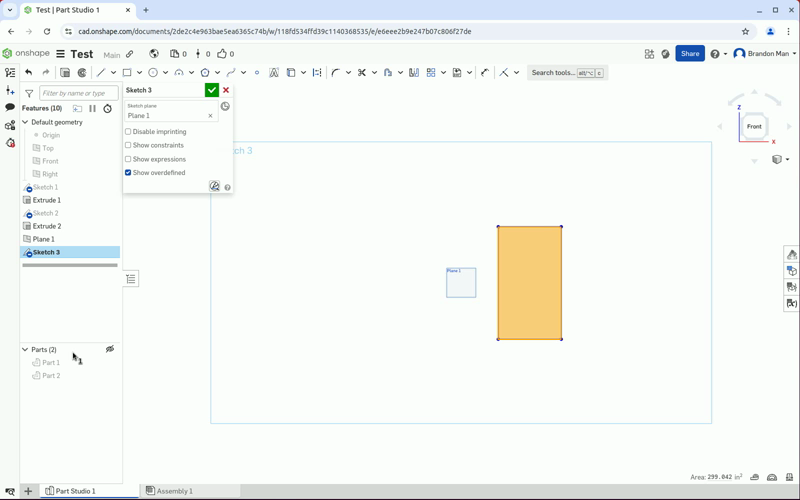
key(shift+y)
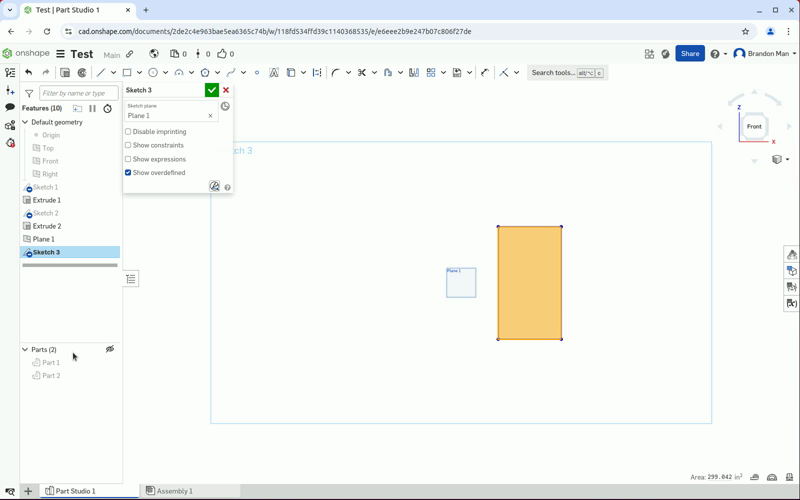
key(shift+e)
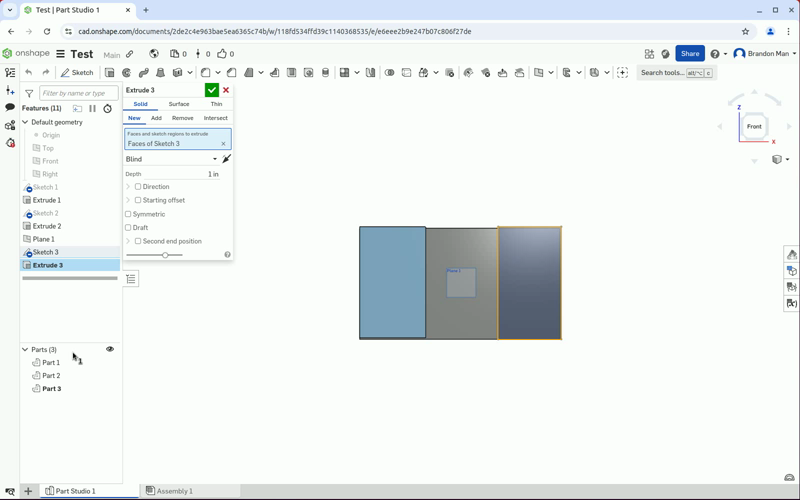
mouse_move(143, 106)
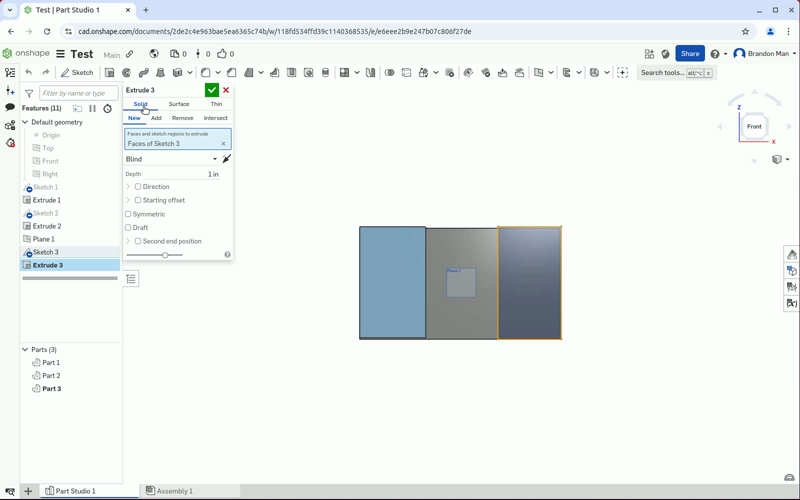
click(143, 106)
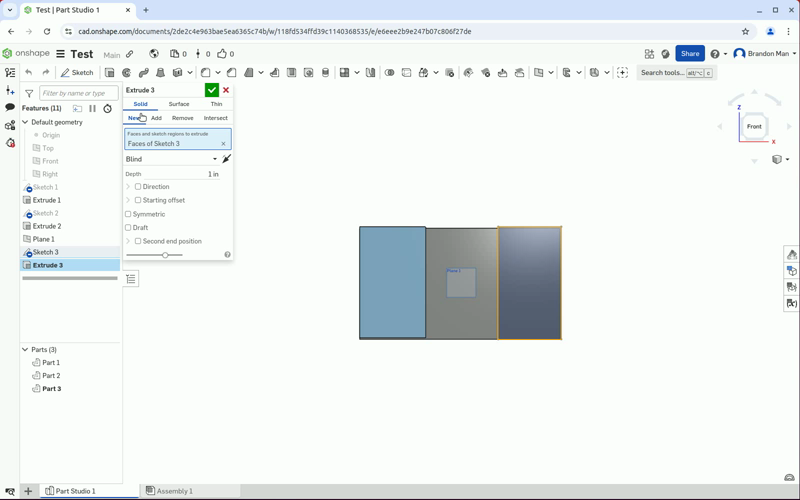
mouse_move(137, 120)
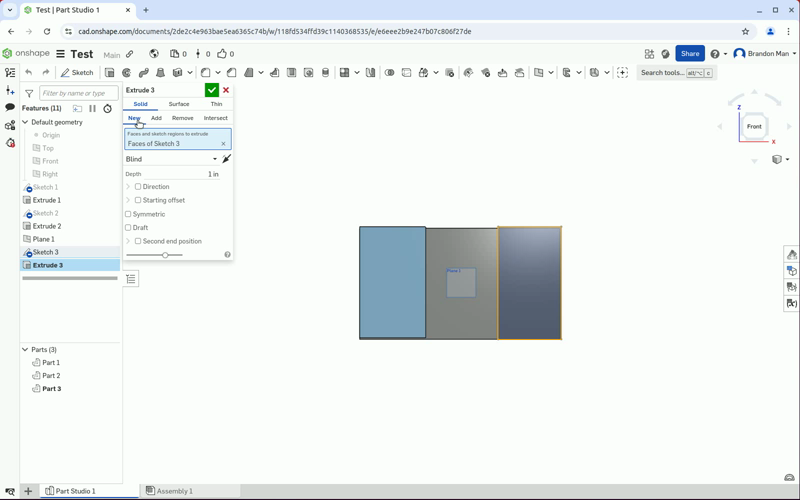
click(137, 120)
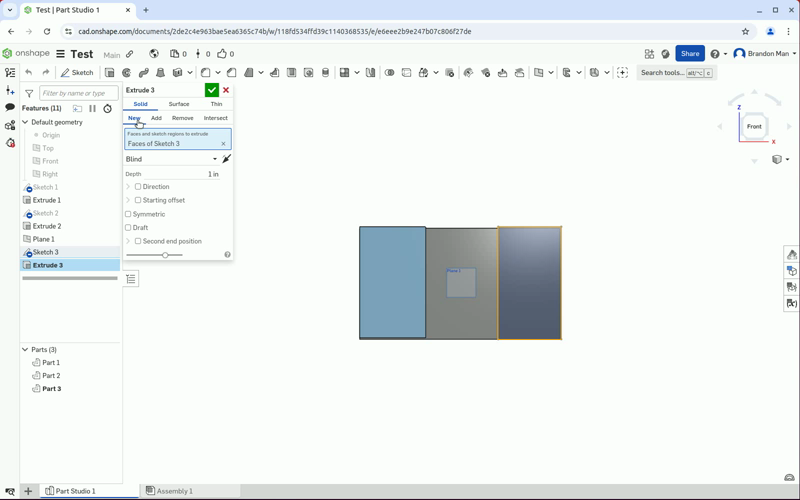
key(tab, 4)
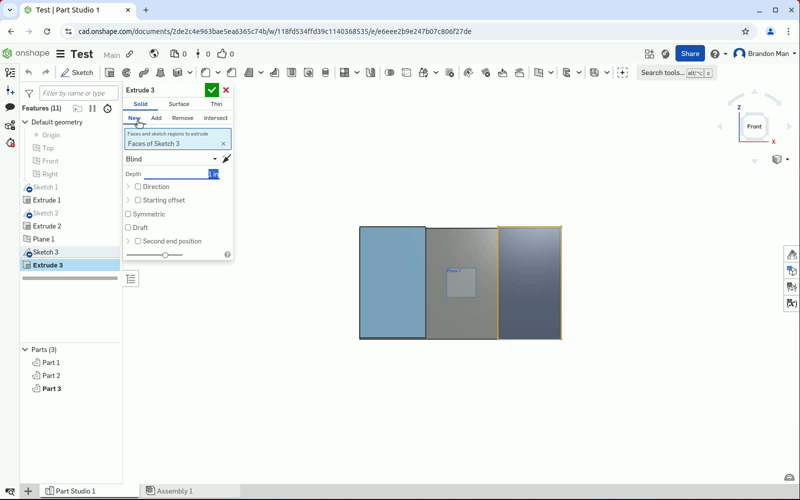
text(10.351)
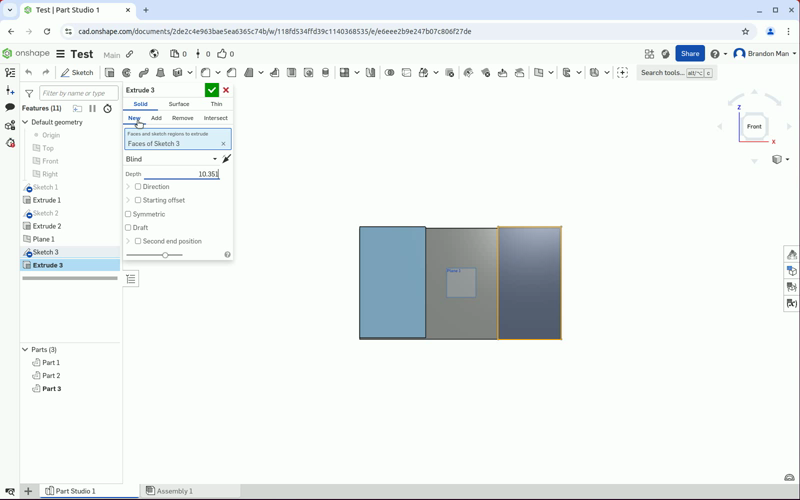
key(enter)
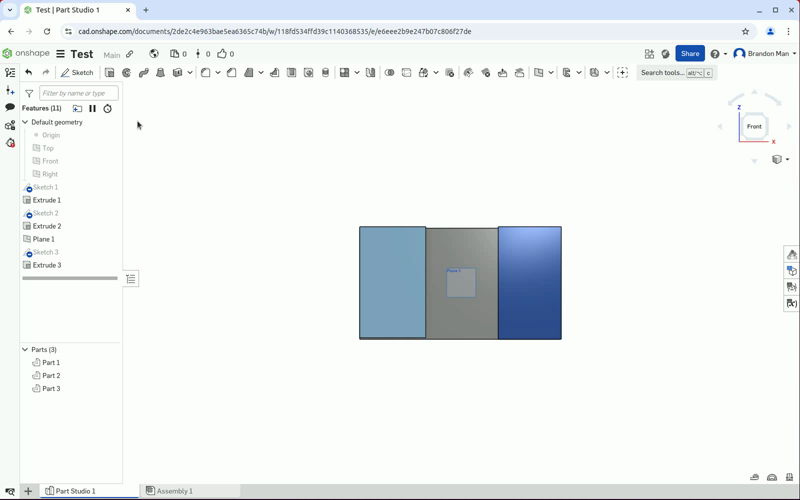
key(shift+h)
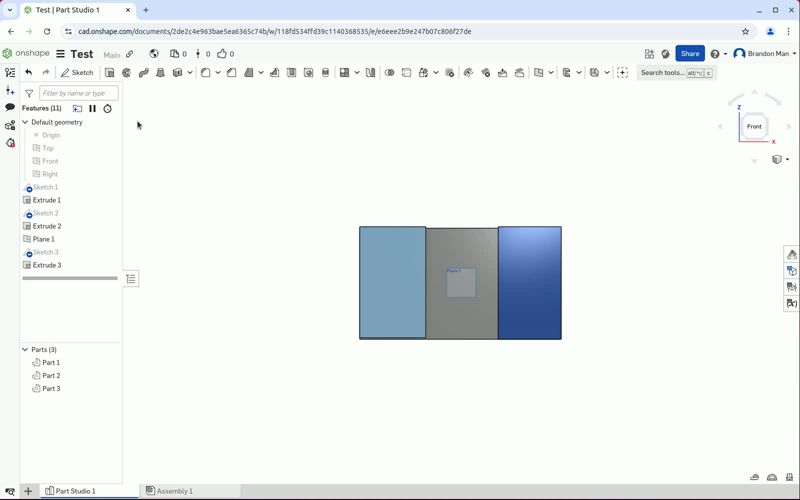
key(shift+h)
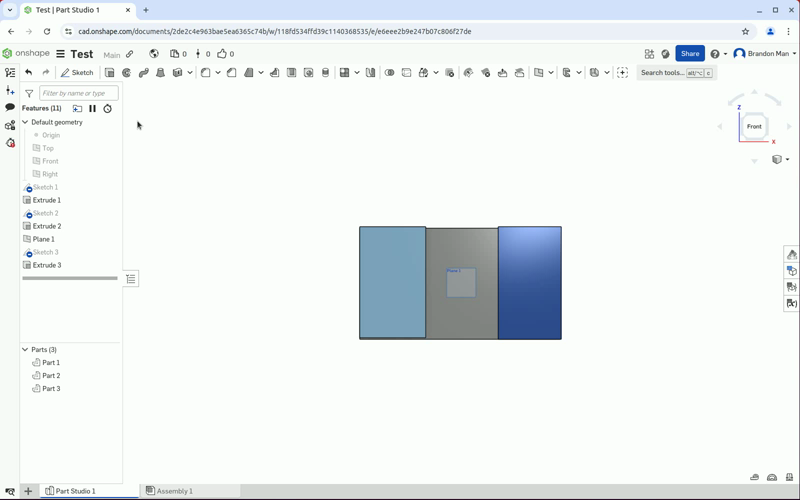
mouse_move(73, 189)
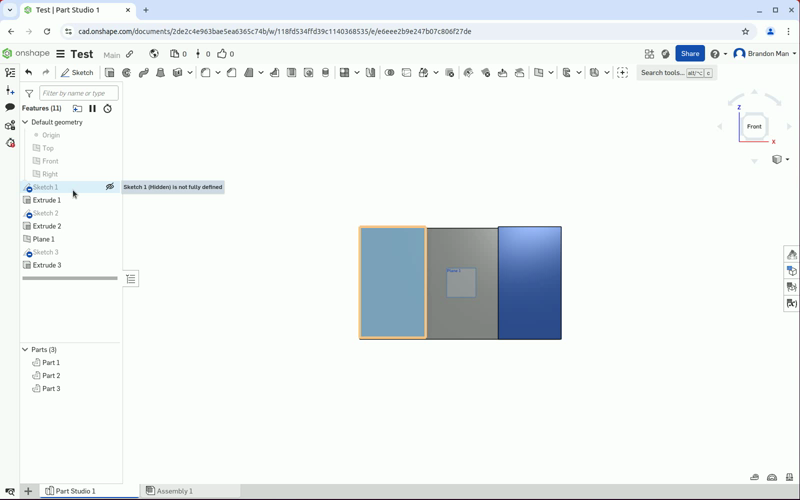
click(73, 189)
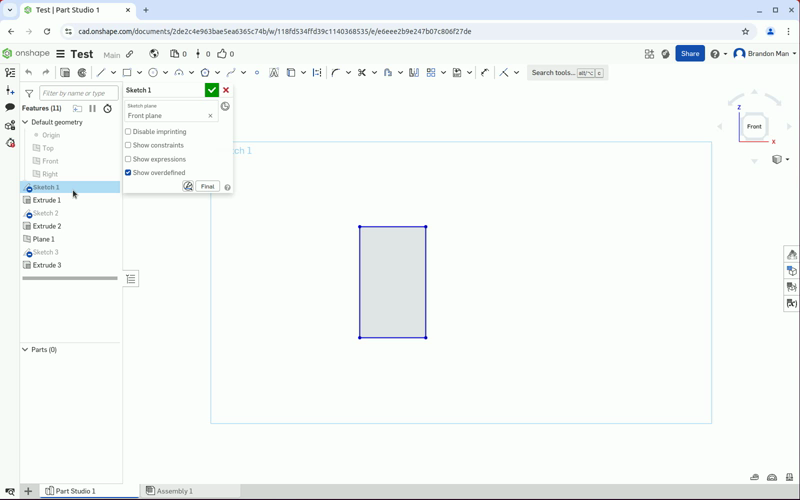
mouse_move(229, 92)
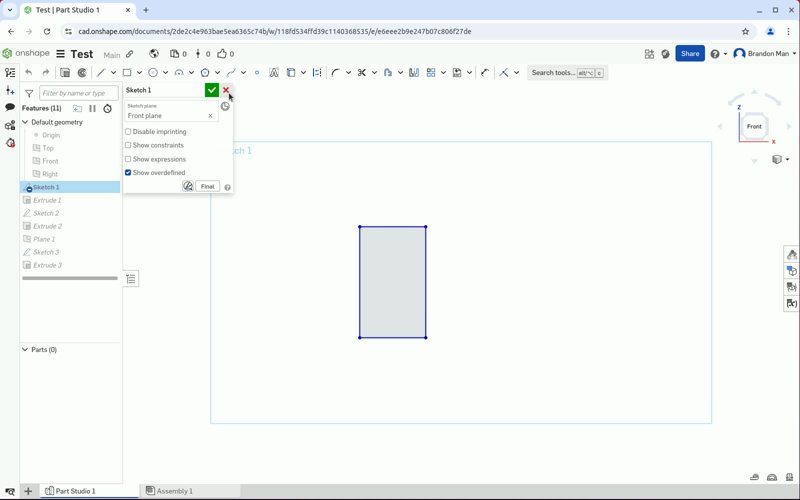
click(229, 92)
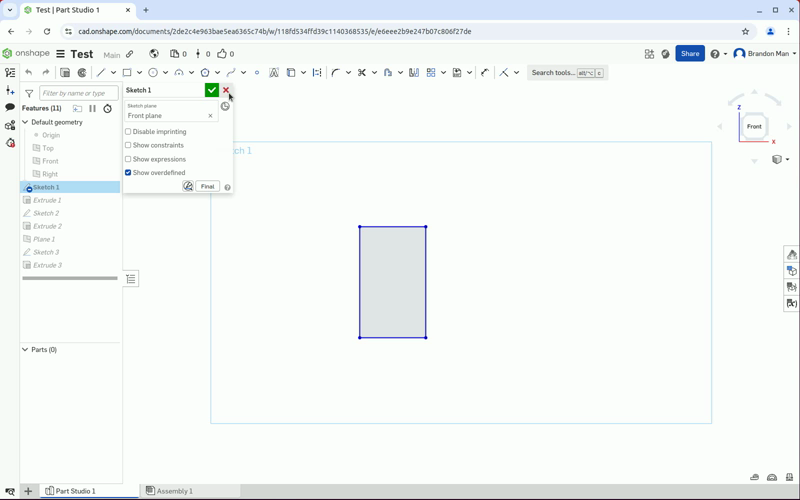
key(shift+s)
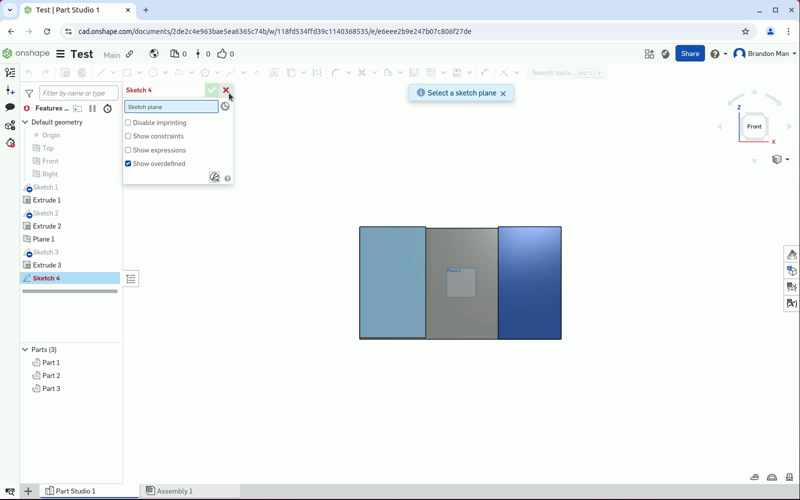
mouse_move(73, 241)
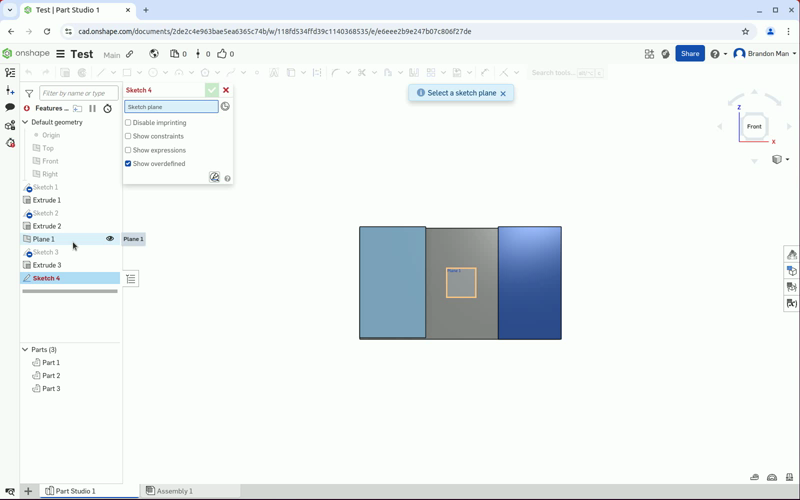
click(73, 241)
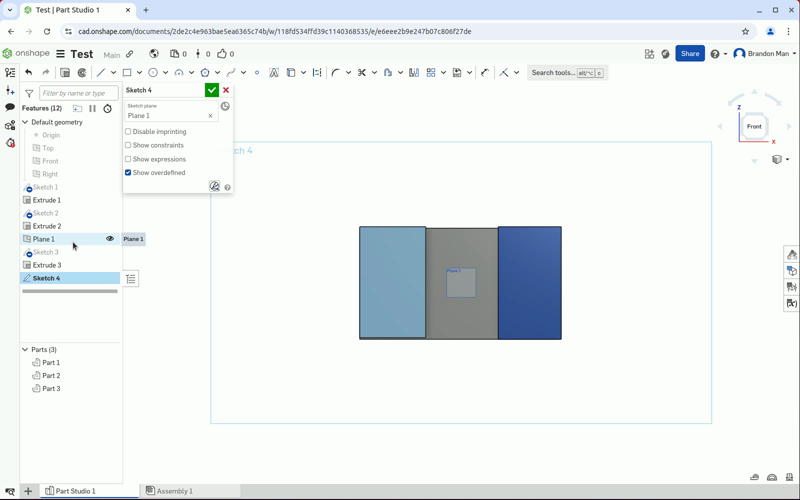
mouse_move(73, 352)
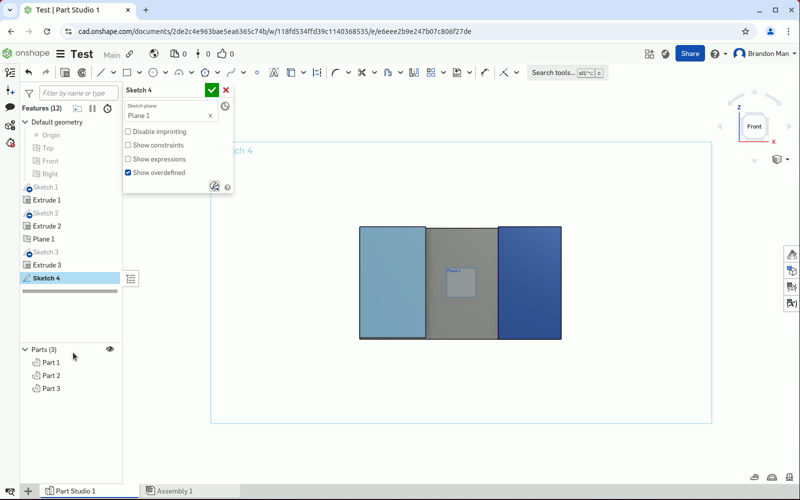
key(y)
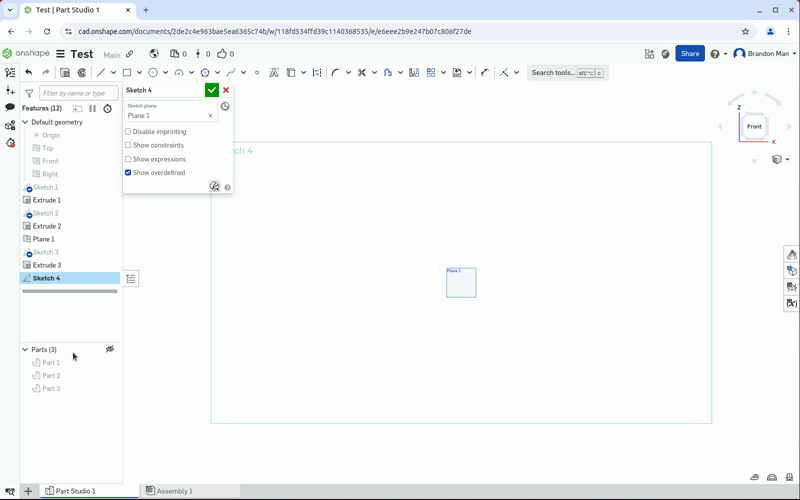
key(l)
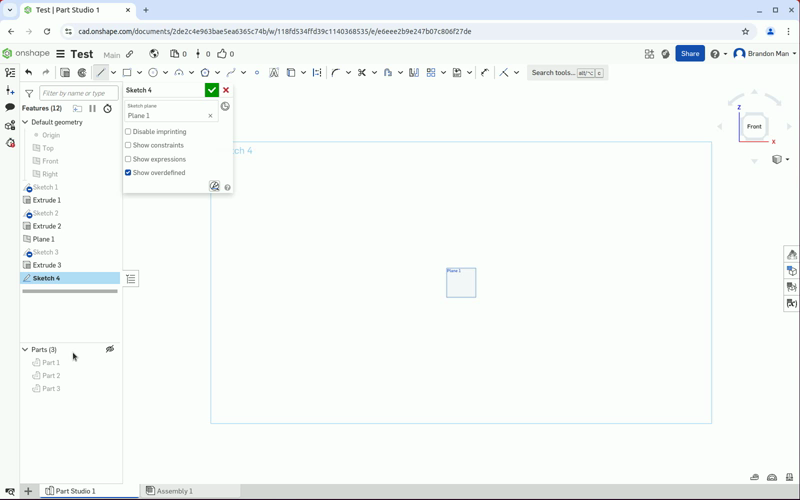
key_down(shift)
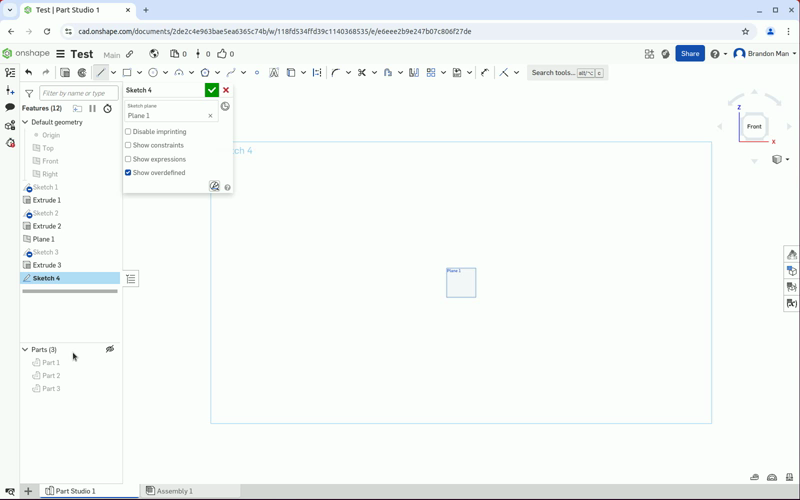
mouse_move(425, 339)
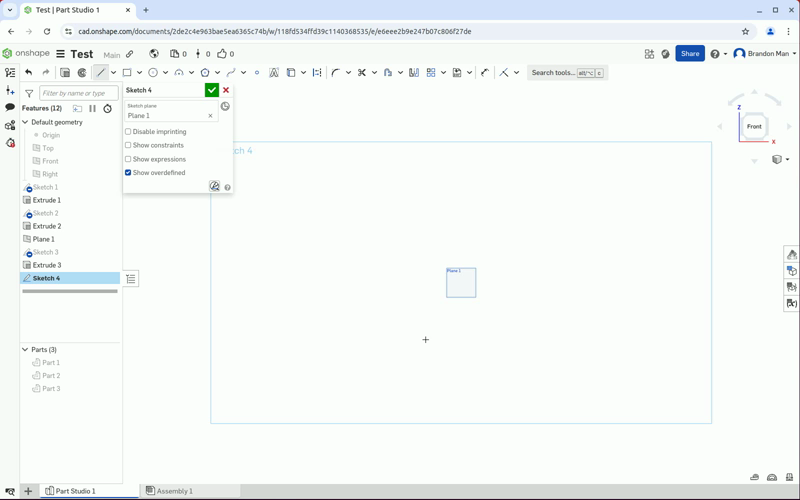
click(425, 339)
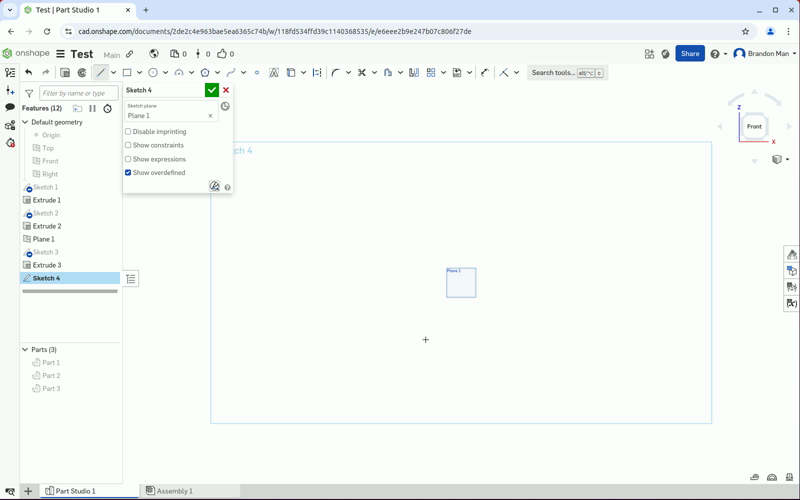
key_up(shift)
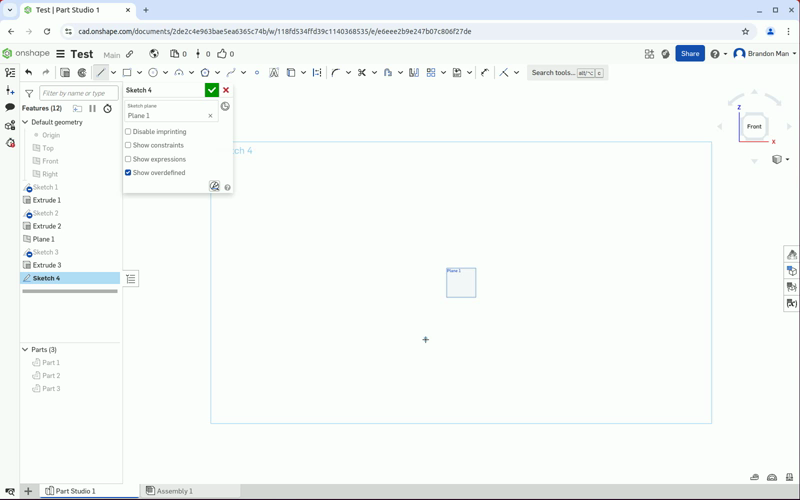
key_down(shift)
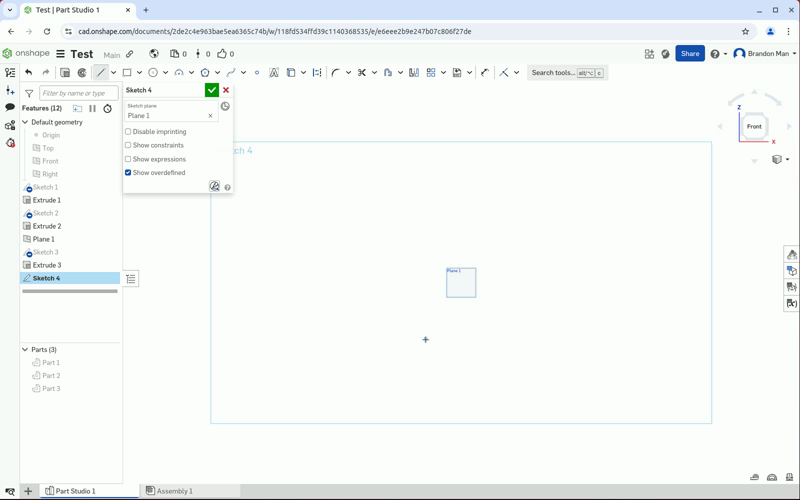
mouse_move(498, 339)
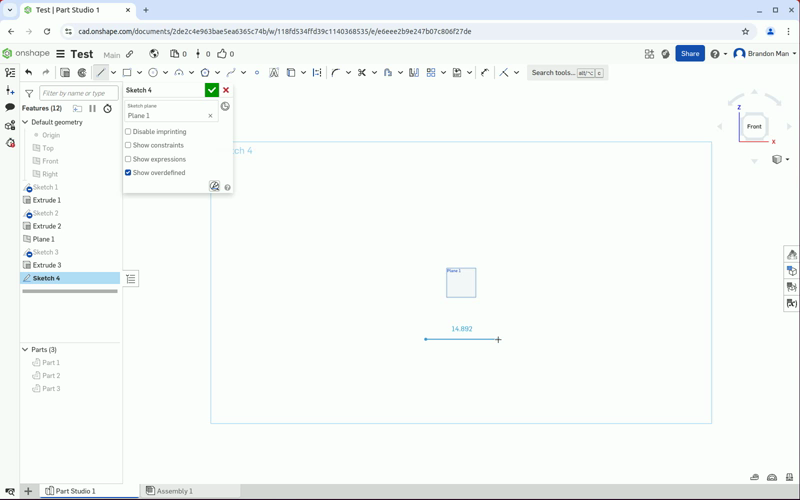
click(498, 339)
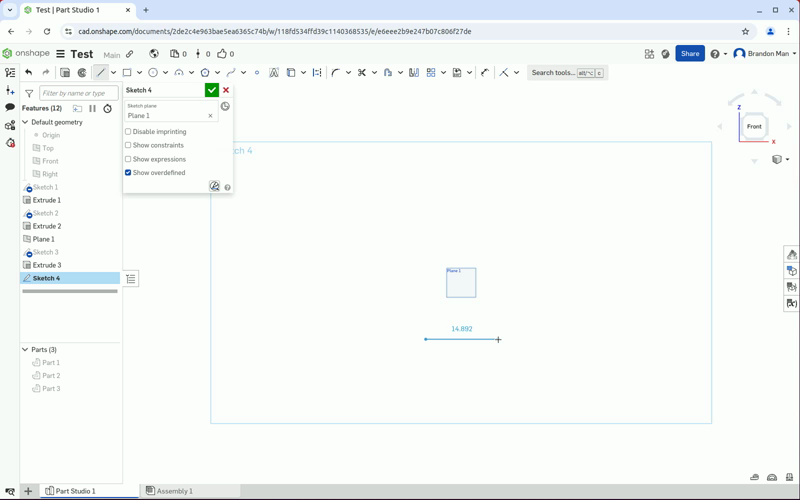
key_up(shift)
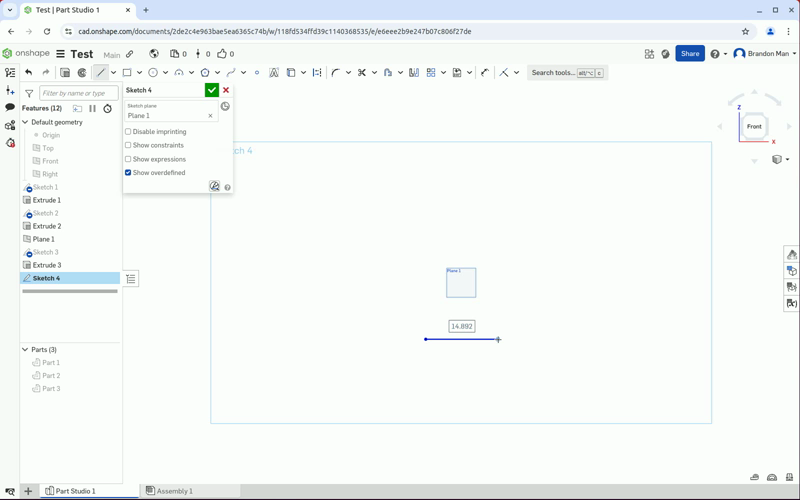
key_down(shift)
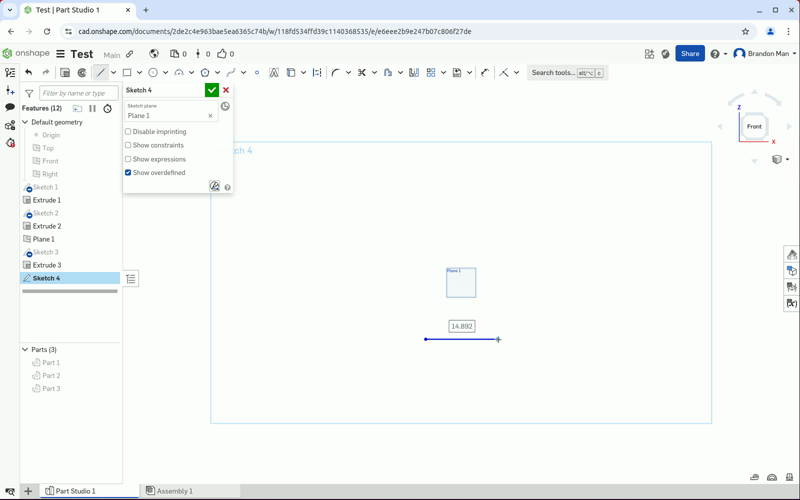
mouse_move(498, 226)
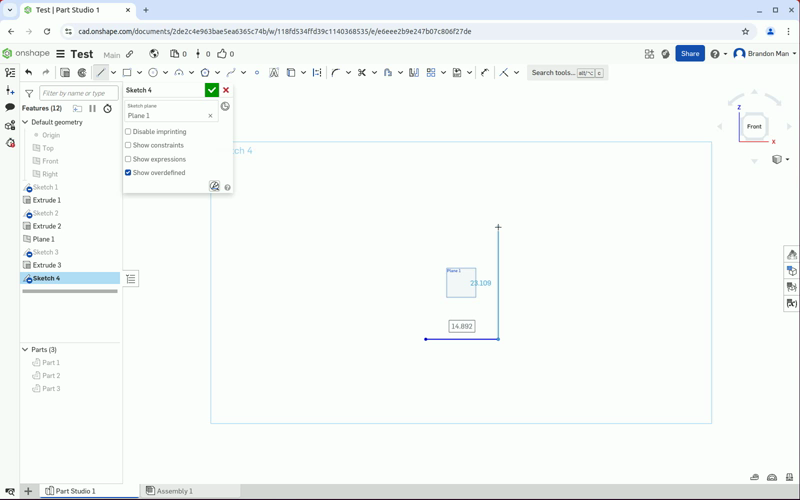
click(498, 226)
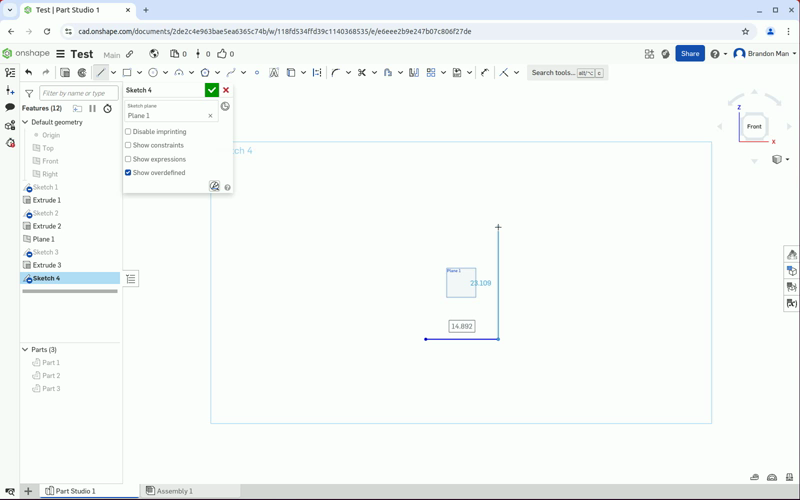
key_up(shift)
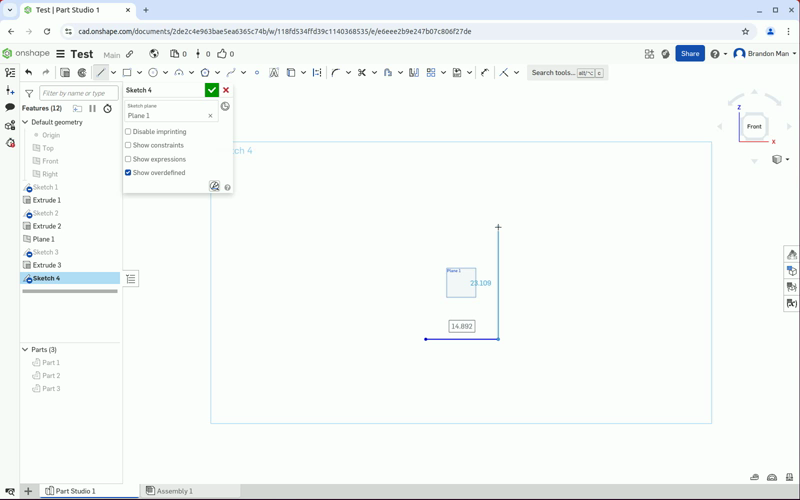
key_down(shift)
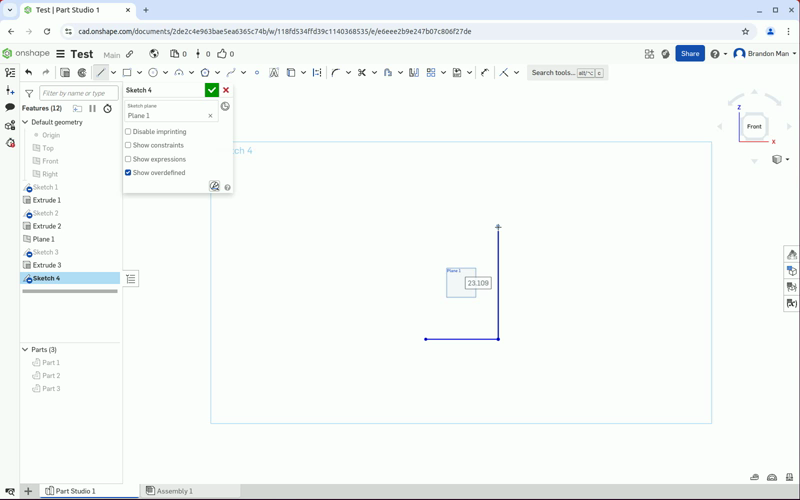
mouse_move(425, 226)
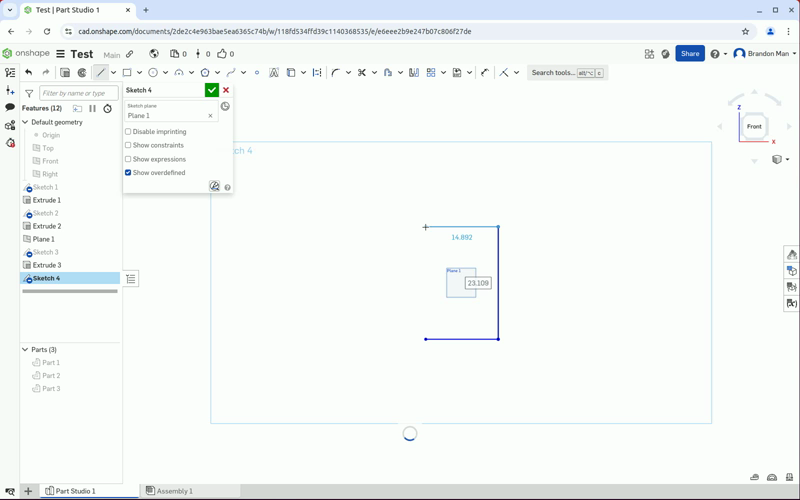
click(425, 226)
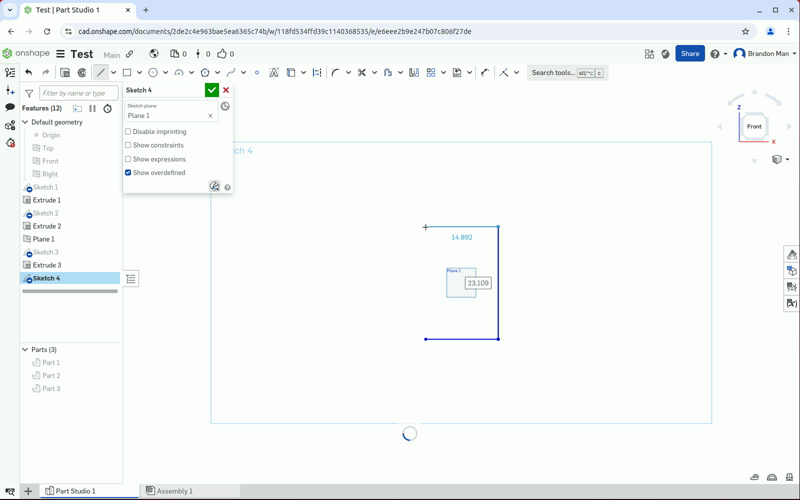
key_up(shift)
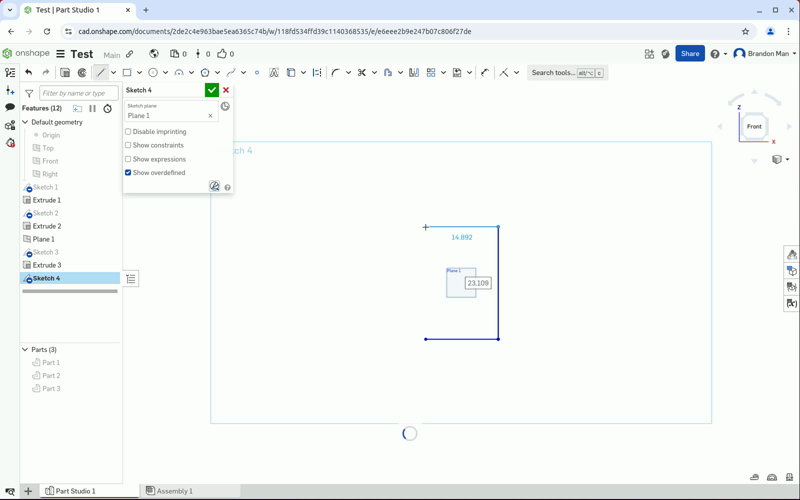
key_down(shift)
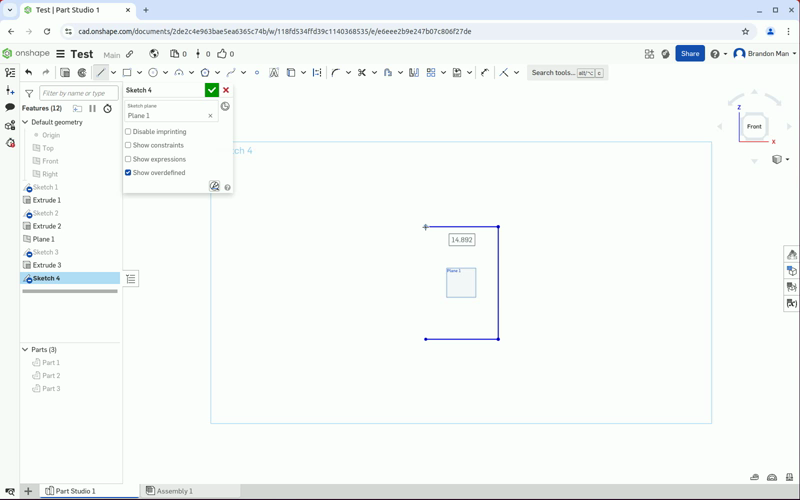
mouse_move(425, 338)
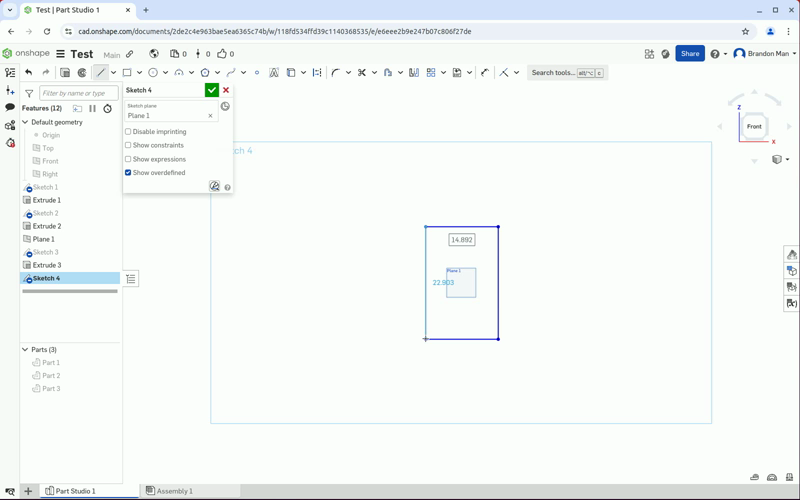
scroll(6)
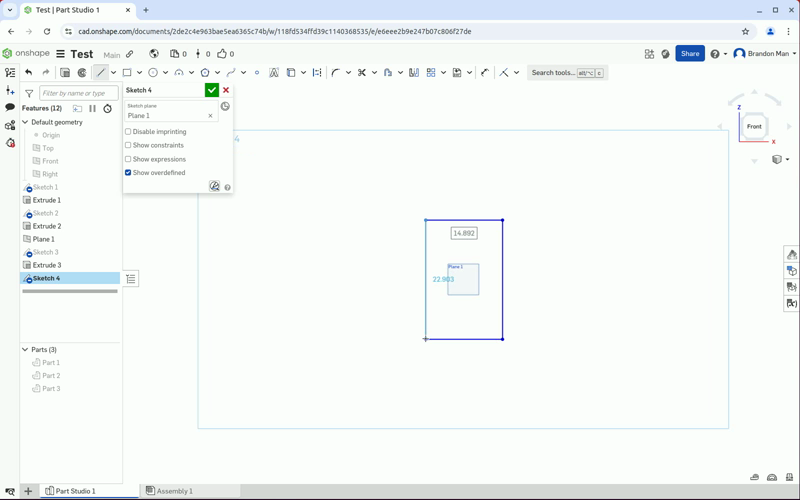
scroll(6)
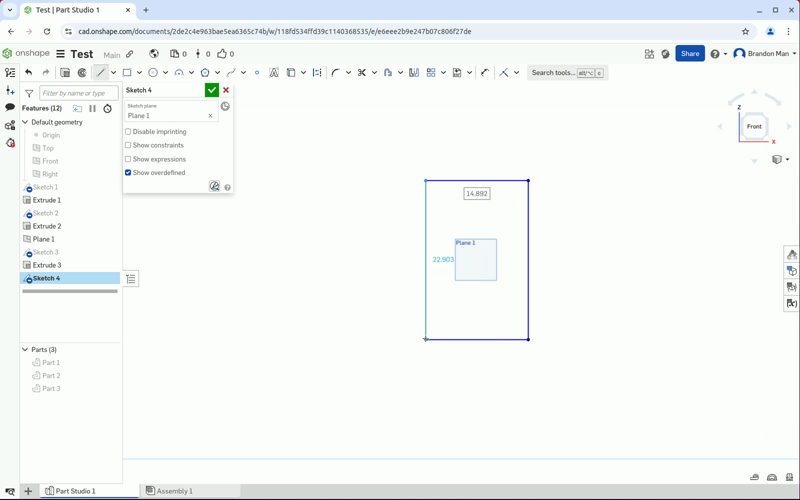
scroll(6)
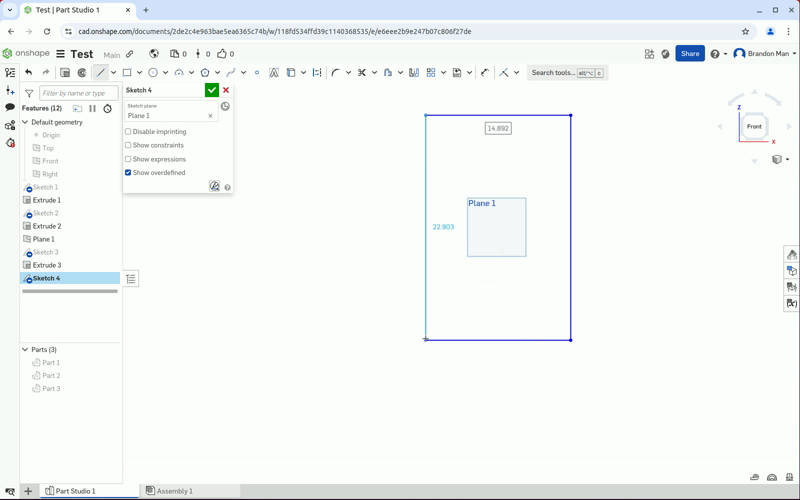
scroll(6)
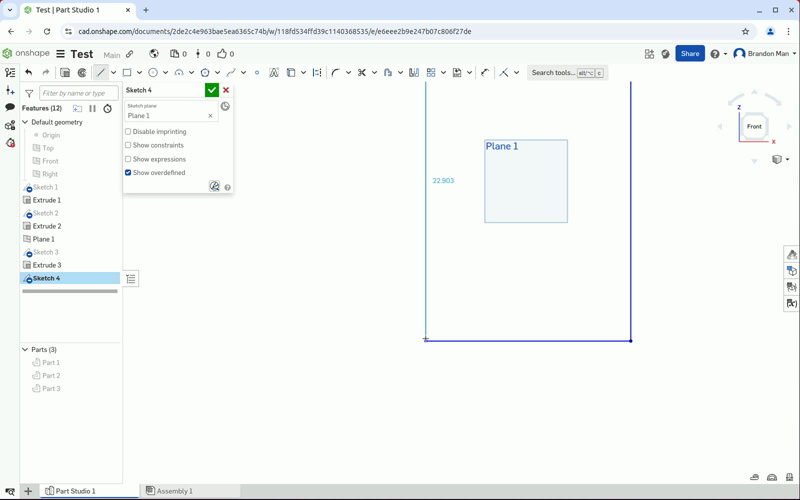
scroll(6)
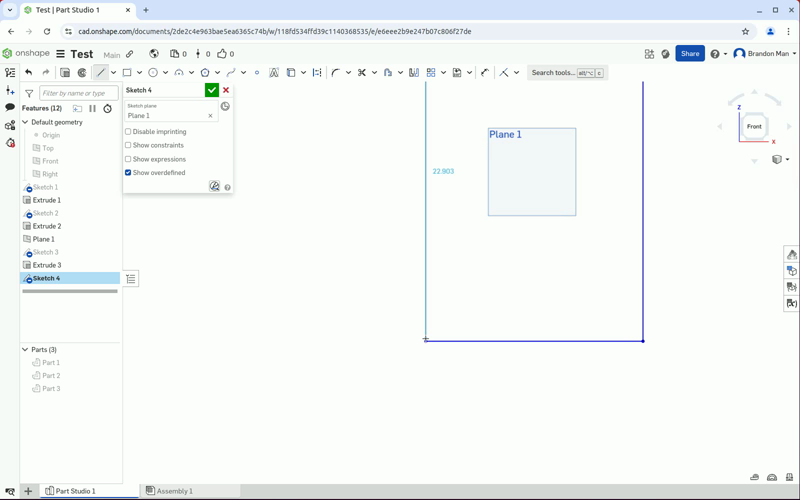
scroll(6)
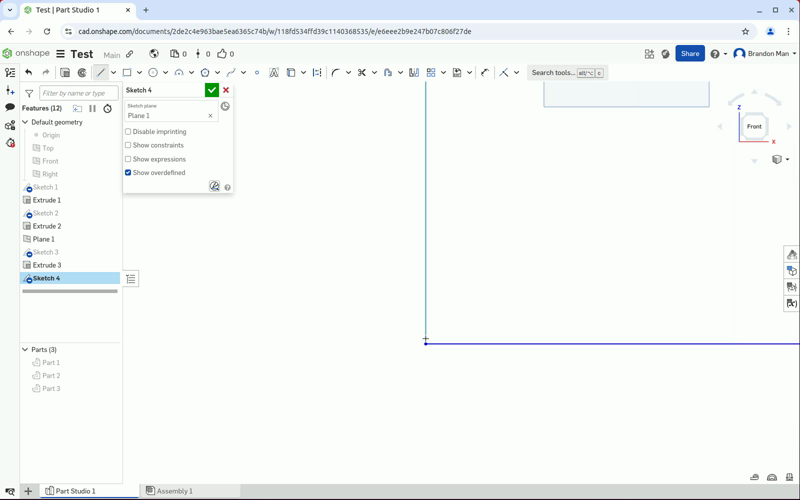
scroll(6)
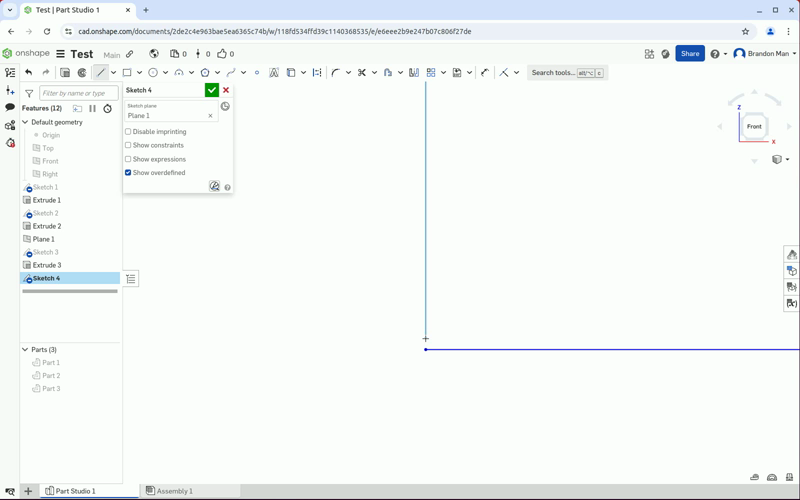
click(425, 338)
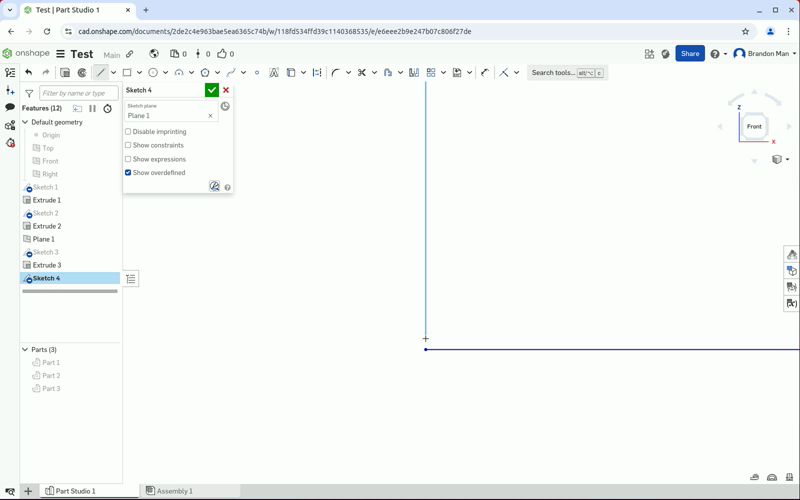
scroll(-6)
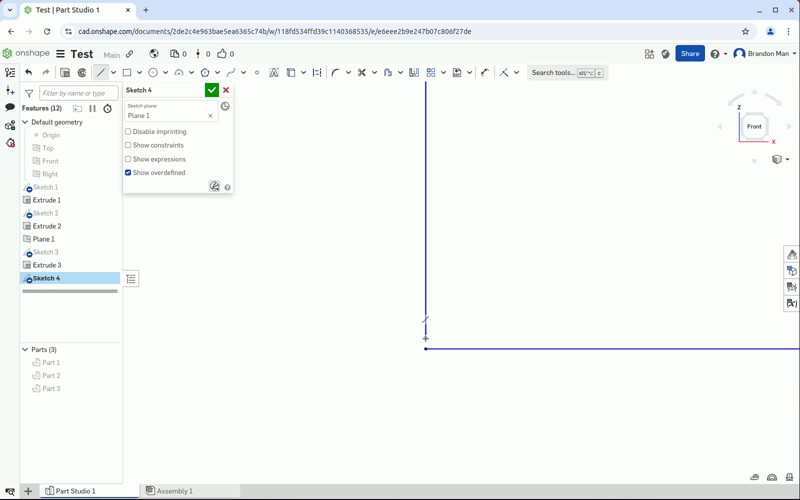
scroll(-6)
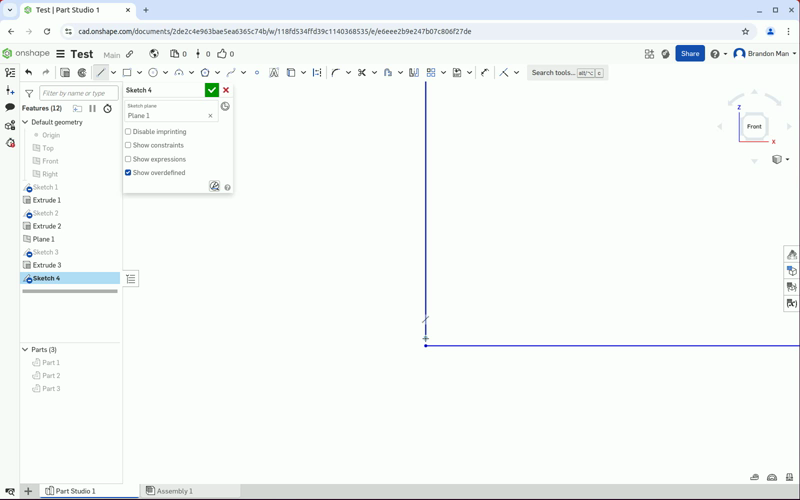
scroll(-6)
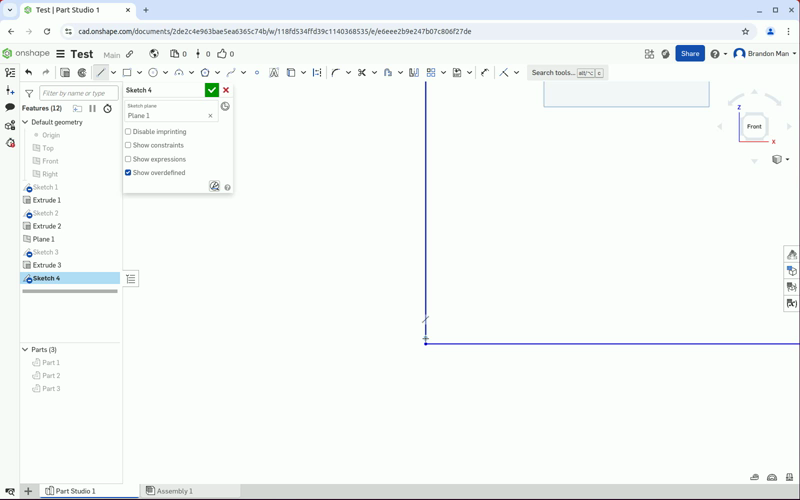
scroll(-6)
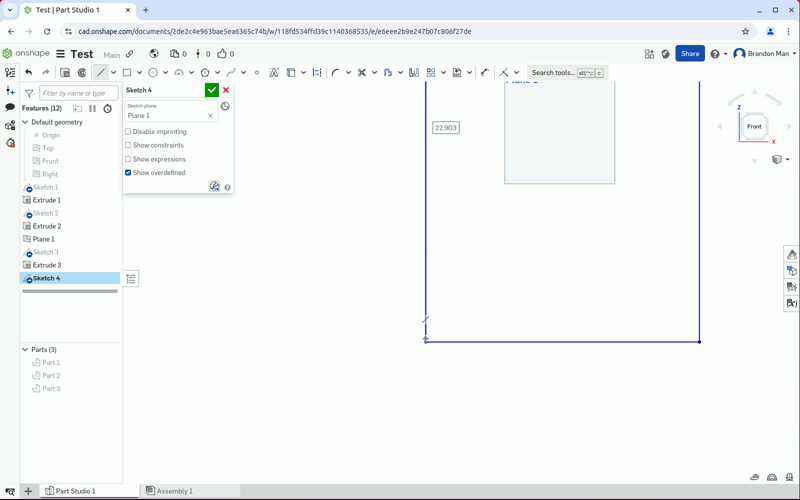
scroll(-6)
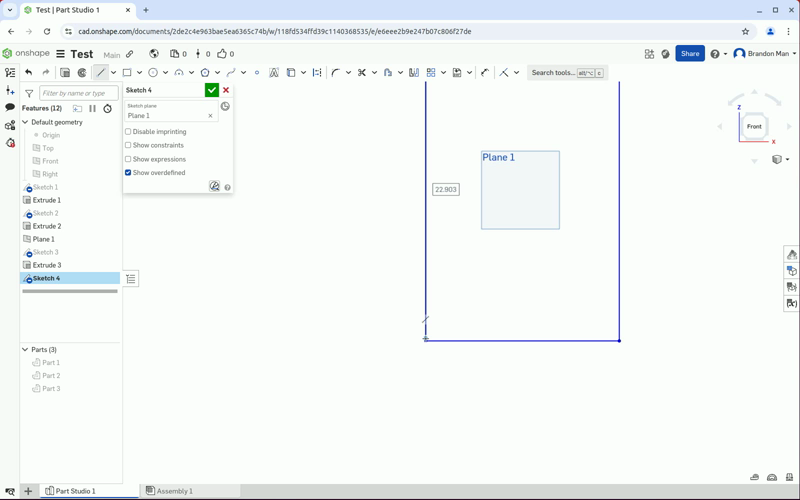
scroll(-6)
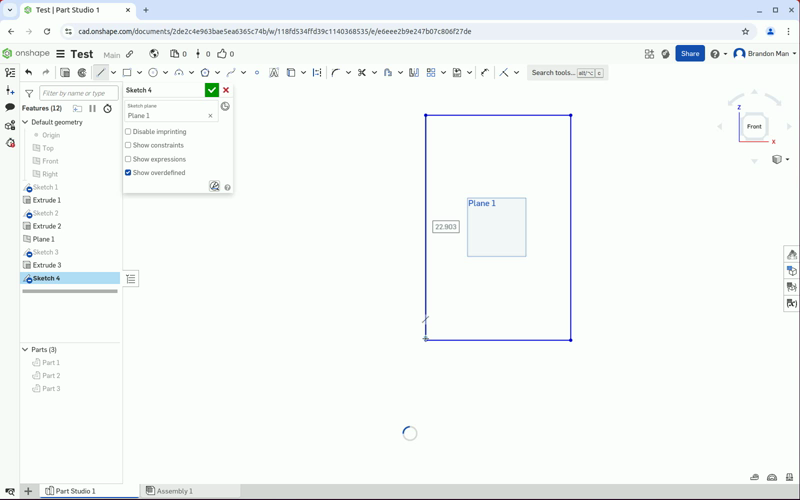
scroll(-6)
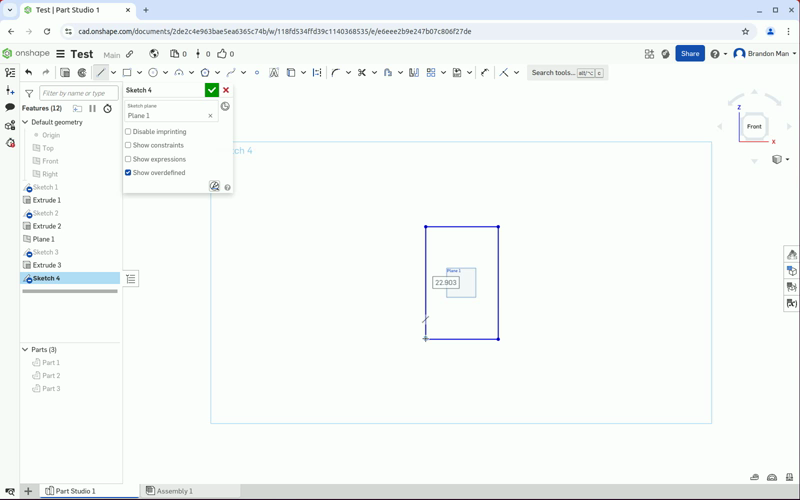
key_up(shift)
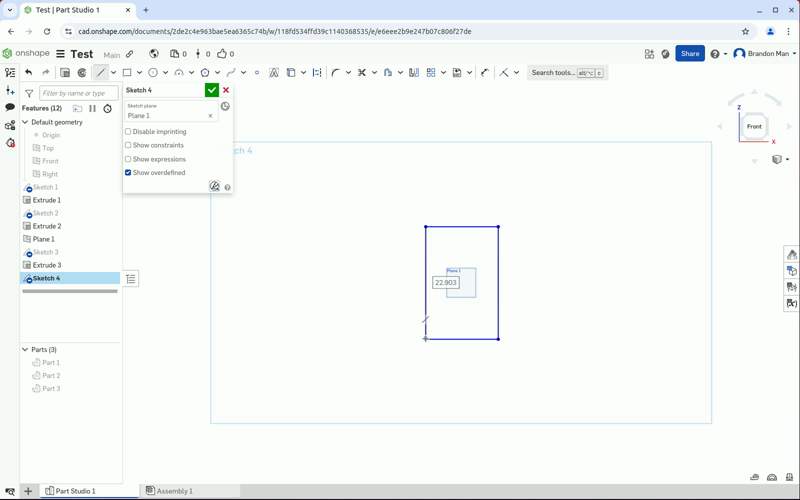
mouse_move(455, 338)
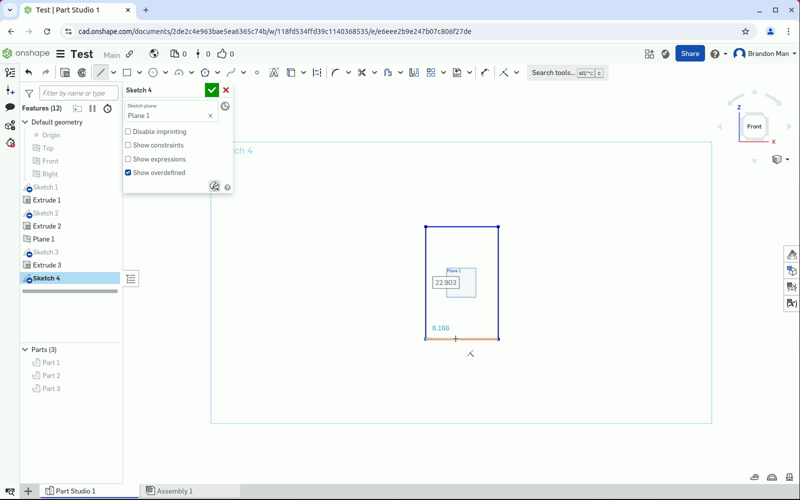
key_down(shift)
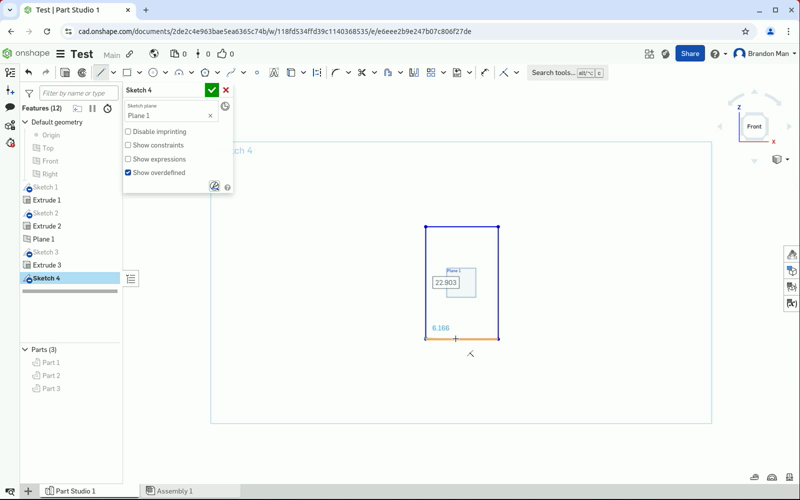
mouse_move(425, 339)
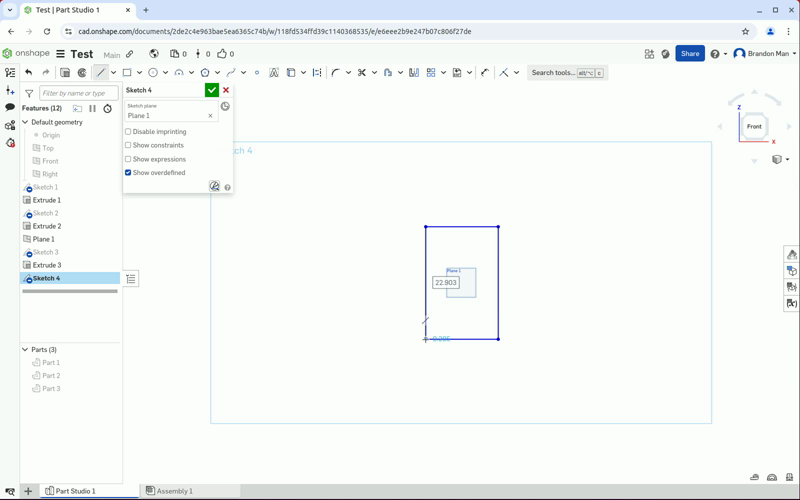
scroll(6)
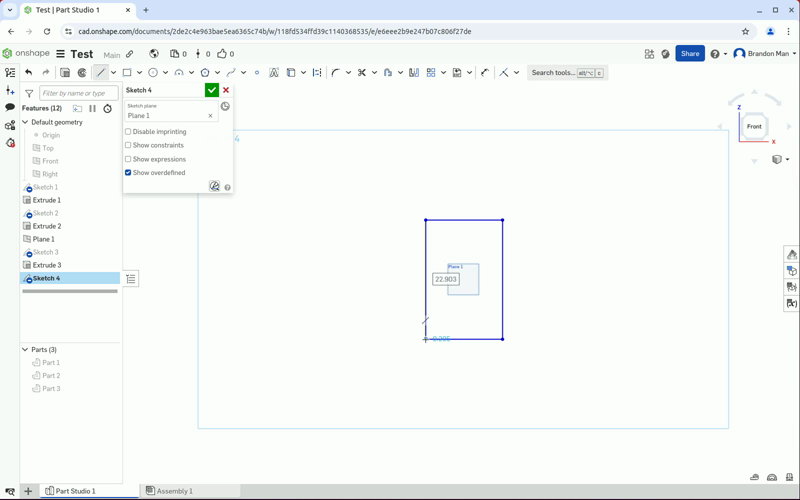
scroll(6)
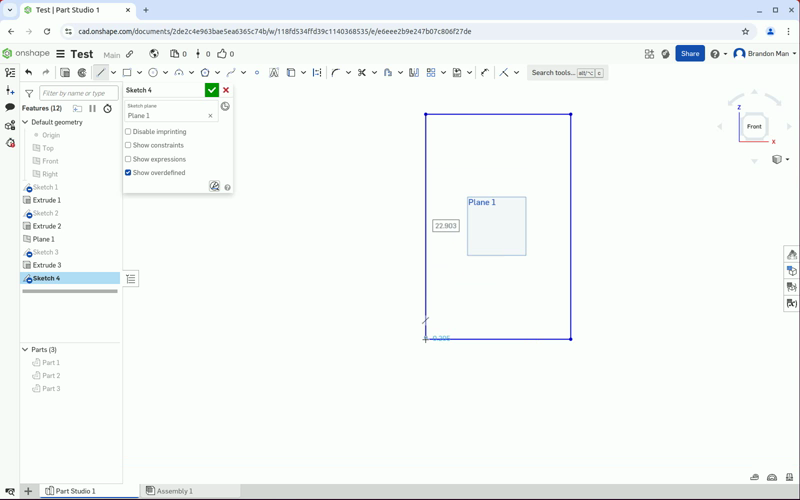
scroll(6)
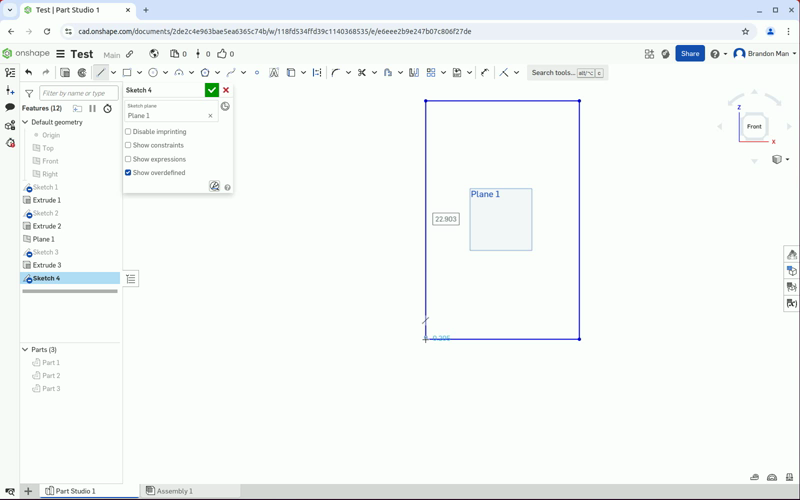
scroll(6)
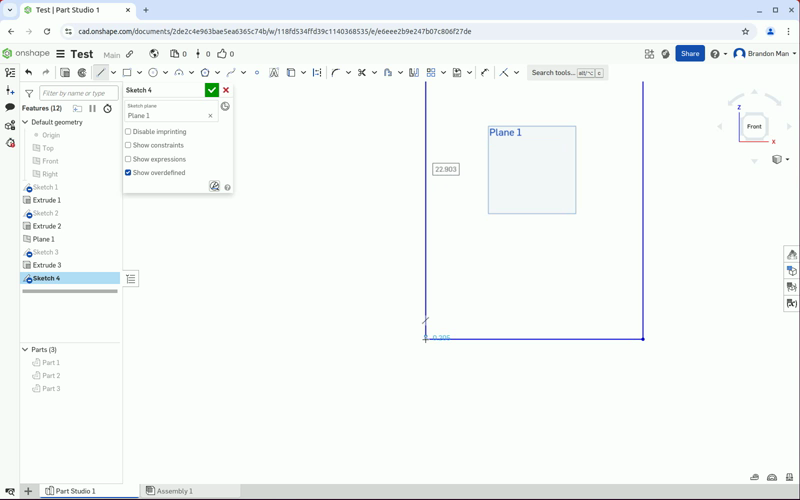
scroll(6)
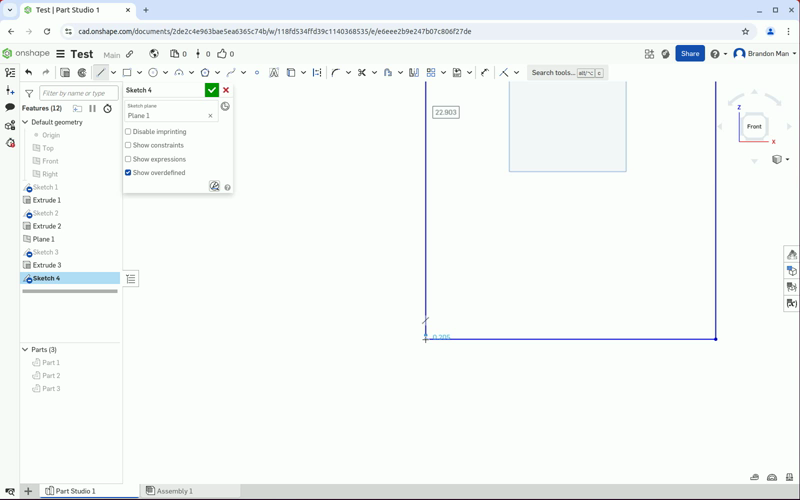
scroll(6)
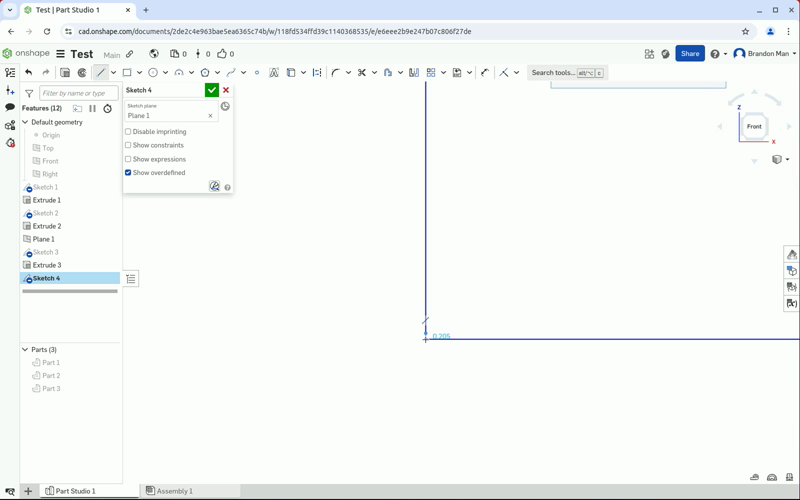
scroll(6)
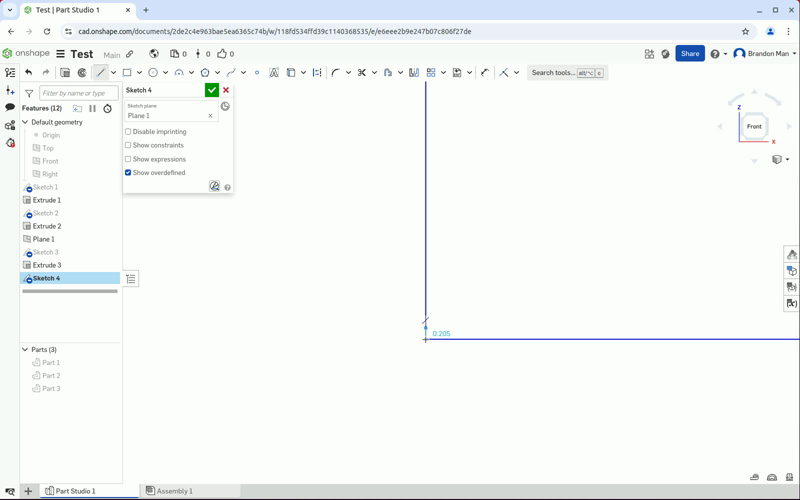
key_up(shift)
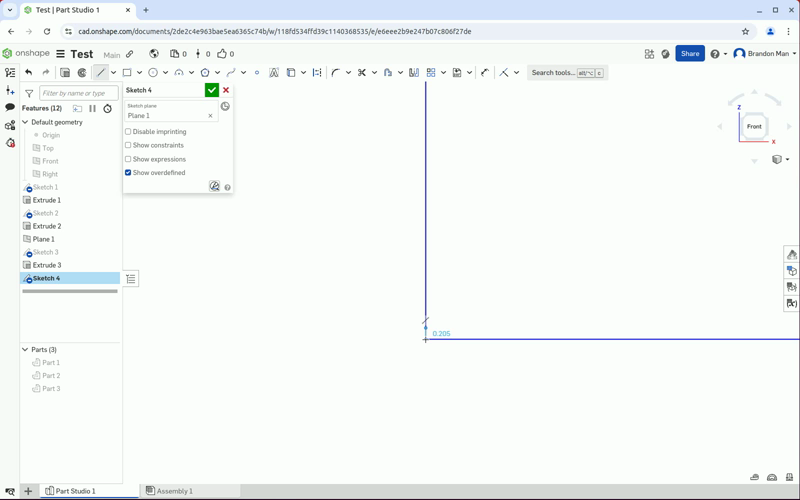
click(425, 339)
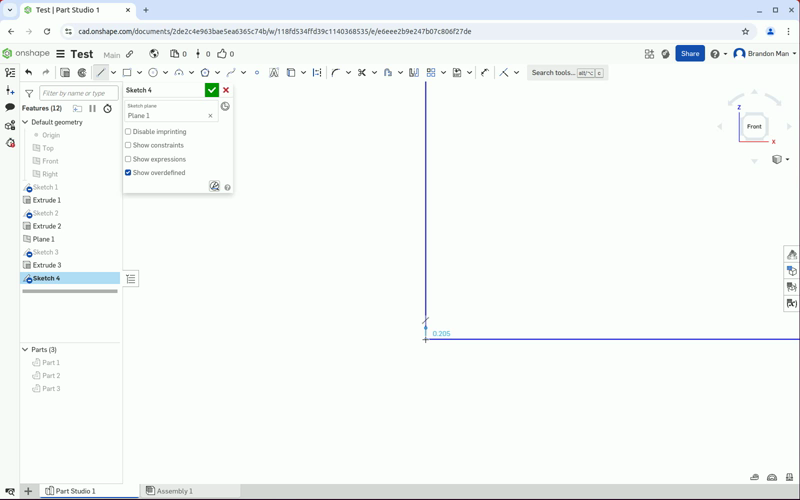
scroll(-6)
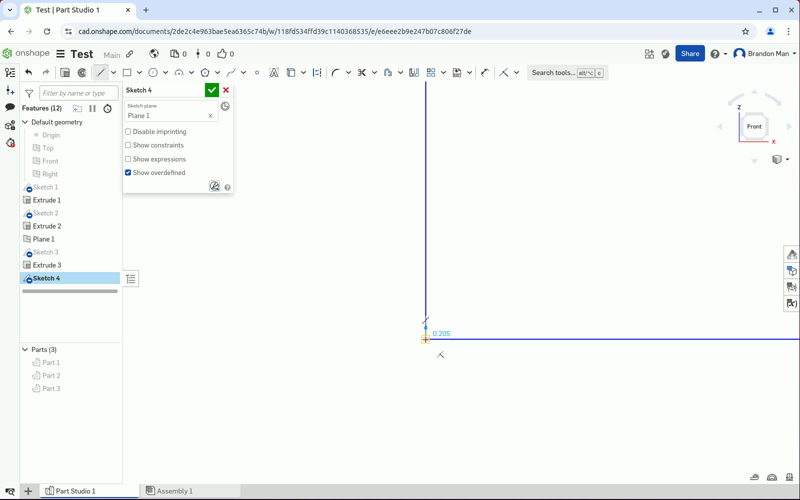
scroll(-6)
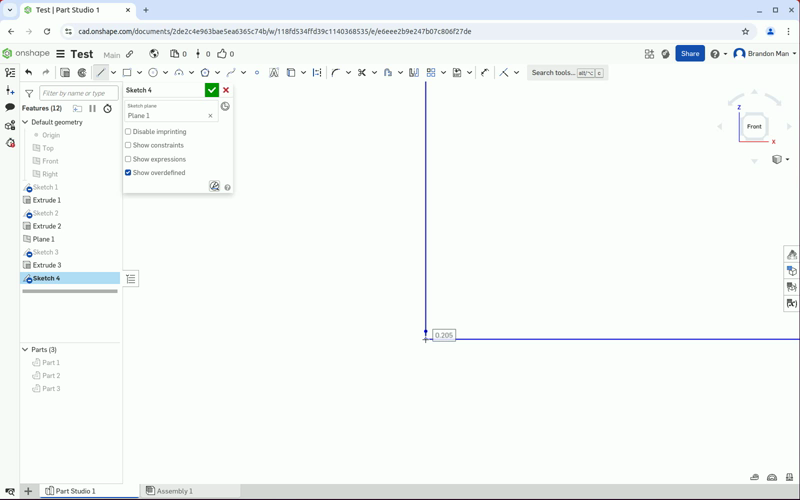
scroll(-6)
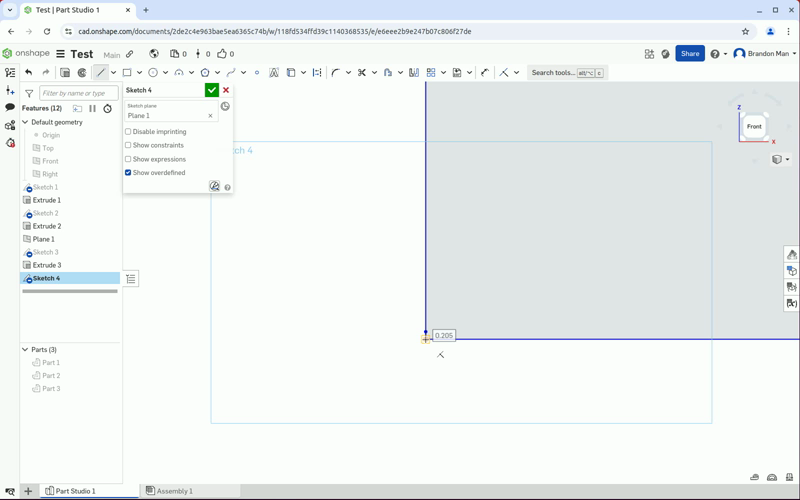
scroll(-6)
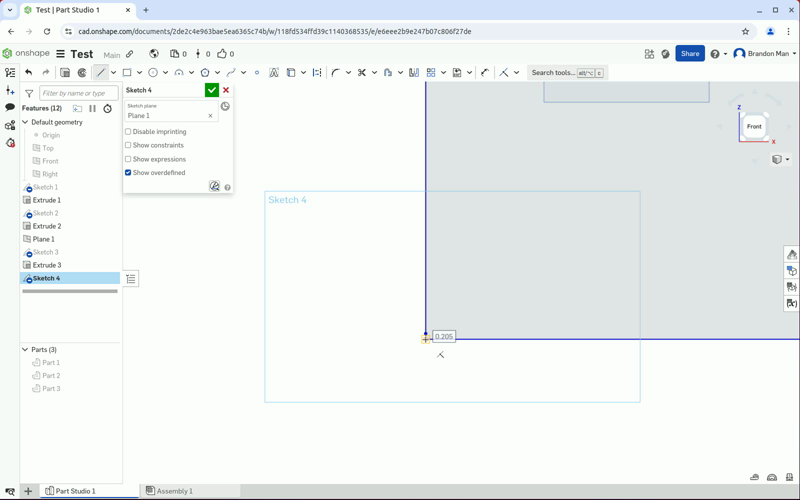
scroll(-6)
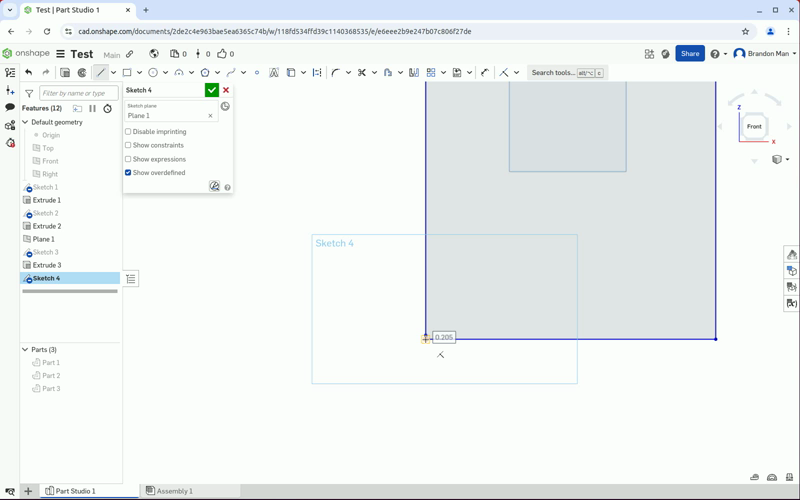
scroll(-6)
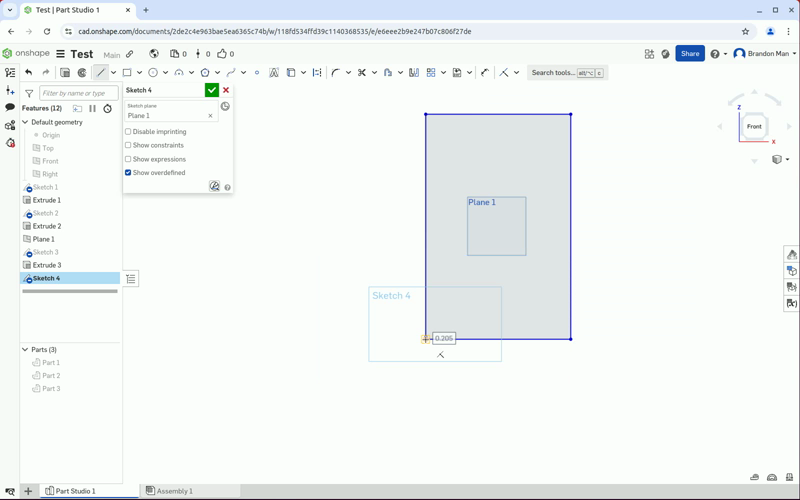
scroll(-6)
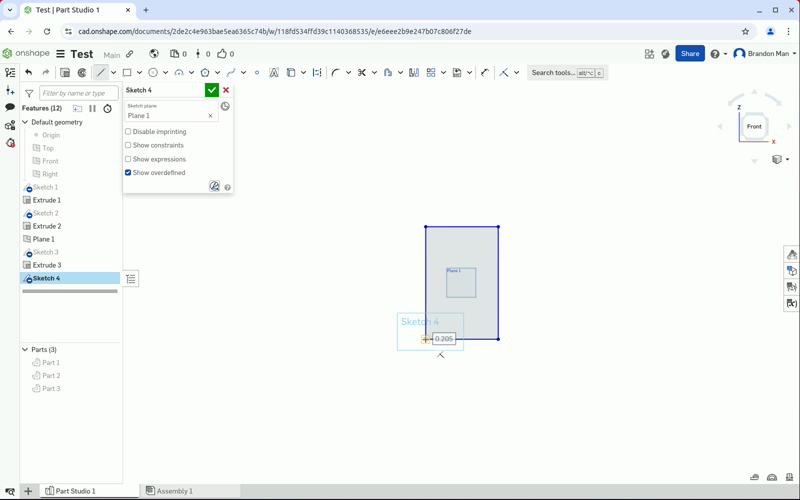
key(esc)
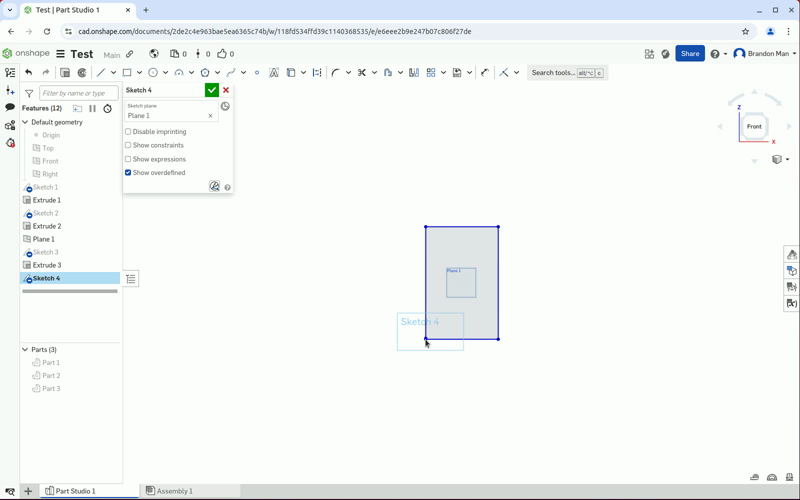
mouse_move(451, 292)
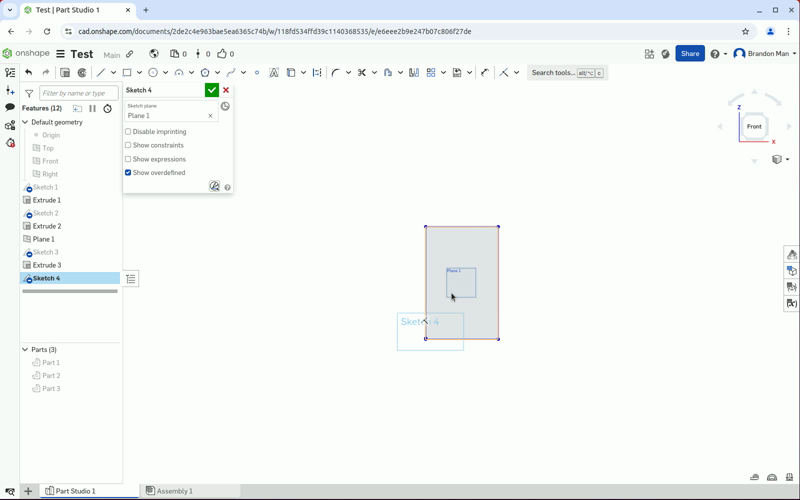
click(451, 292)
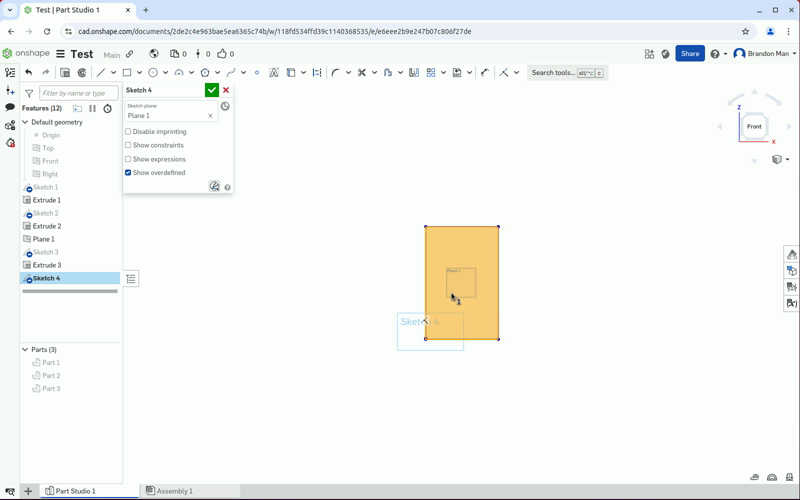
mouse_move(73, 352)
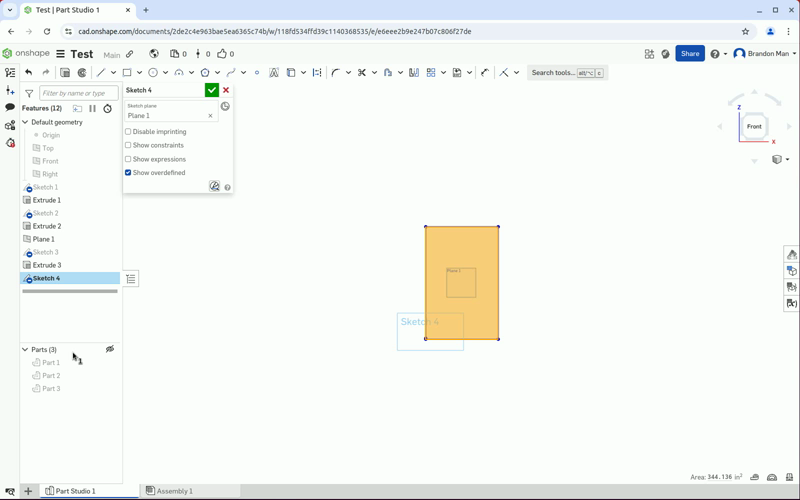
key(shift+y)
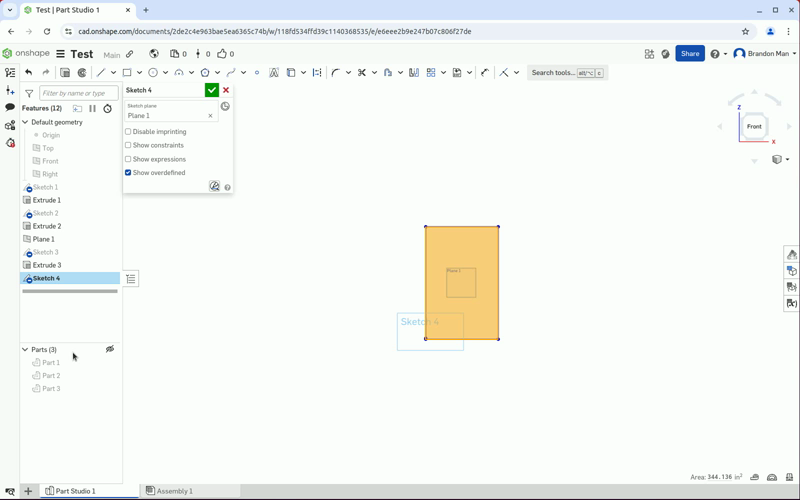
key(shift+e)
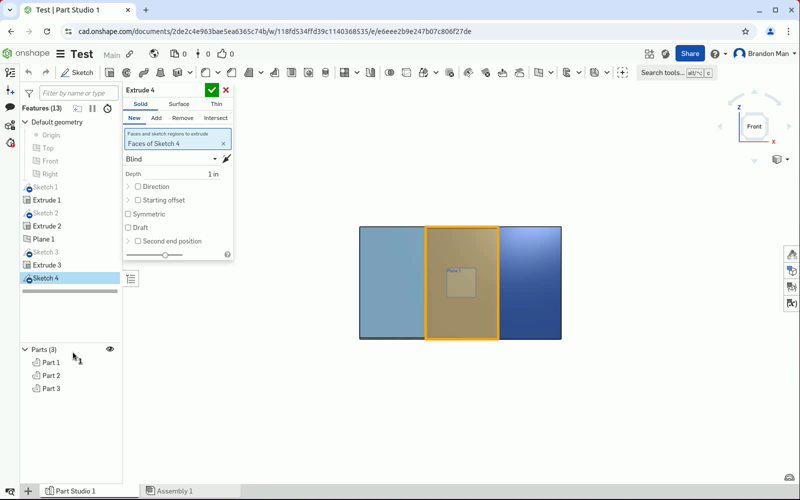
mouse_move(143, 106)
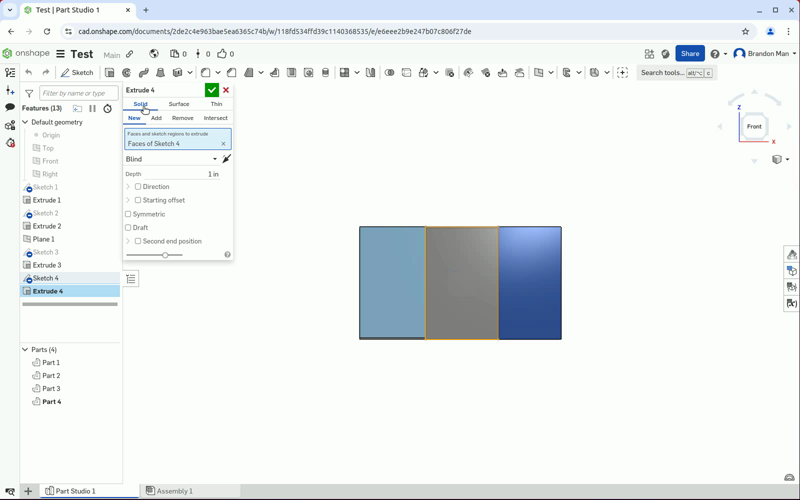
click(143, 106)
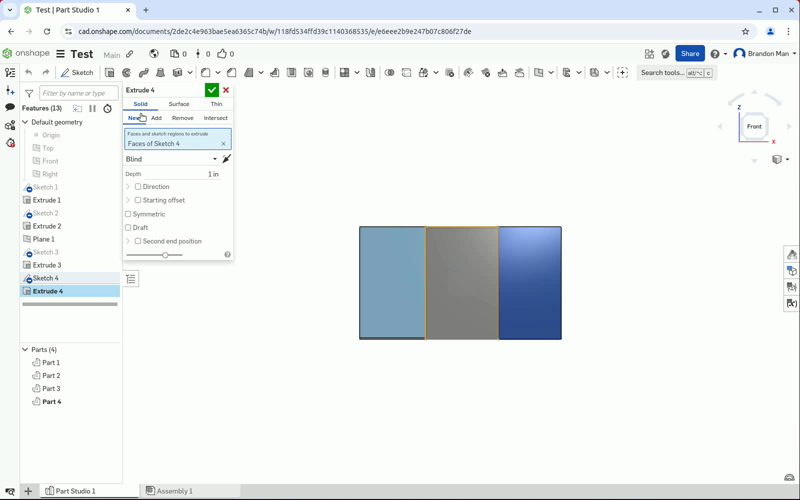
mouse_move(137, 120)
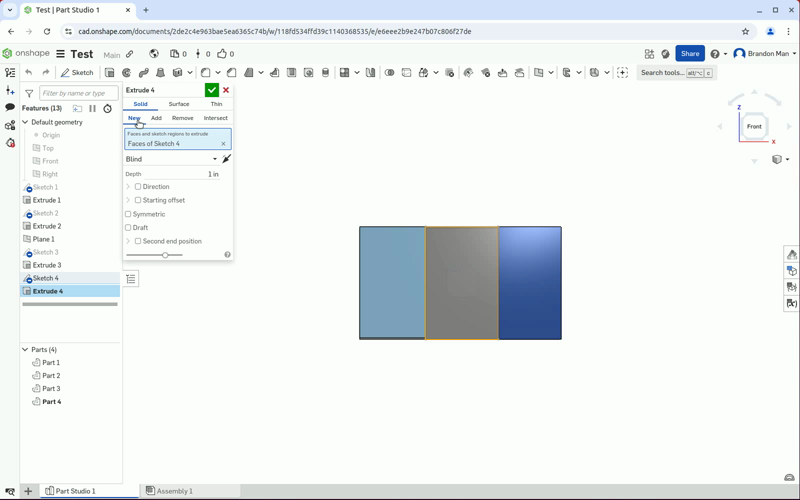
click(137, 120)
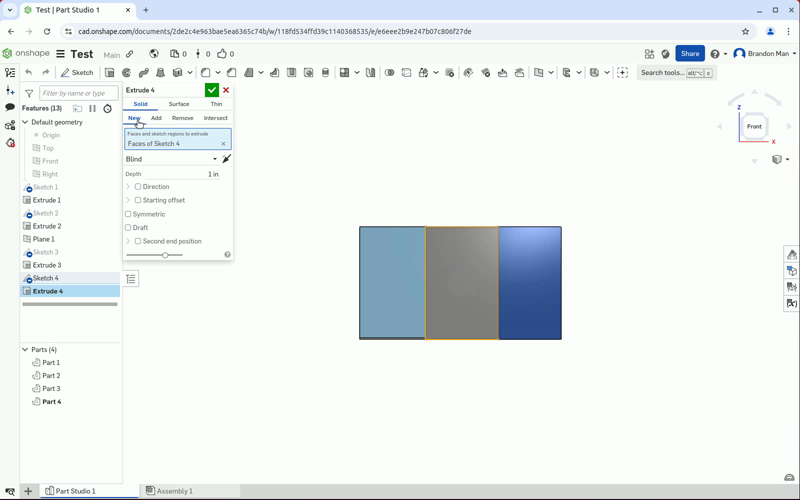
key(tab, 4)
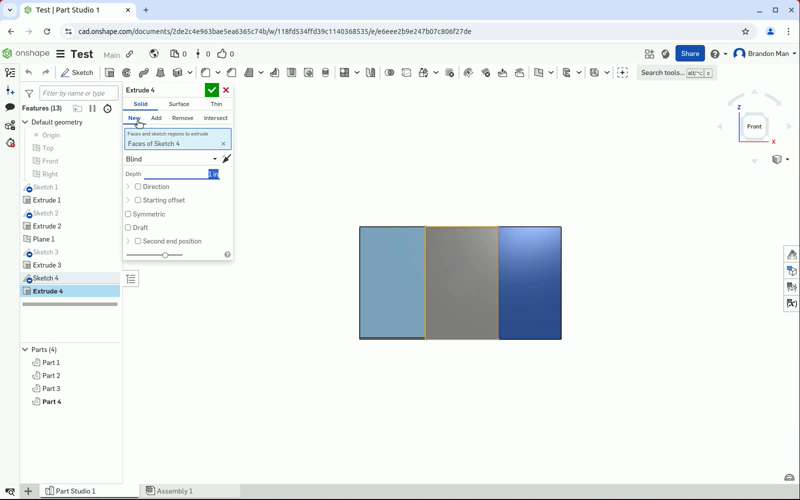
text(17.813)
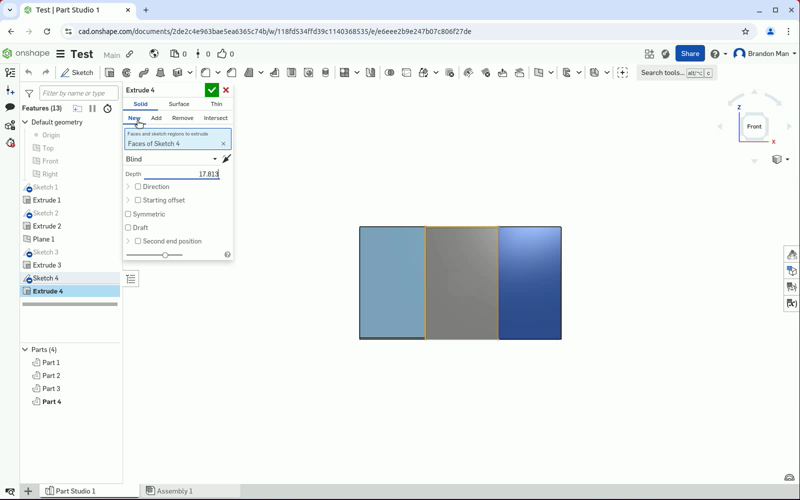
key(enter)
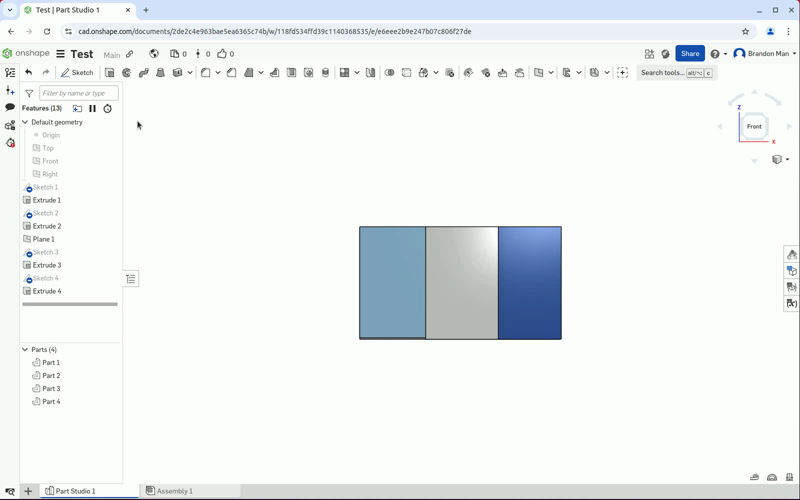
key(shift+h)
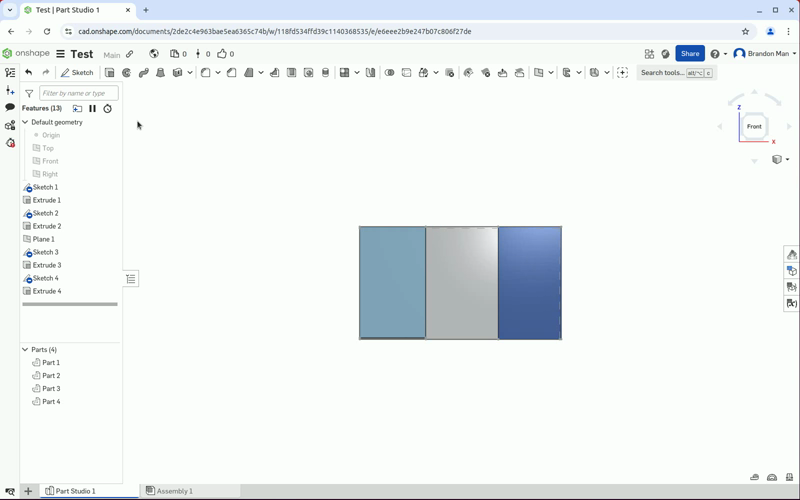
key(shift+h)
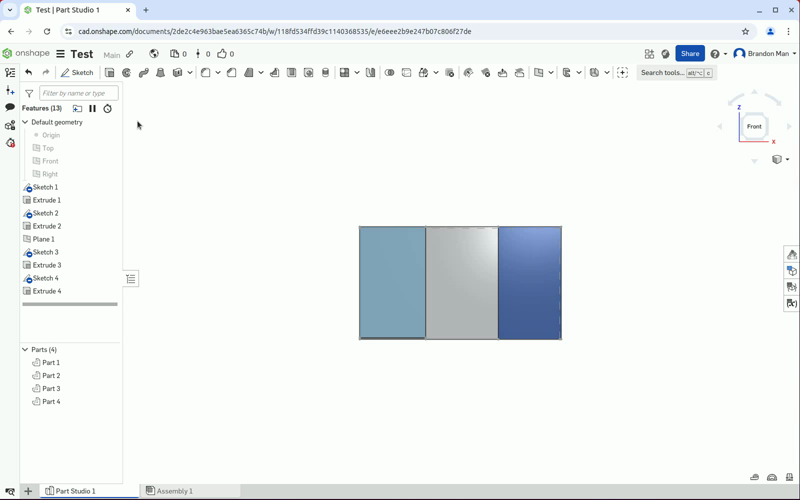
key(shift+7)
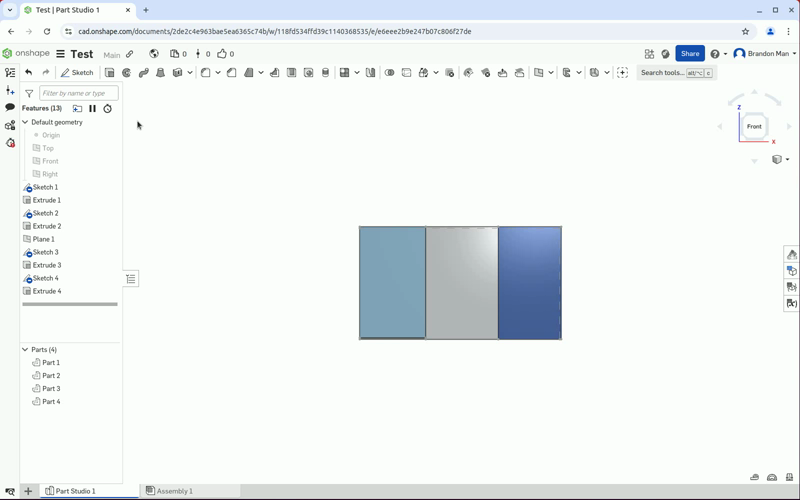
key(left, 2)
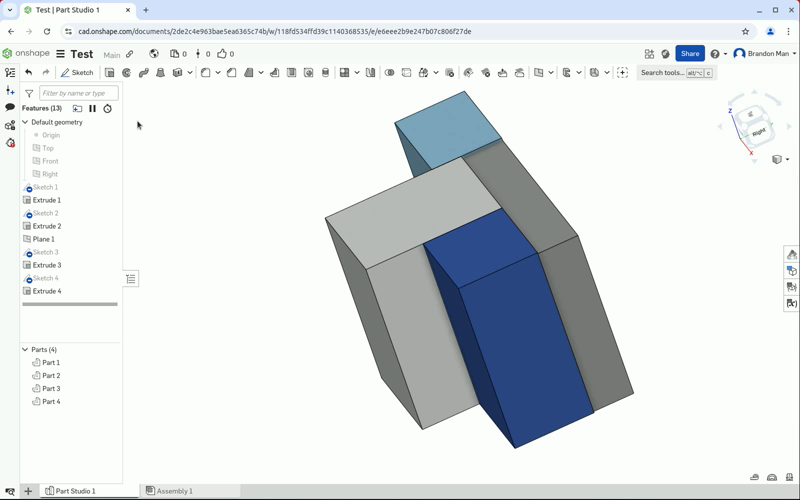
key(down, 2)
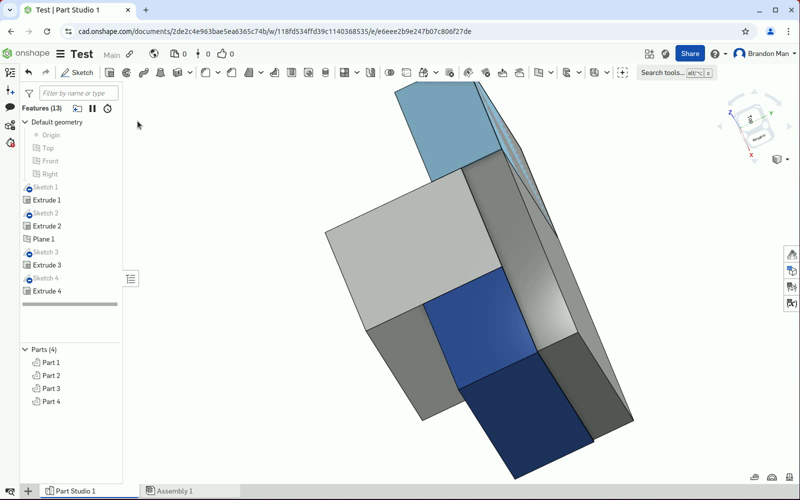
key(up, 2)
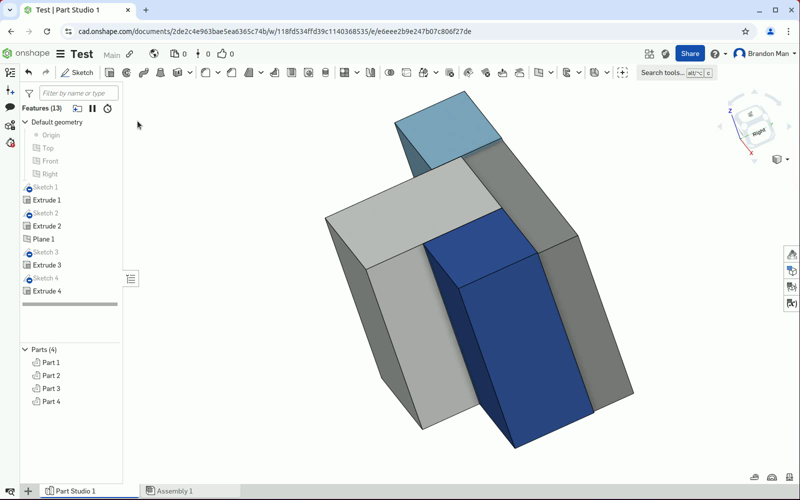
key(right, 2)
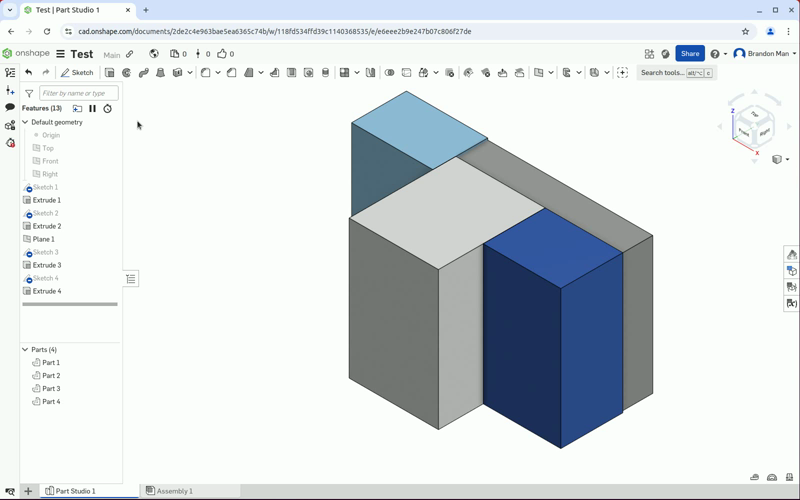
mouse_move(73, 189)
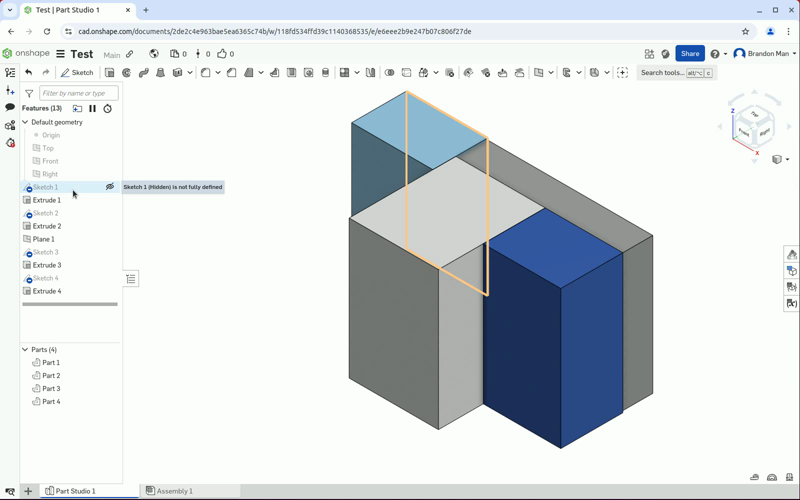
click(73, 189)